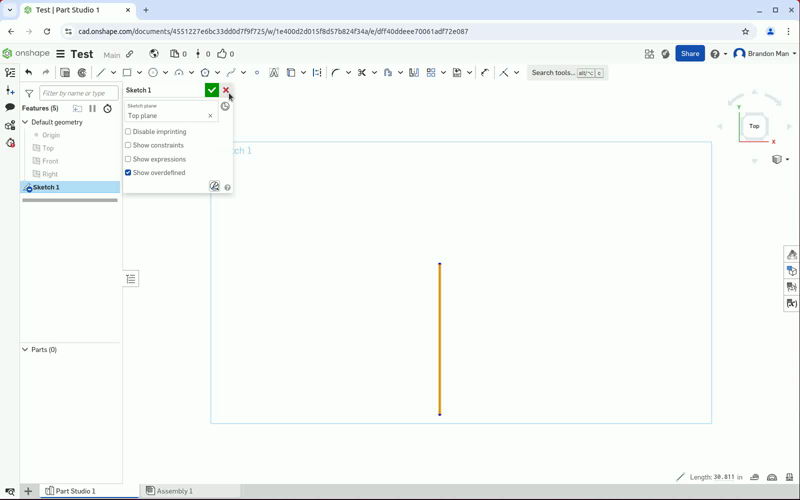
key(shift+h)
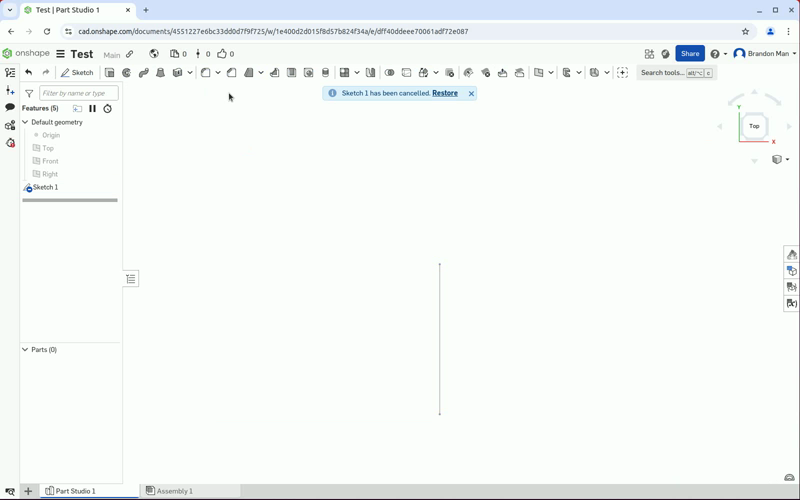
key(shift+s)
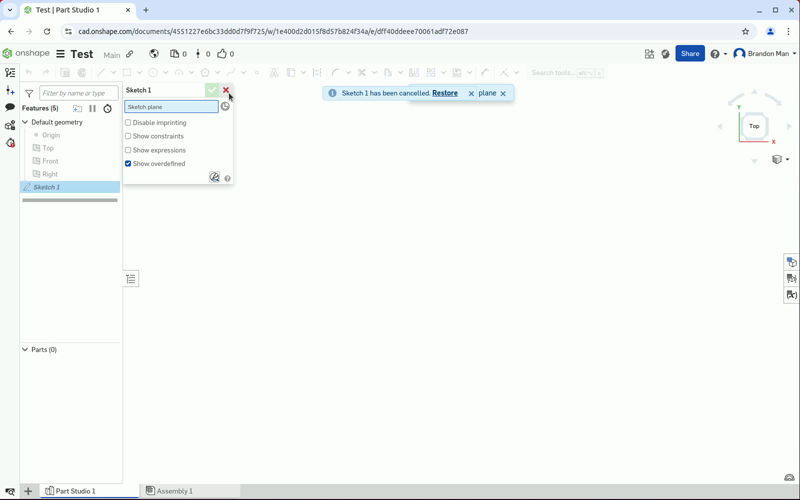
mouse_move(73, 150)
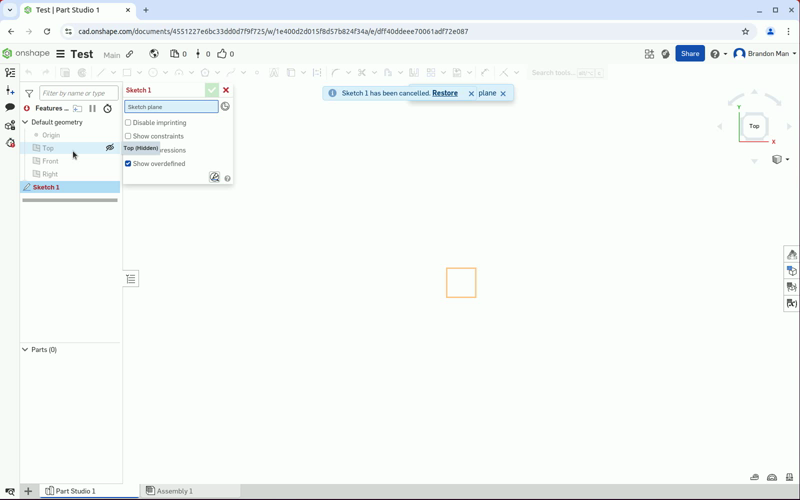
click(73, 150)
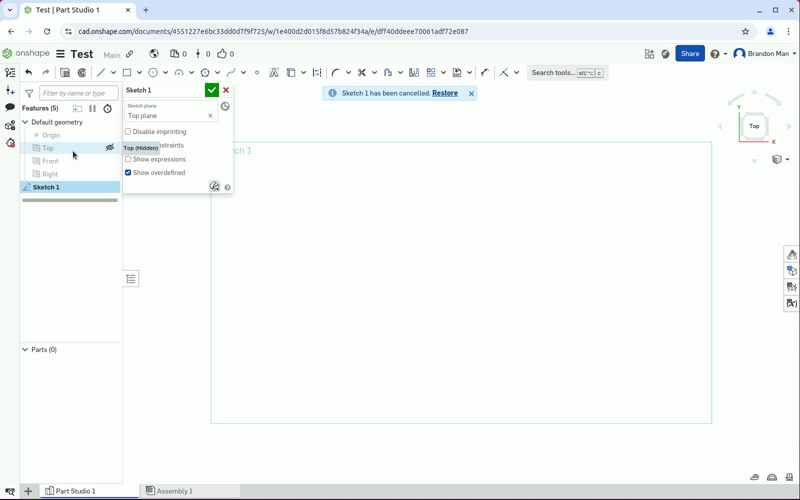
mouse_move(73, 352)
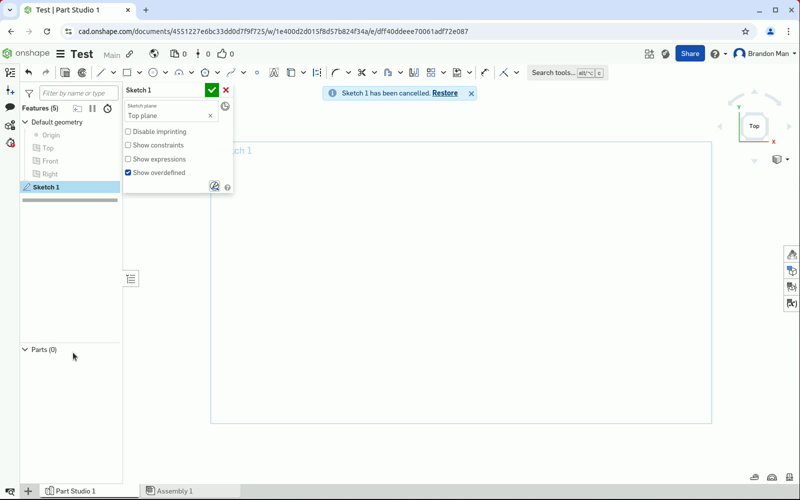
key(y)
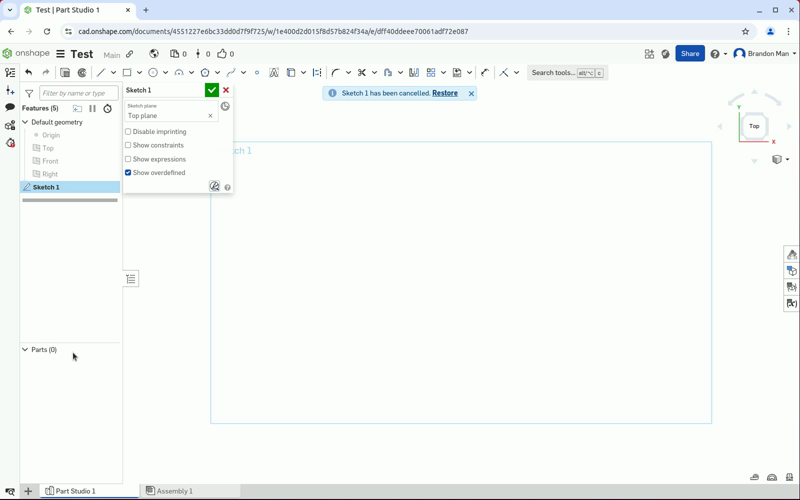
key(c)
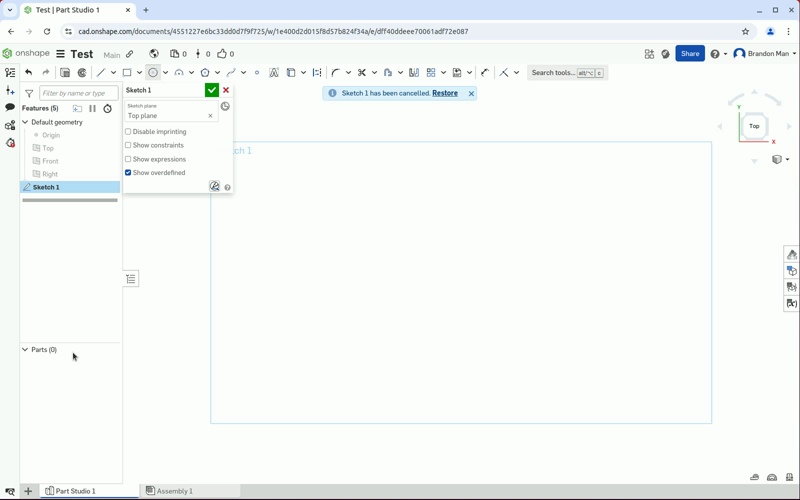
key_down(shift)
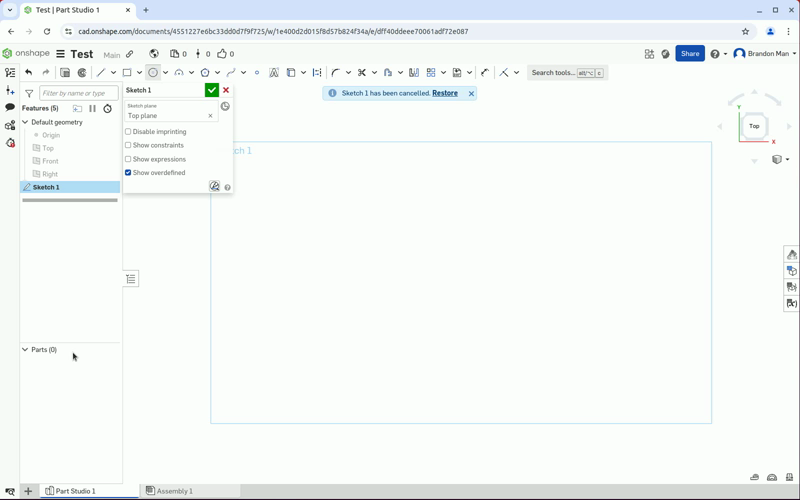
mouse_move(460, 282)
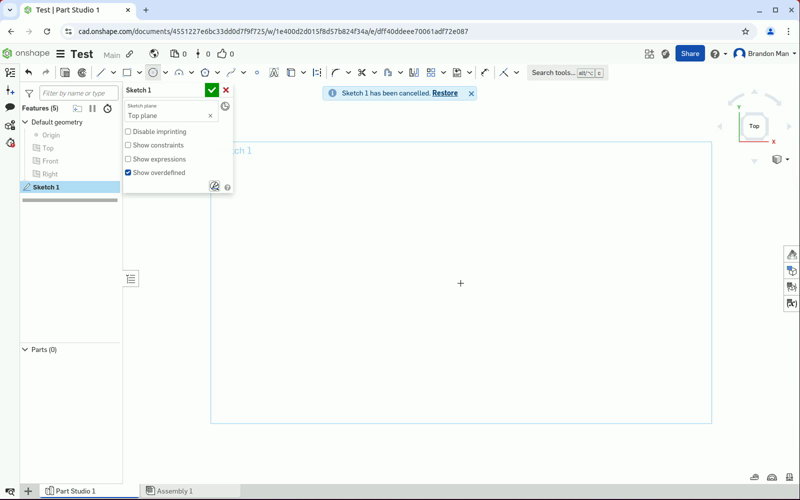
click(460, 282)
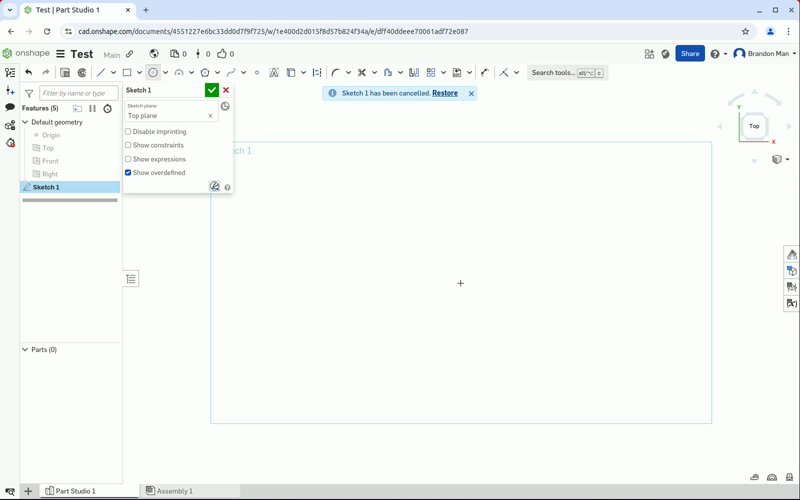
key_up(shift)
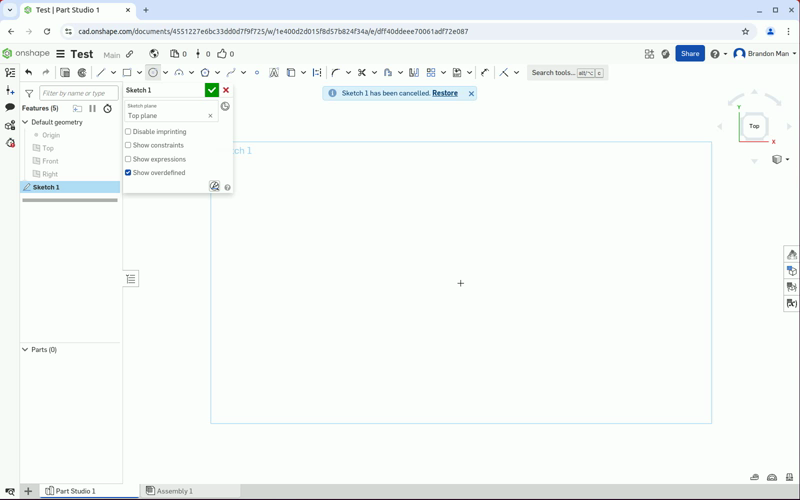
mouse_move(492, 282)
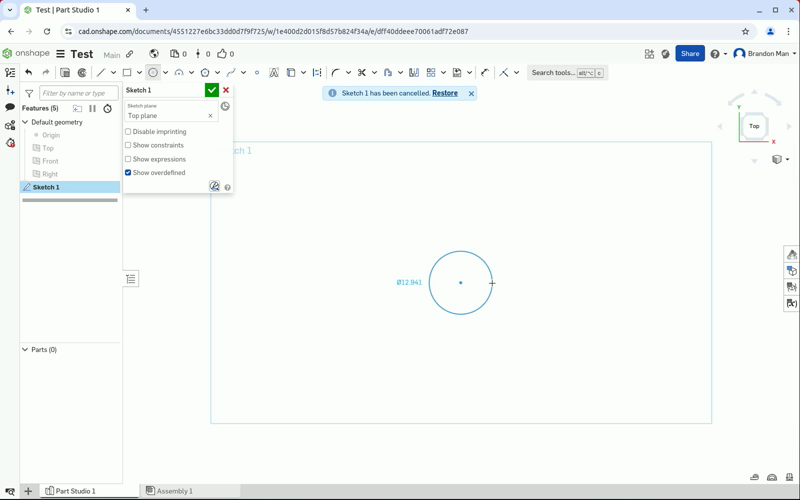
click(492, 282)
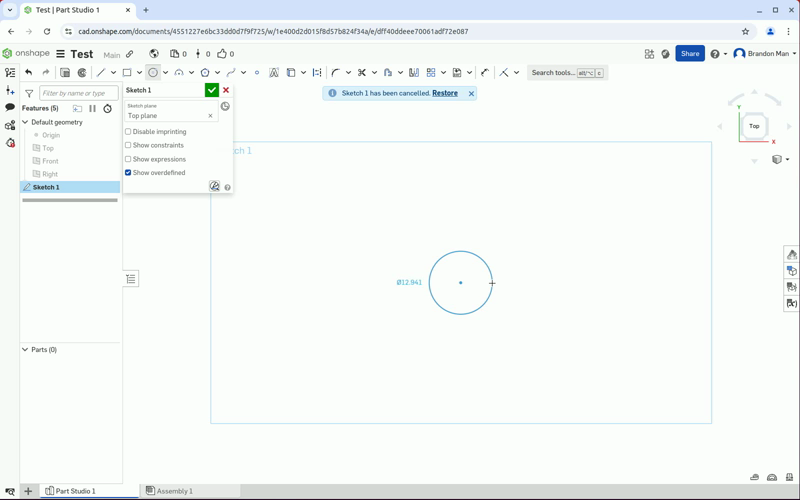
key(esc)
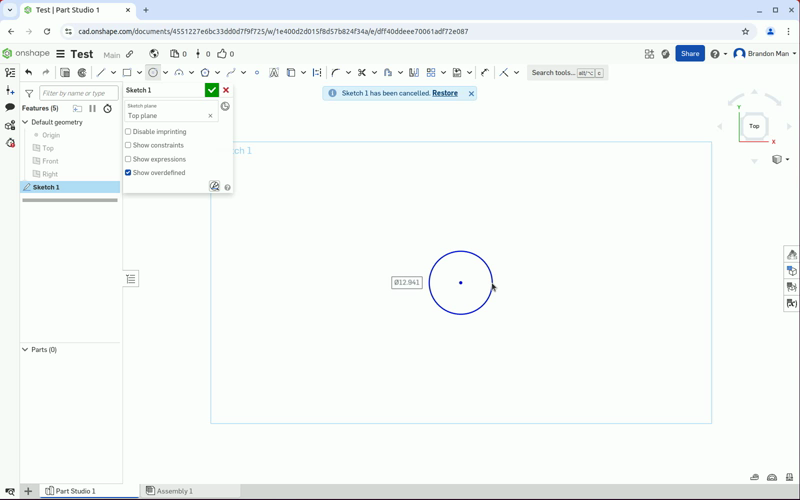
mouse_move(476, 263)
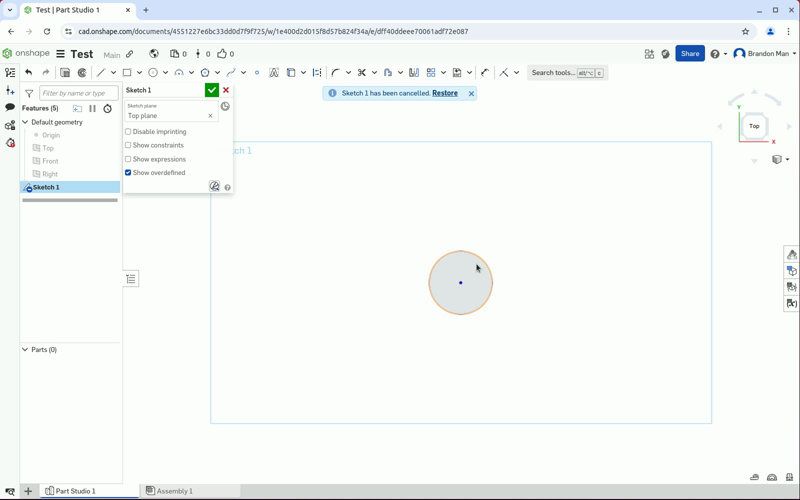
click(476, 263)
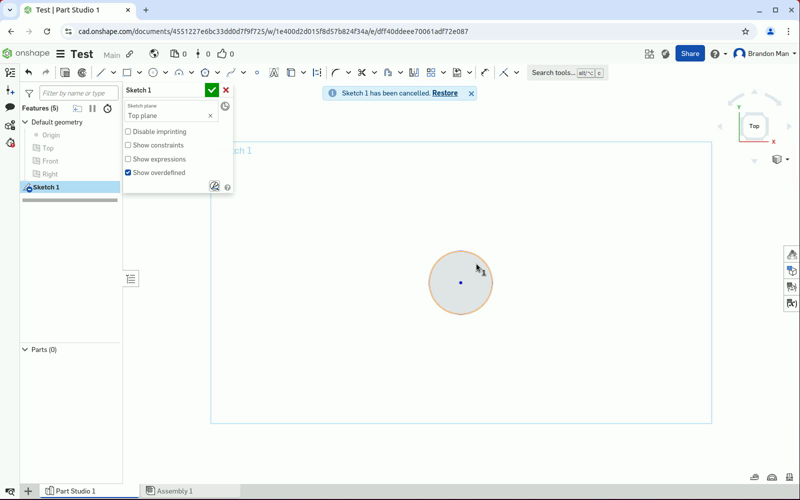
mouse_move(73, 352)
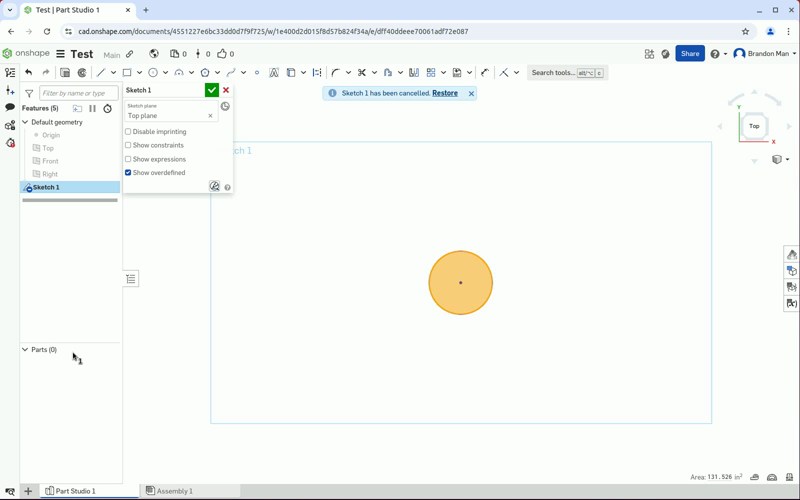
key(shift+y)
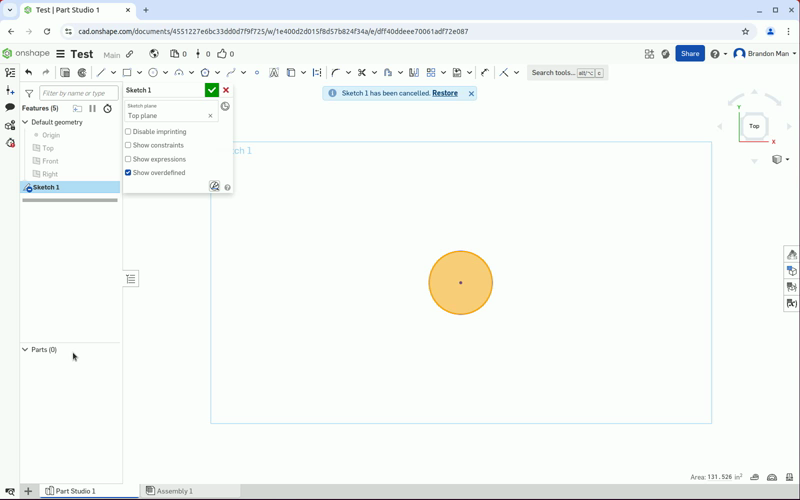
key(shift+e)
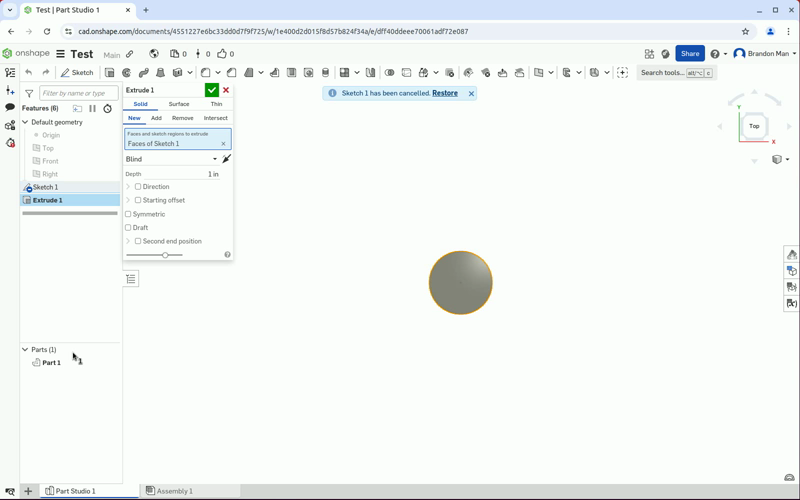
mouse_move(143, 106)
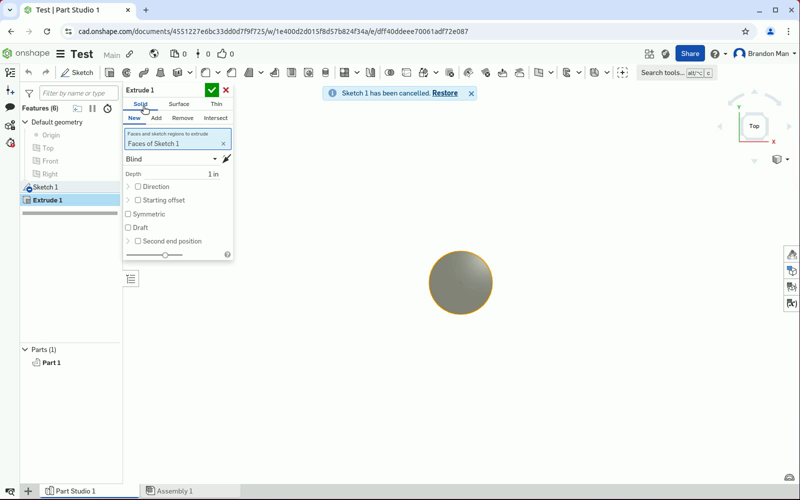
click(143, 106)
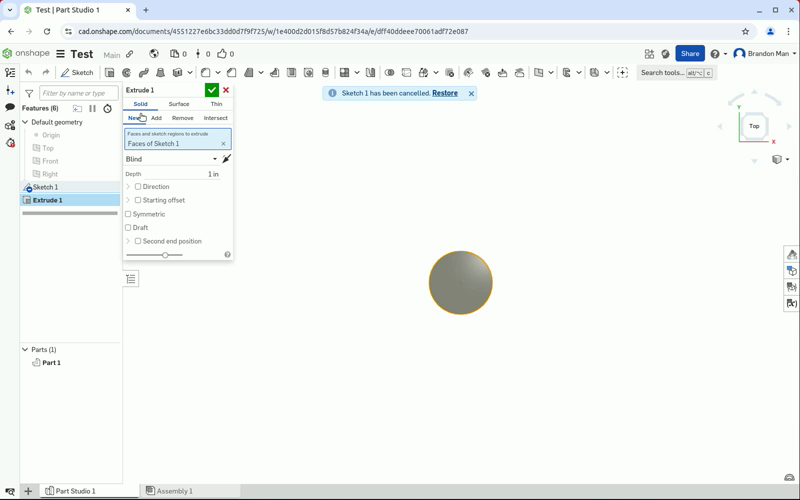
mouse_move(137, 120)
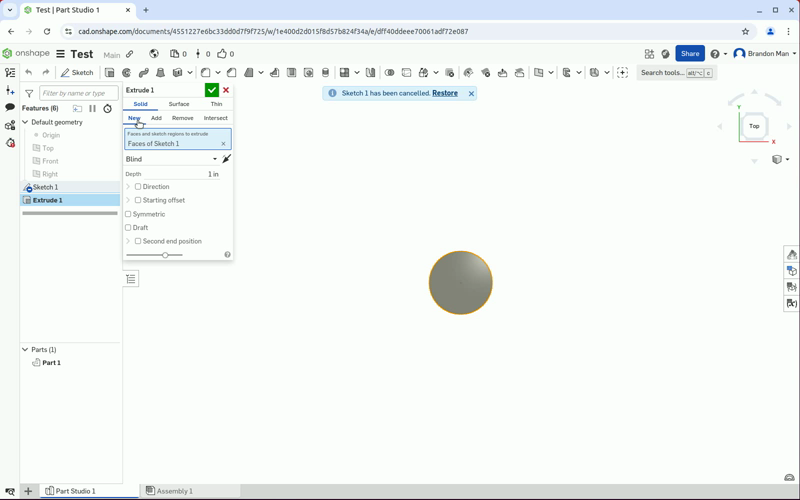
click(137, 120)
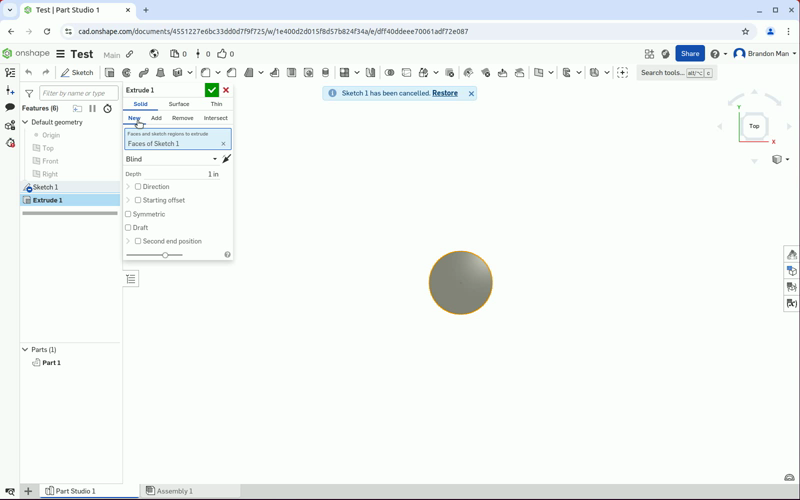
key(tab, 4)
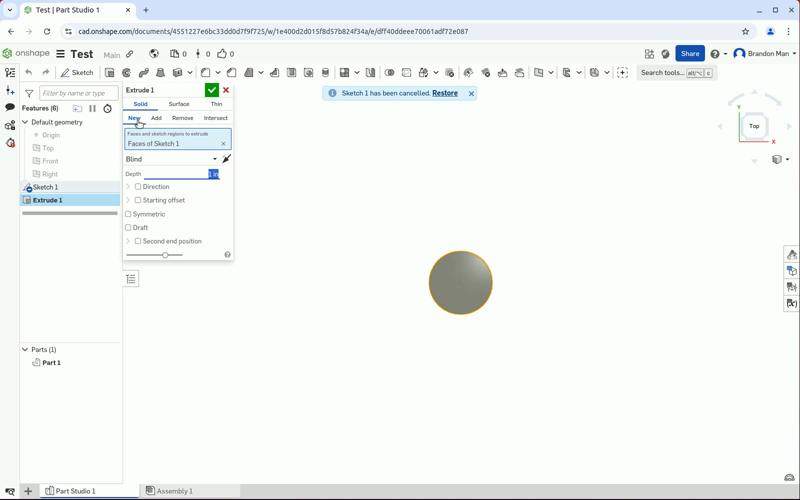
text(2.648)
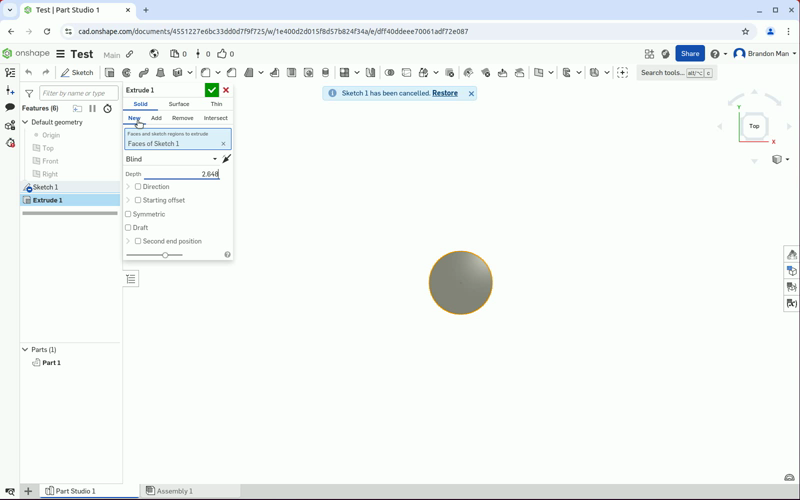
key(enter)
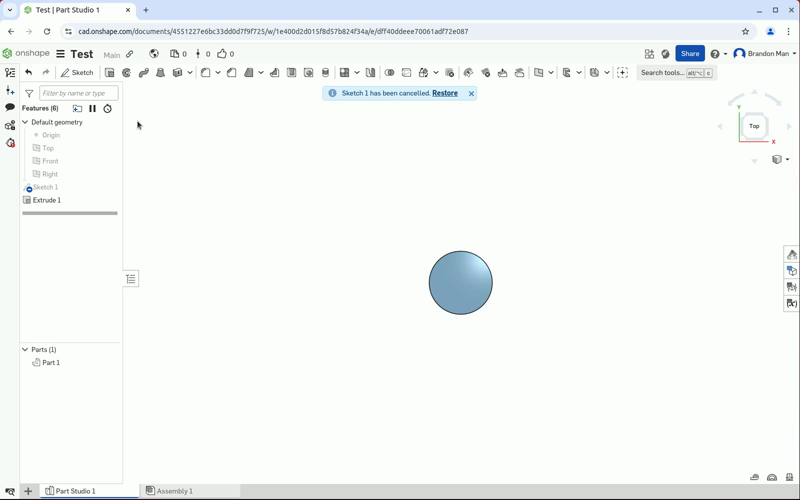
key(shift+h)
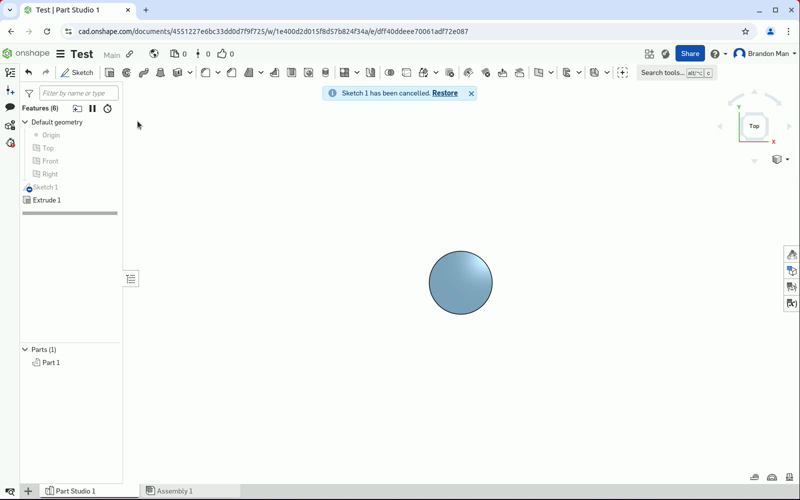
key(shift+h)
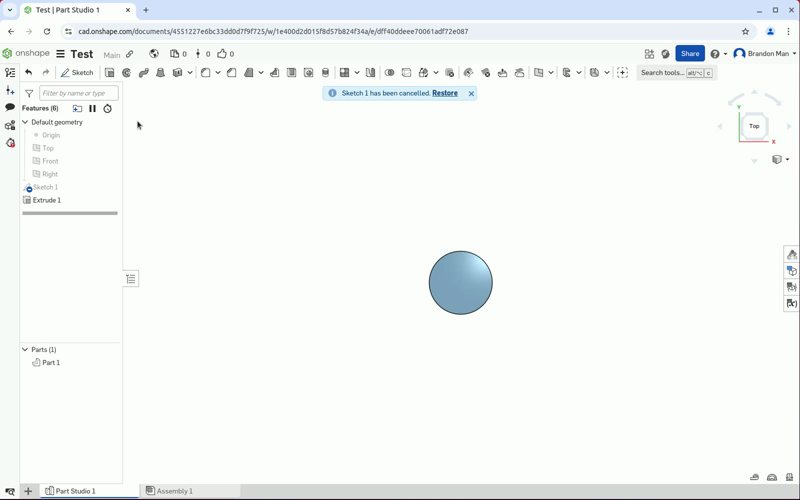
mouse_move(73, 189)
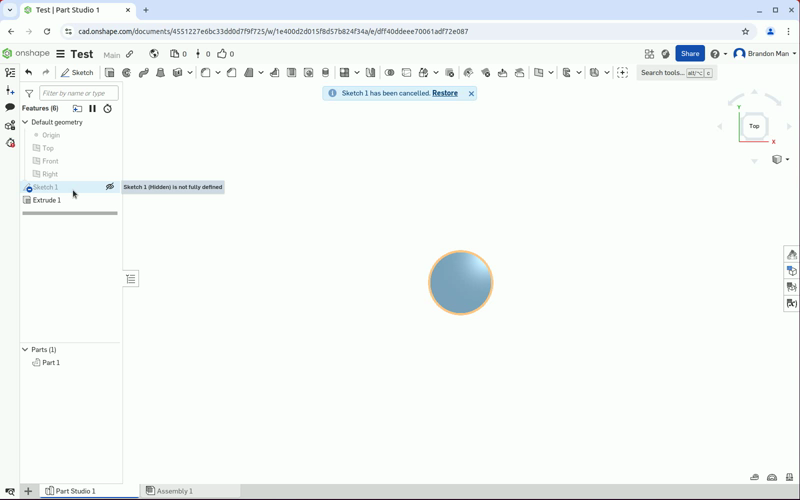
click(73, 189)
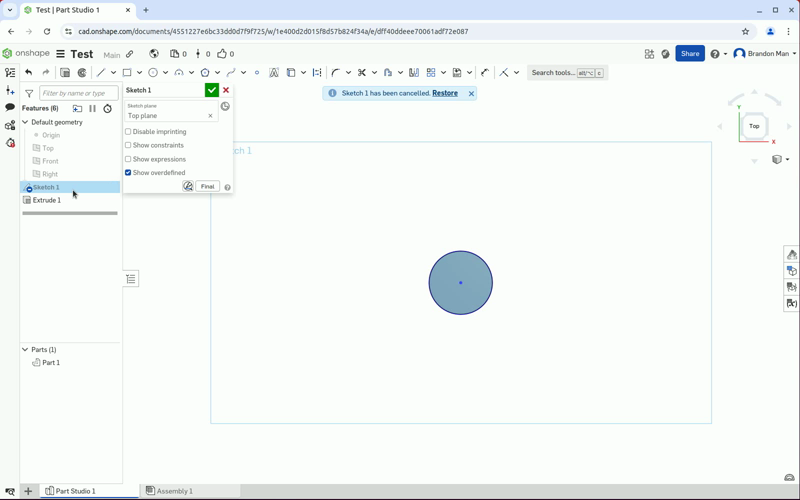
mouse_move(229, 92)
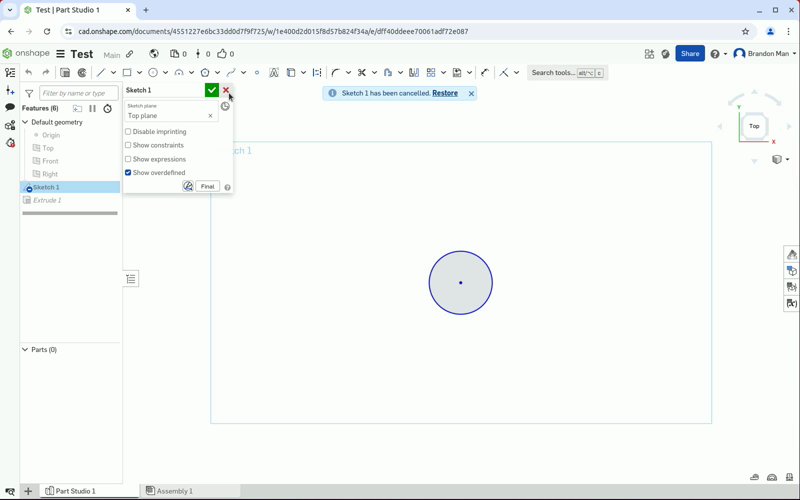
click(229, 92)
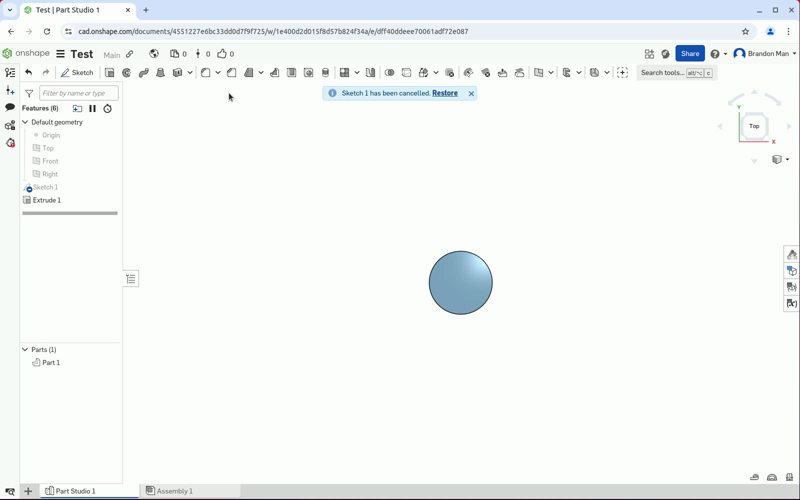
mouse_move(541, 75)
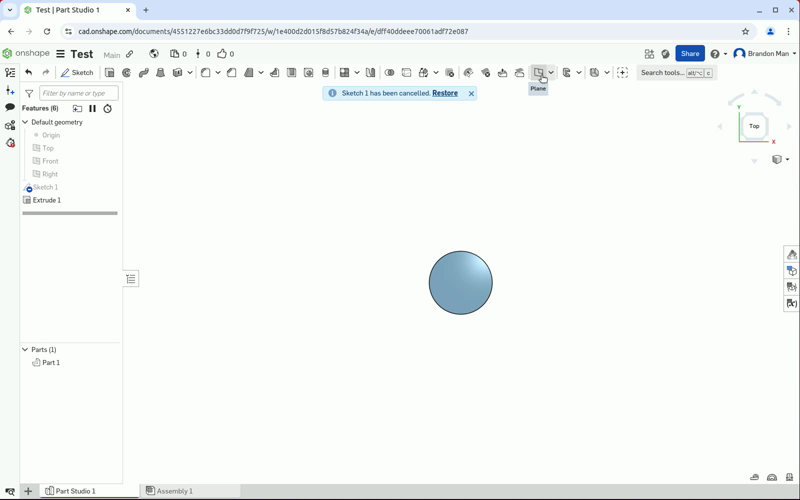
click(541, 75)
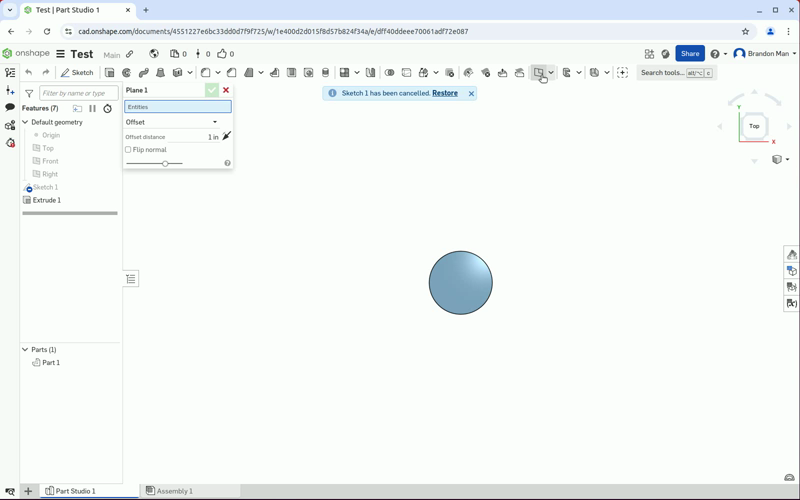
mouse_move(73, 150)
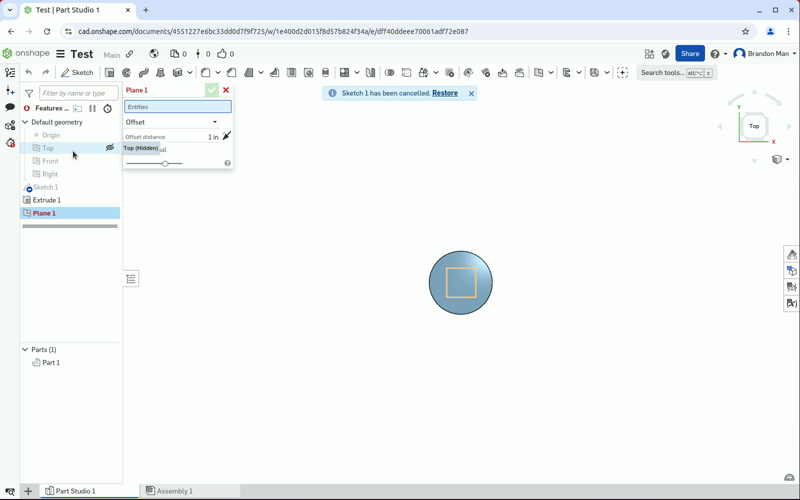
click(73, 150)
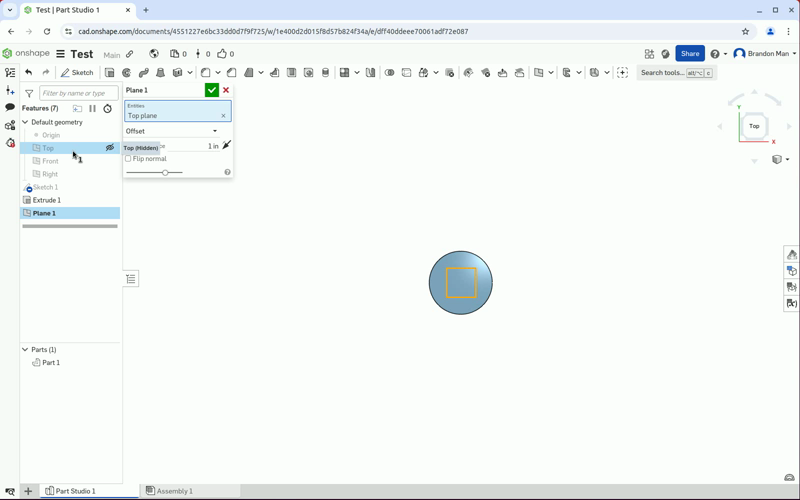
key(tab, 2)
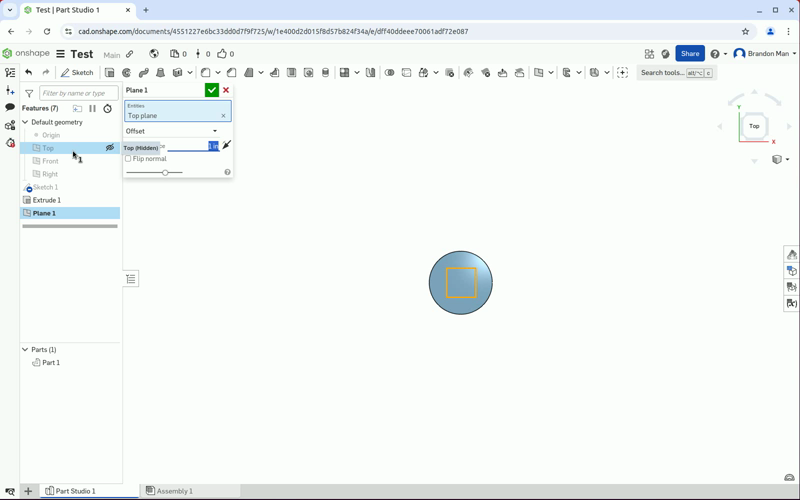
text(2.65)
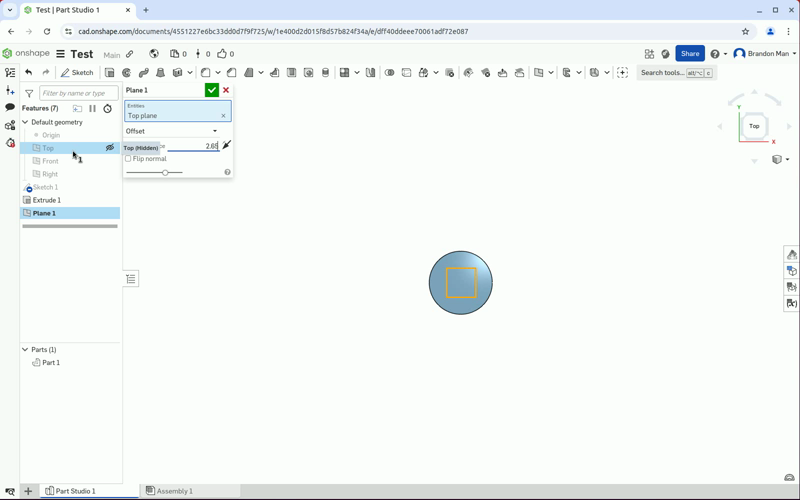
key(enter, 2)
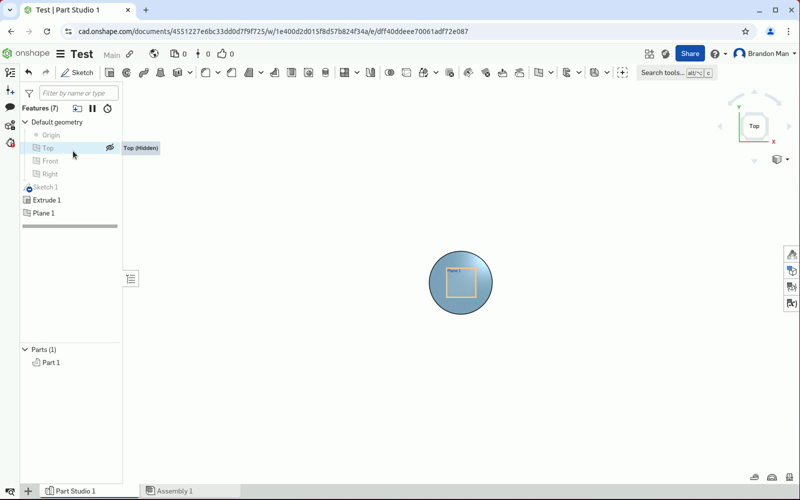
key(shift+s)
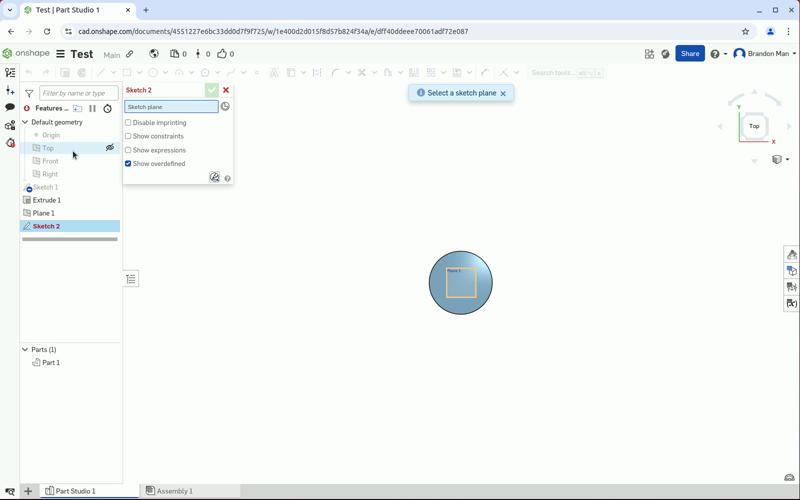
mouse_move(73, 215)
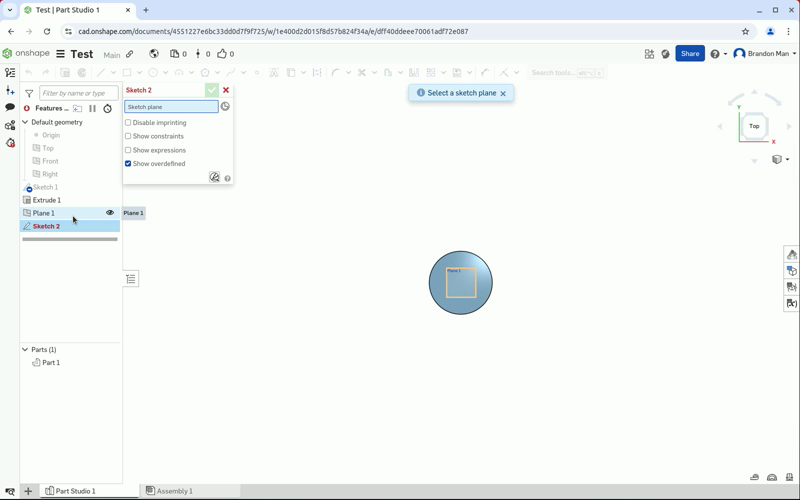
click(73, 215)
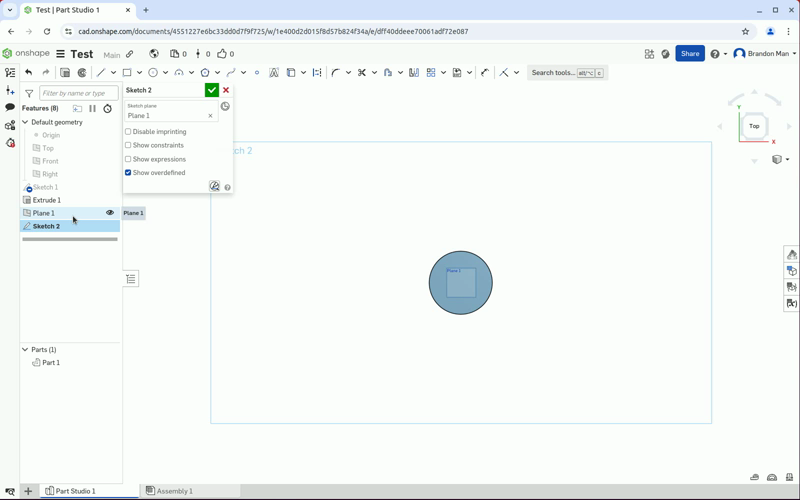
mouse_move(73, 352)
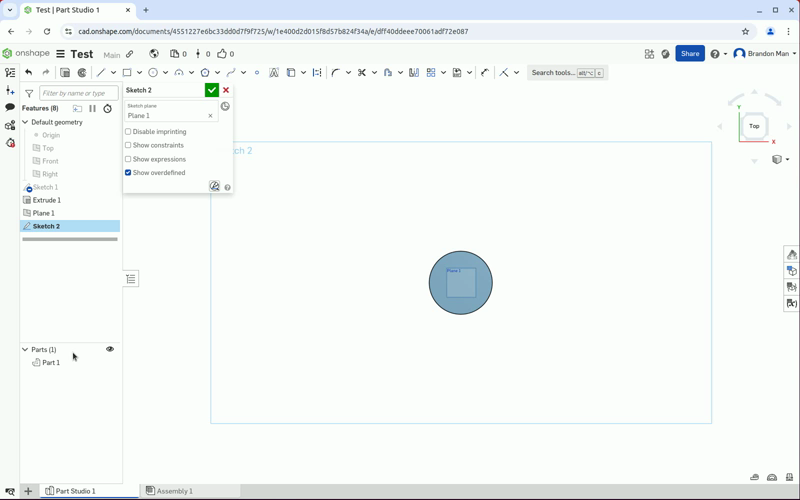
key(y)
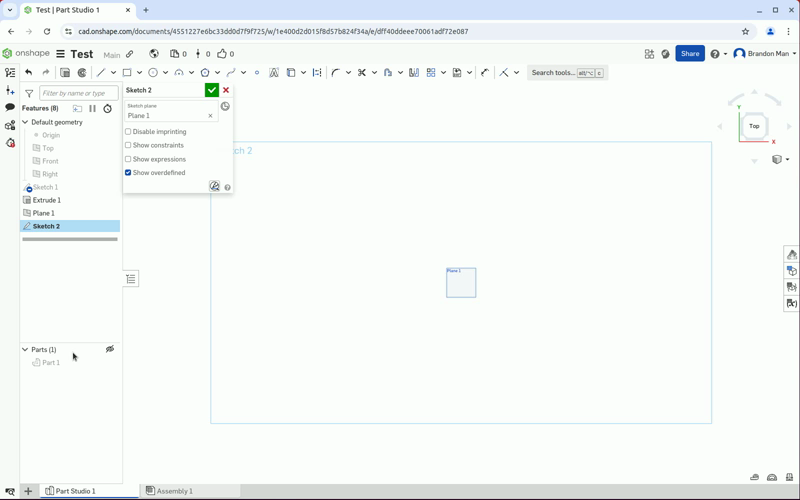
key(c)
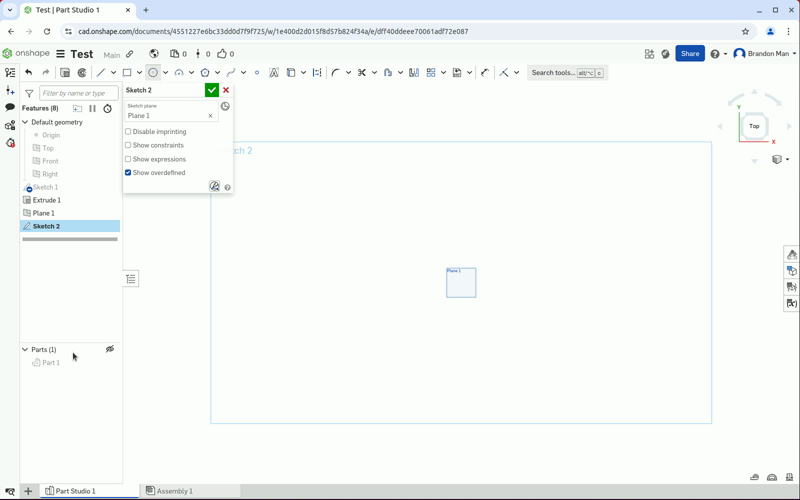
key_down(shift)
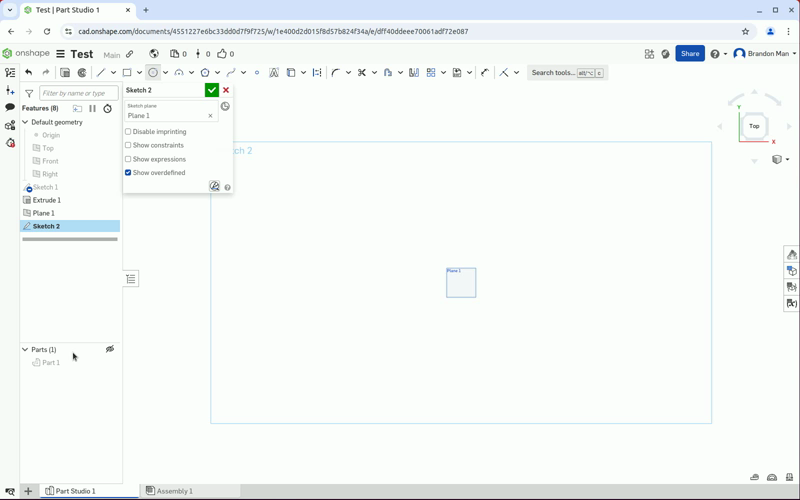
mouse_move(461, 282)
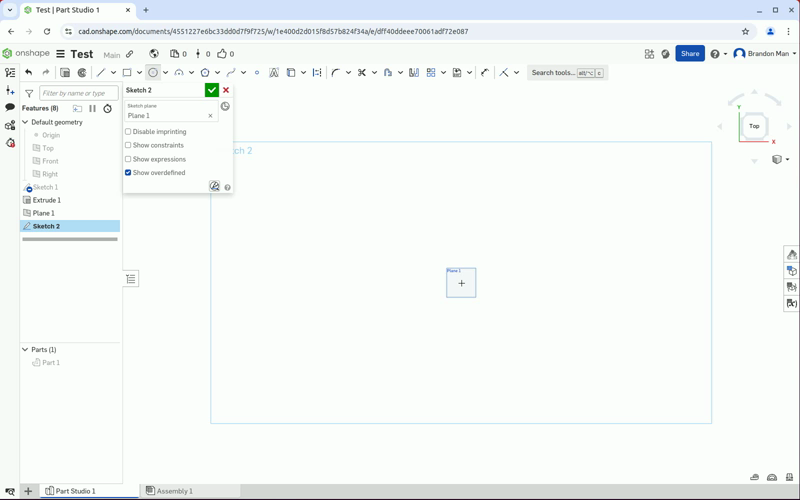
click(461, 282)
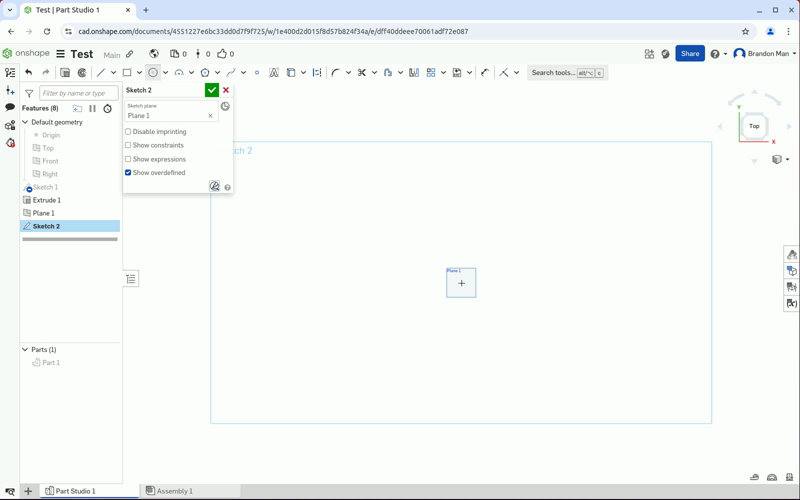
key_up(shift)
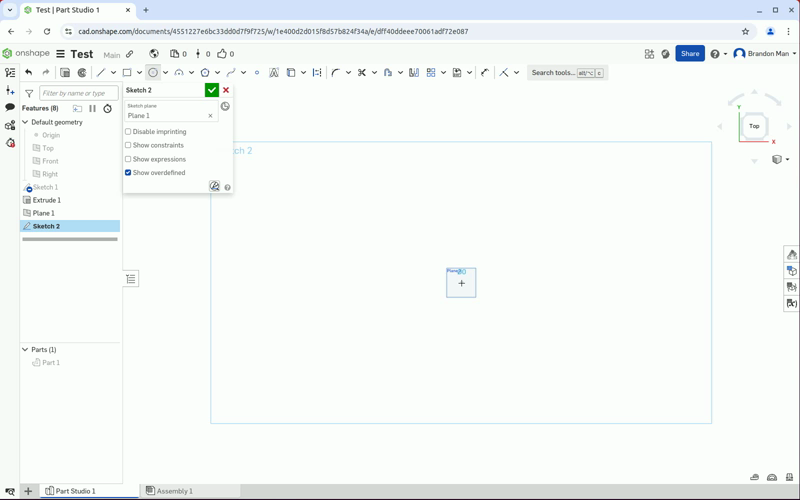
mouse_move(525, 282)
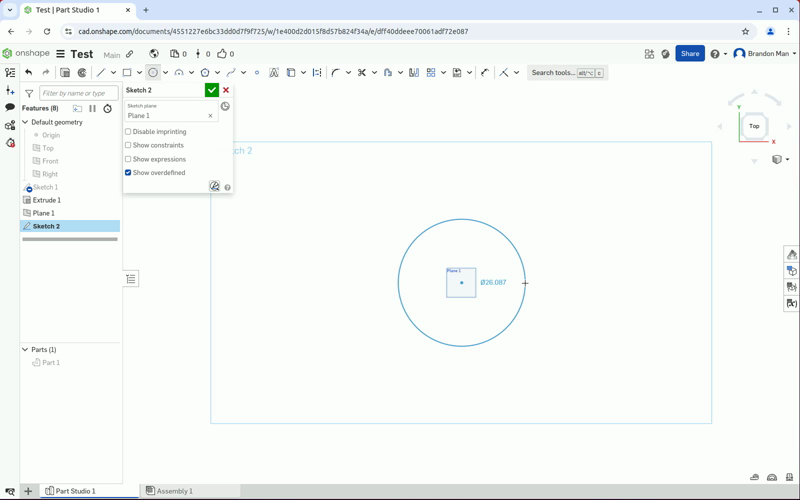
click(525, 282)
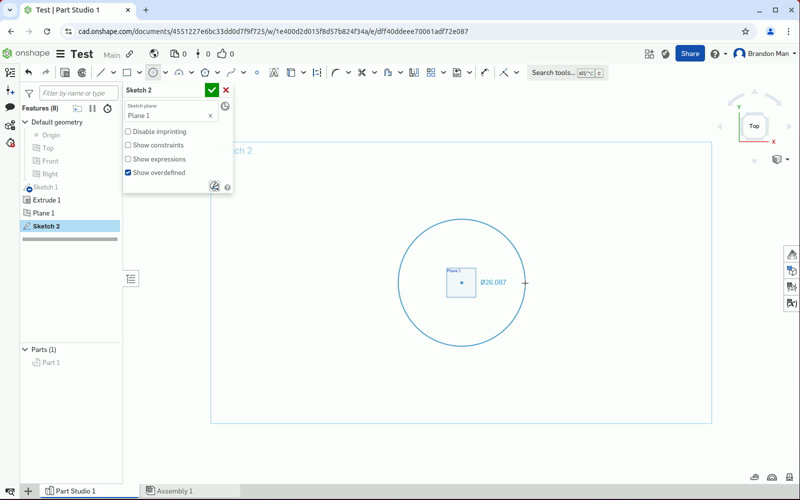
key(esc)
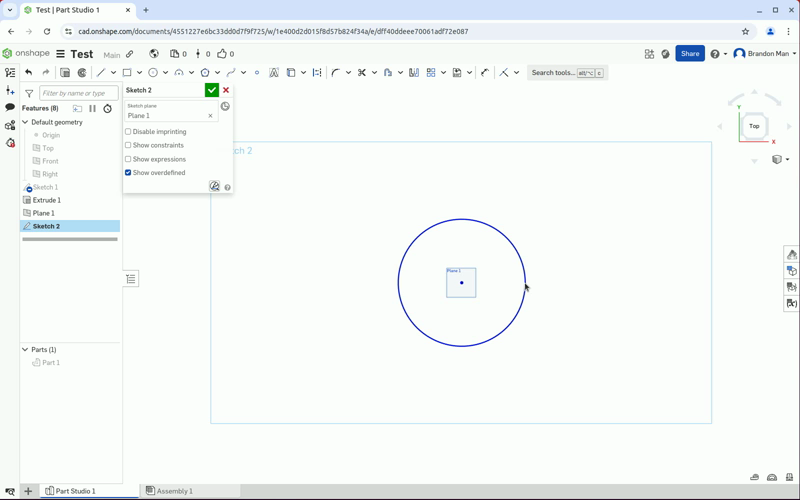
key(c)
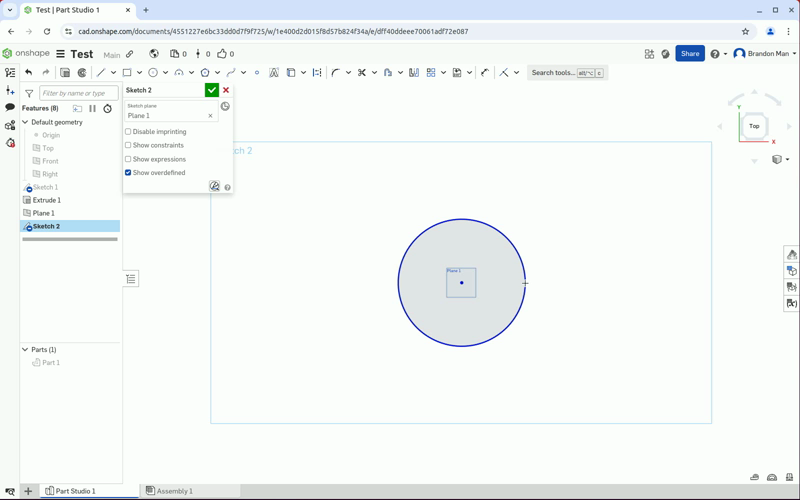
key_down(shift)
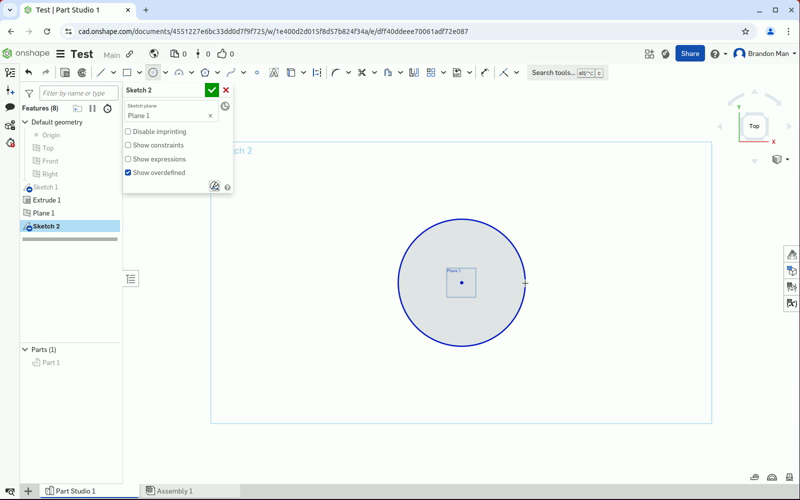
mouse_move(461, 282)
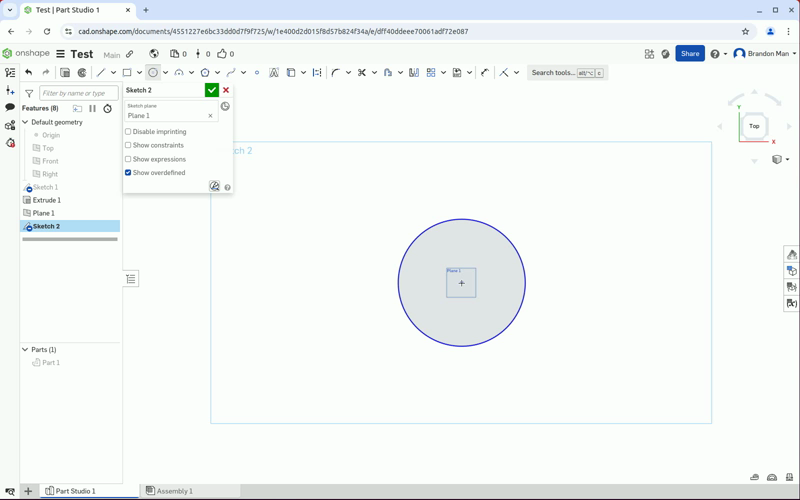
click(461, 282)
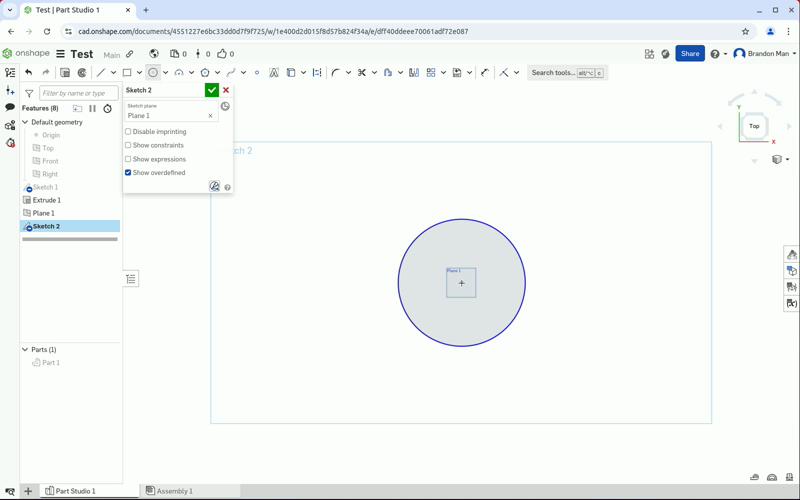
key_up(shift)
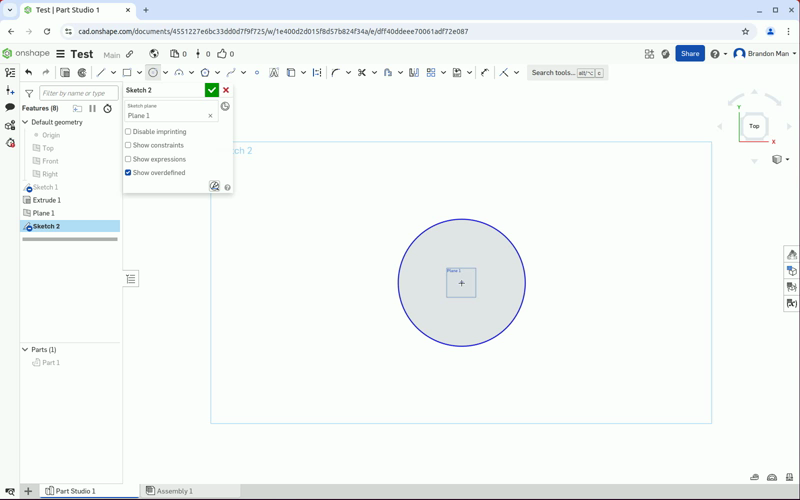
mouse_move(493, 282)
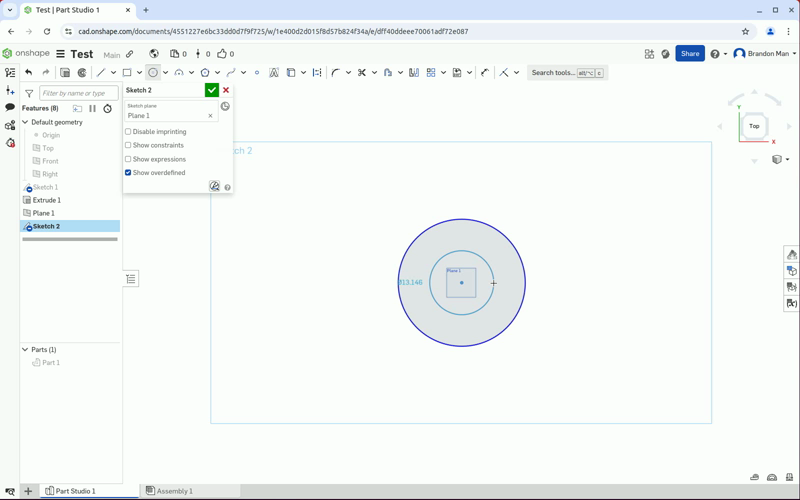
click(493, 282)
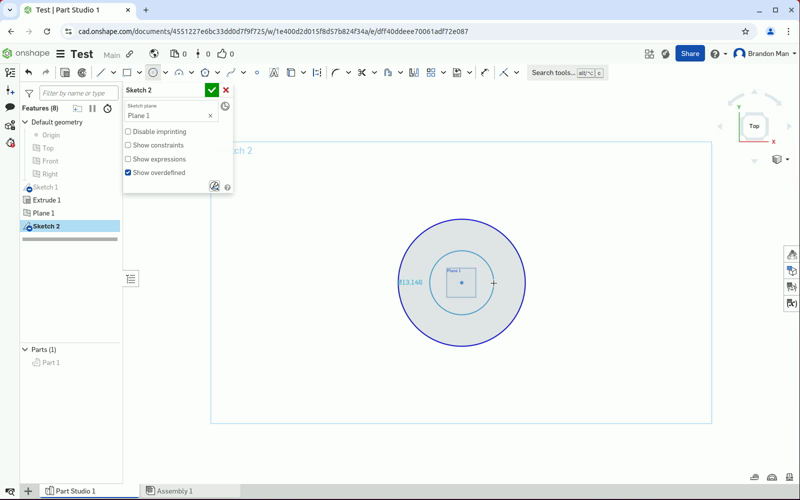
key(esc)
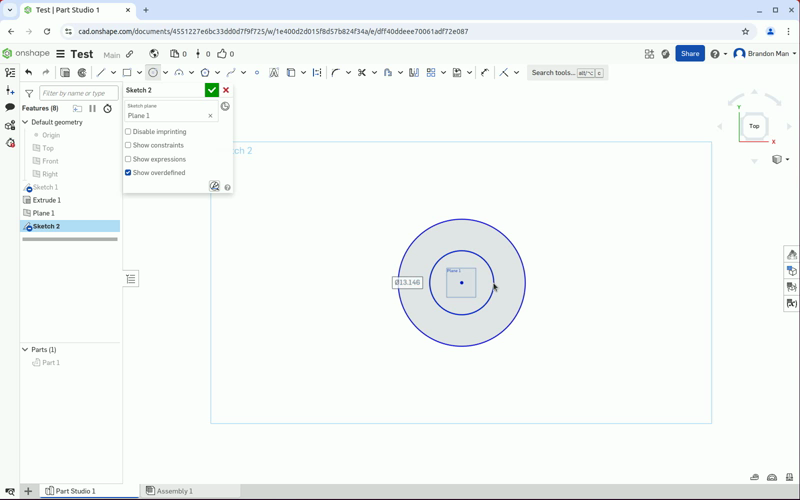
mouse_move(408, 292)
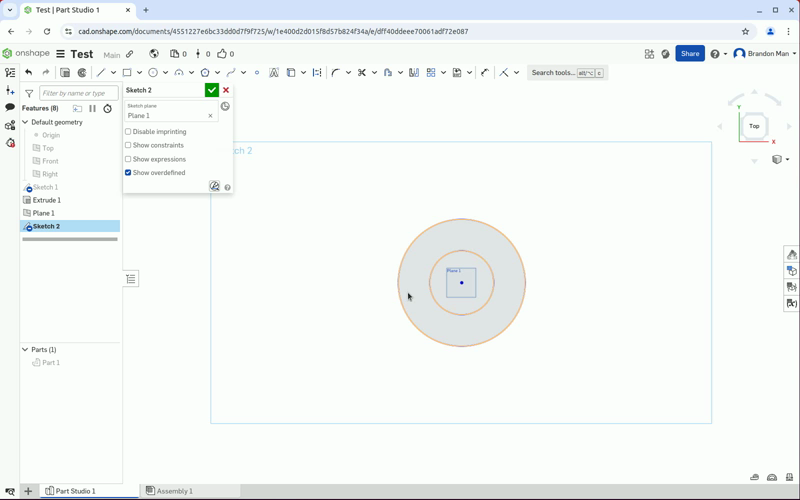
click(408, 292)
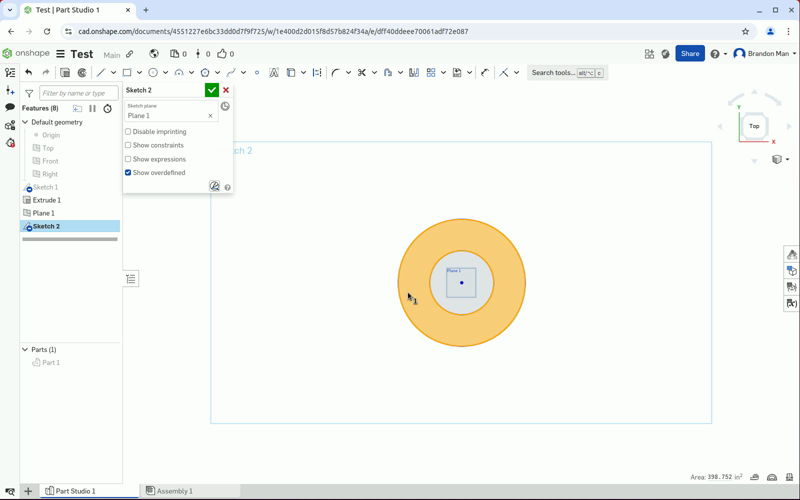
mouse_move(73, 352)
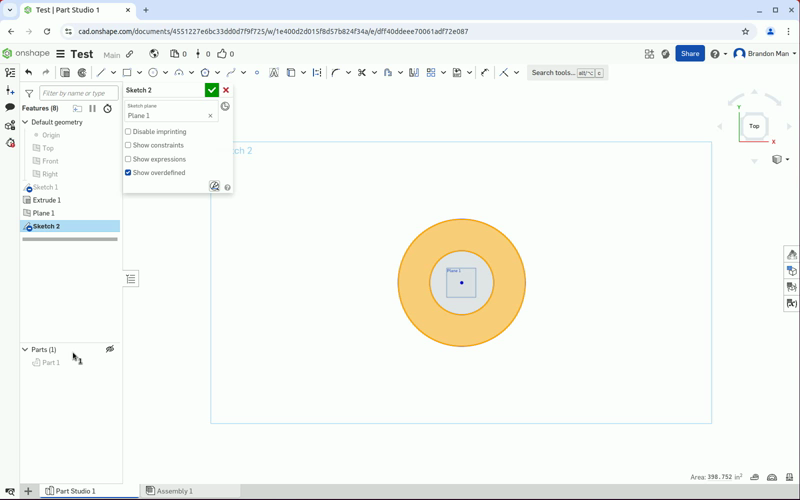
key(shift+y)
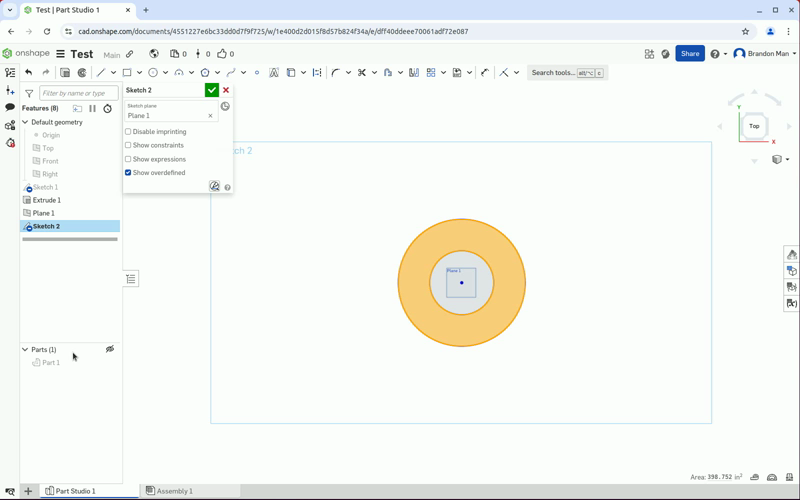
key(shift+e)
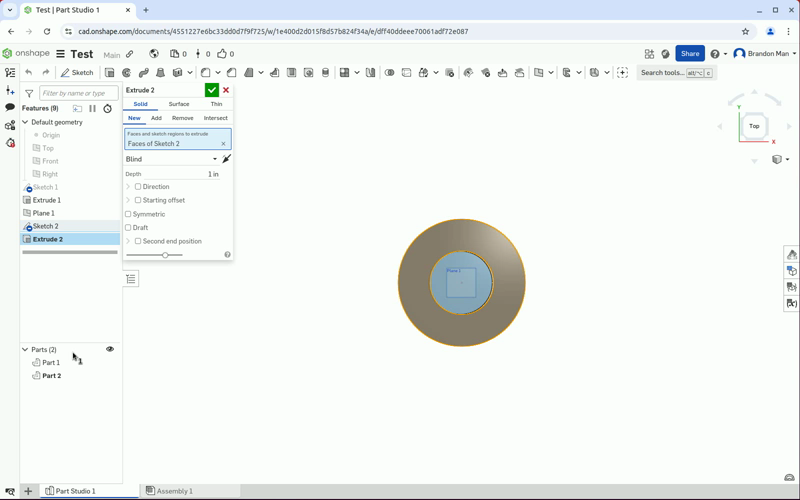
mouse_move(143, 106)
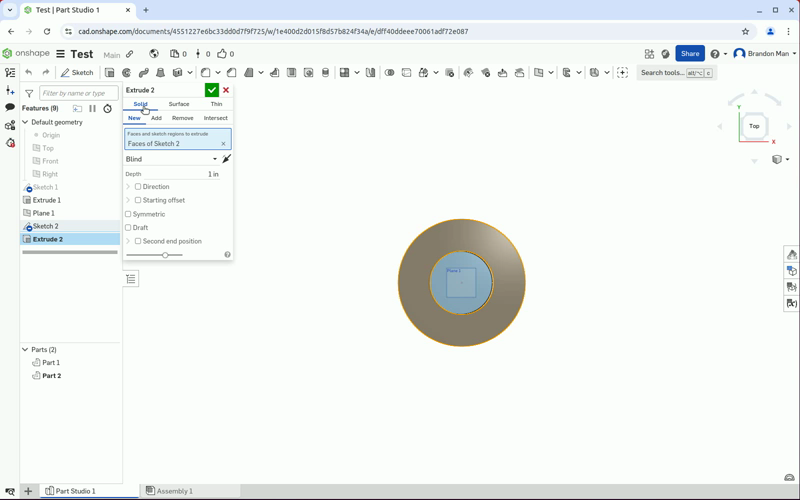
click(143, 106)
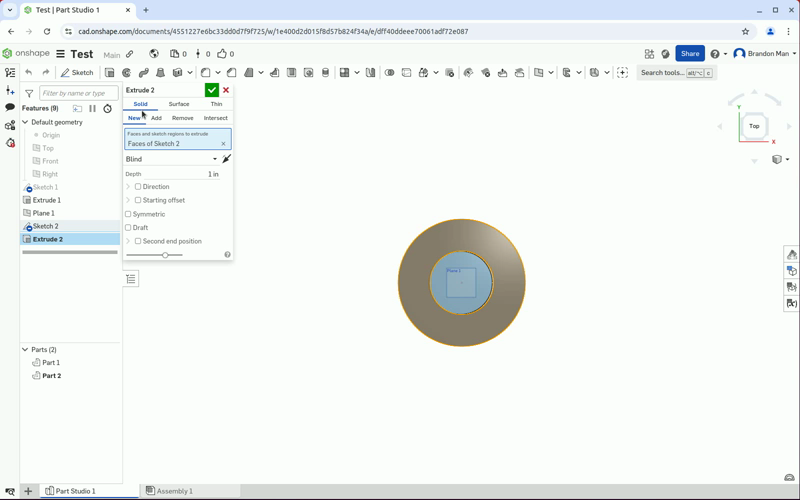
mouse_move(137, 120)
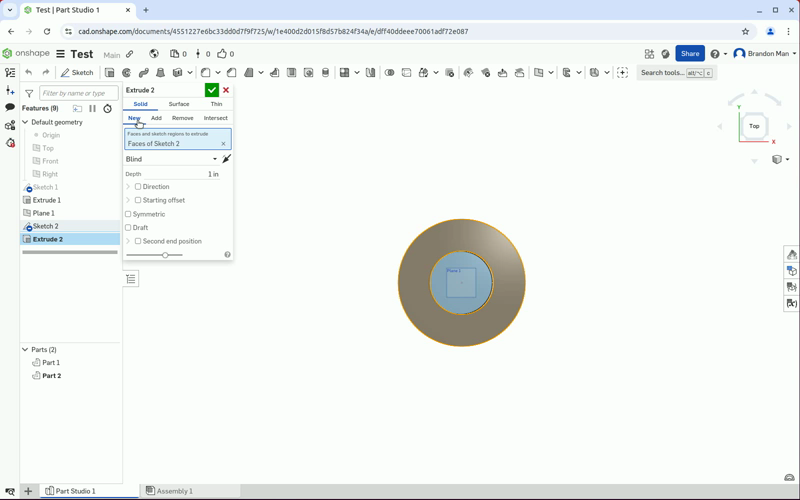
click(137, 120)
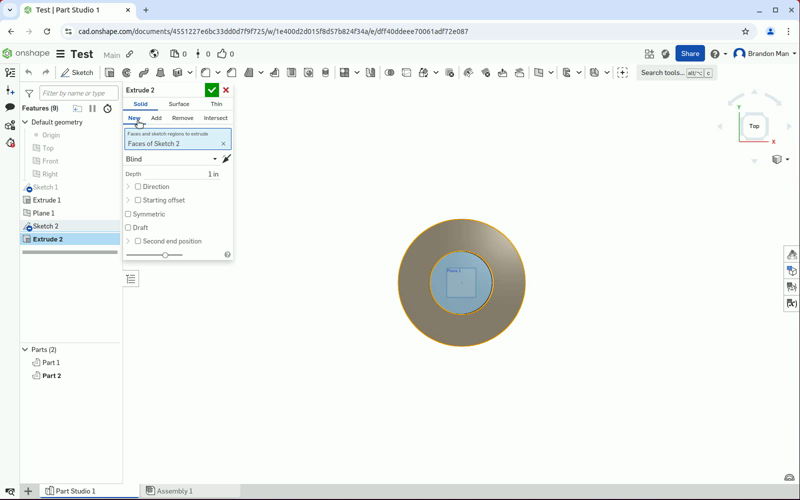
key(tab, 4)
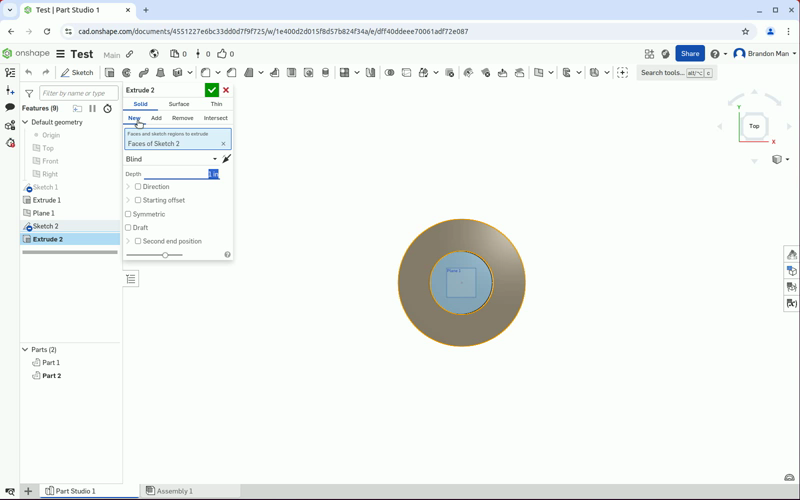
text(20.46)
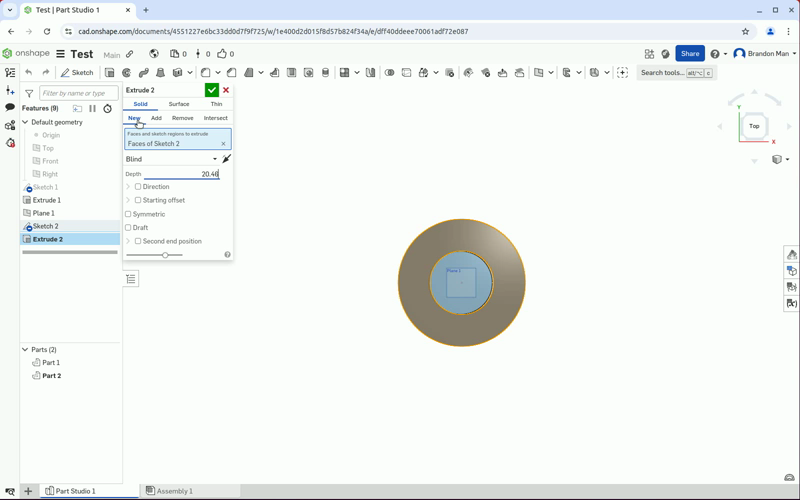
key(enter)
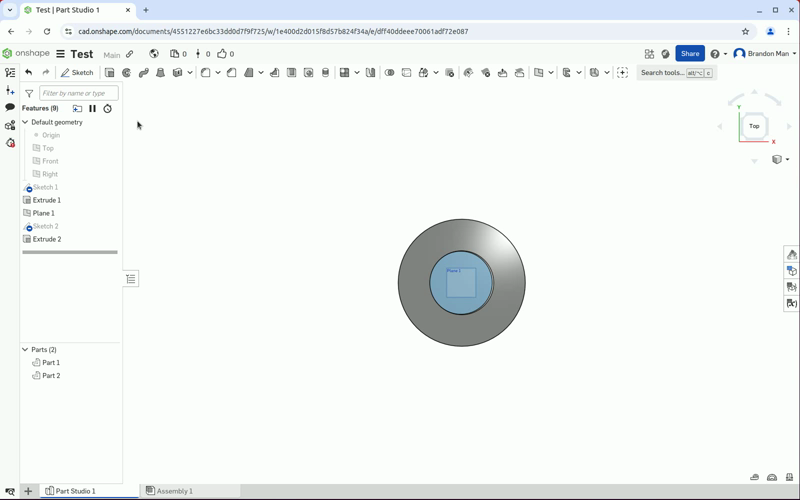
key(shift+h)
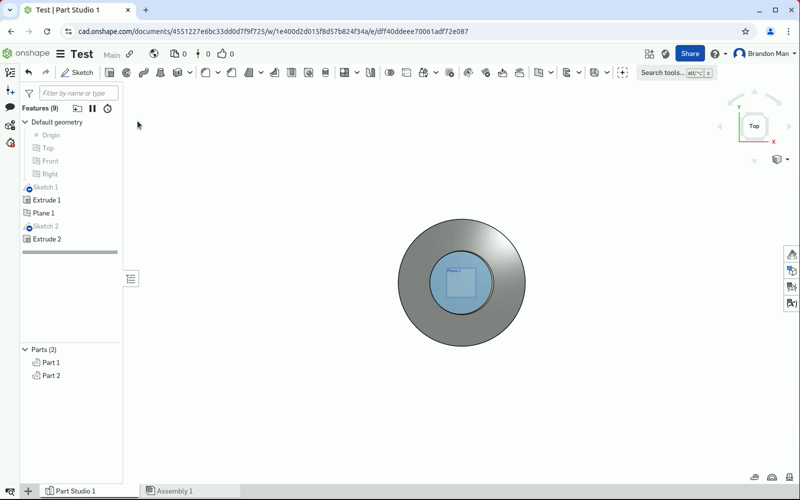
key(shift+h)
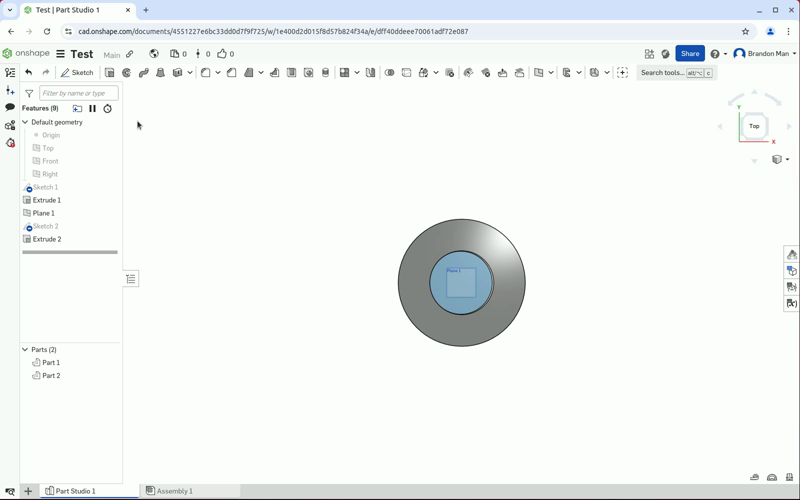
mouse_move(73, 189)
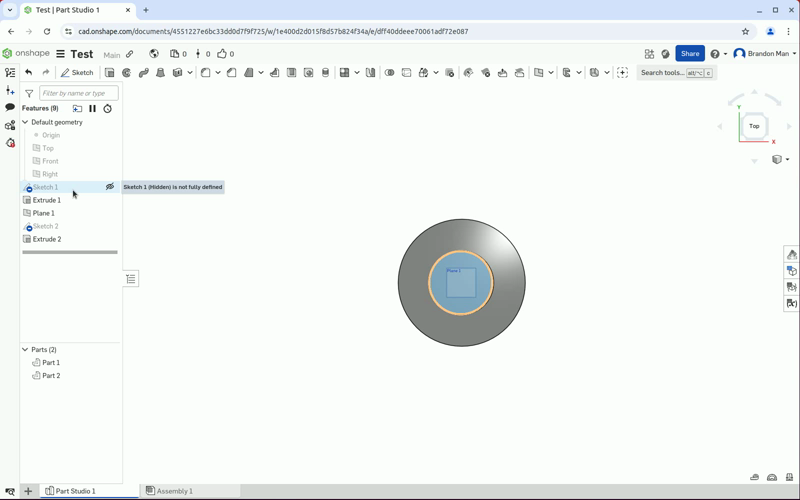
click(73, 189)
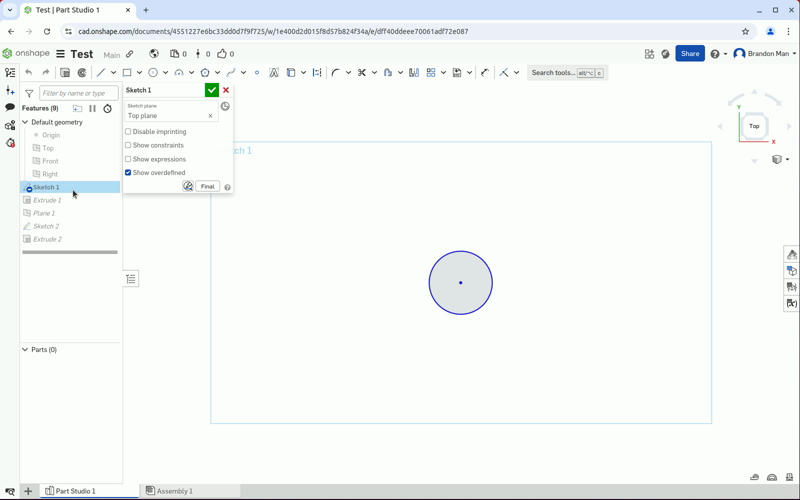
mouse_move(229, 92)
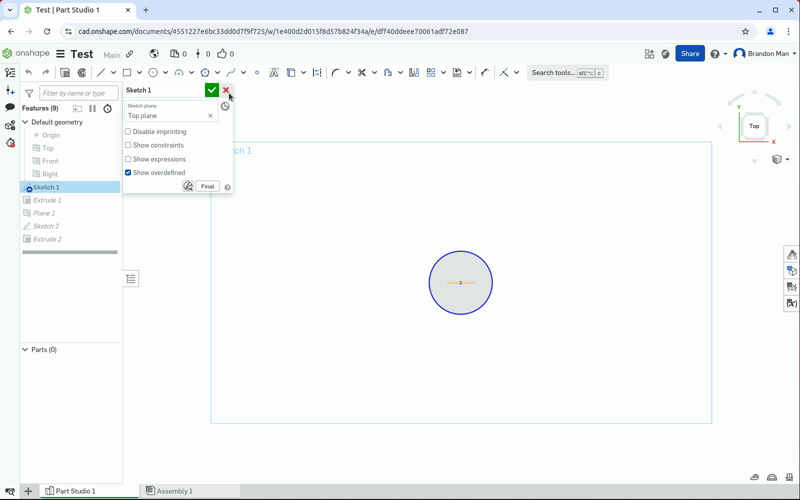
click(229, 92)
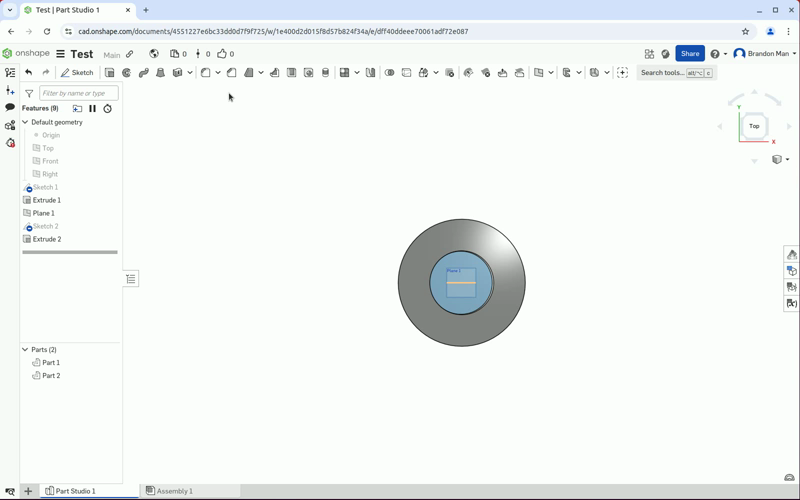
mouse_move(541, 75)
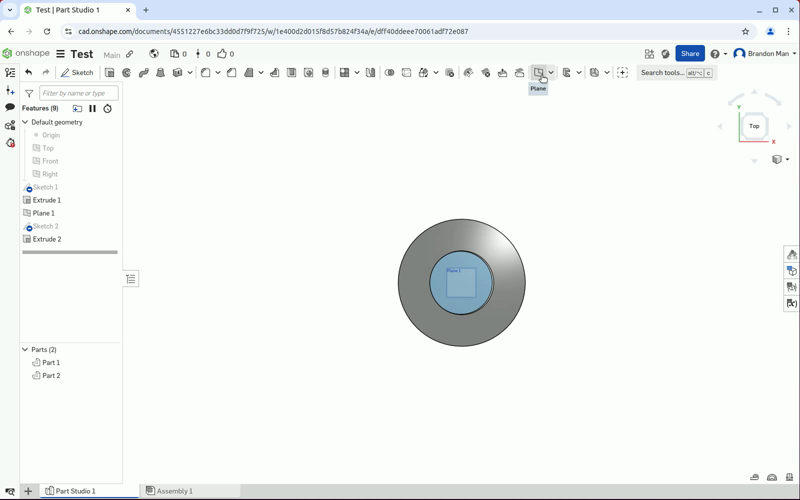
click(541, 75)
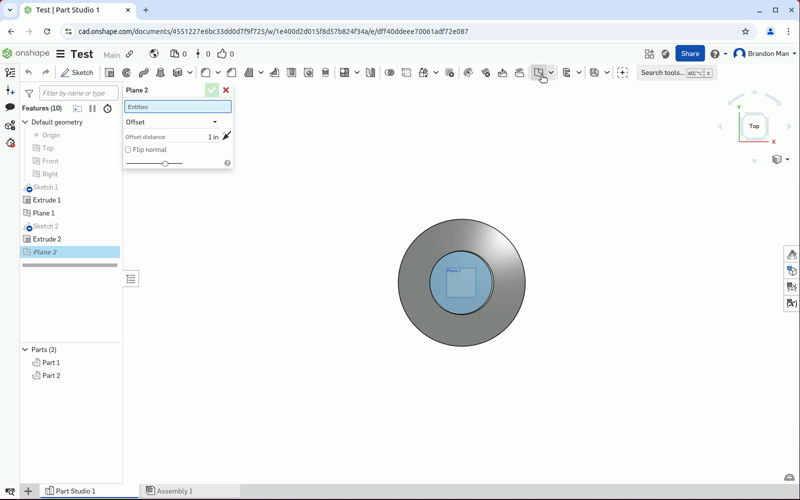
mouse_move(73, 150)
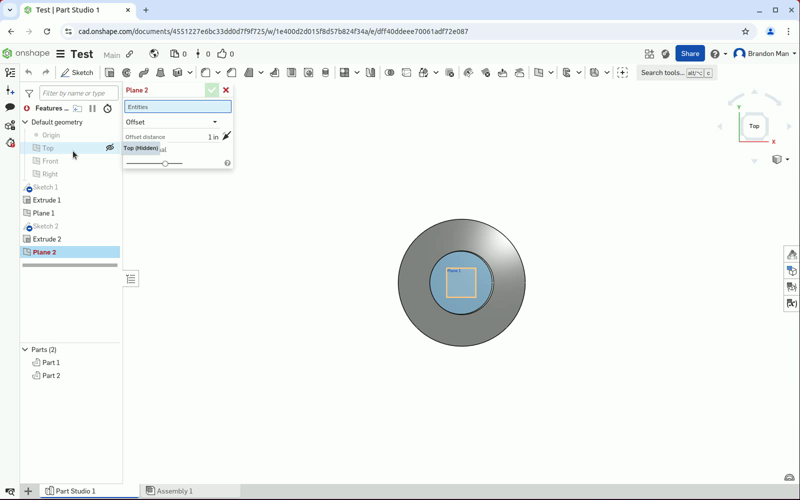
click(73, 150)
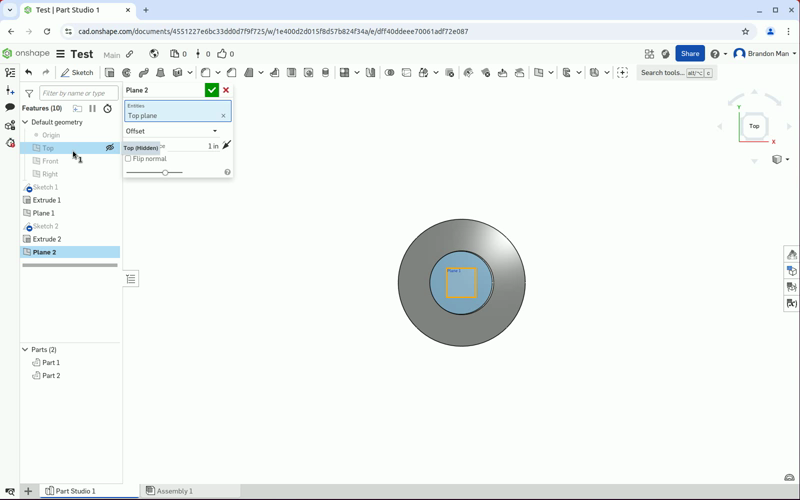
key(tab, 2)
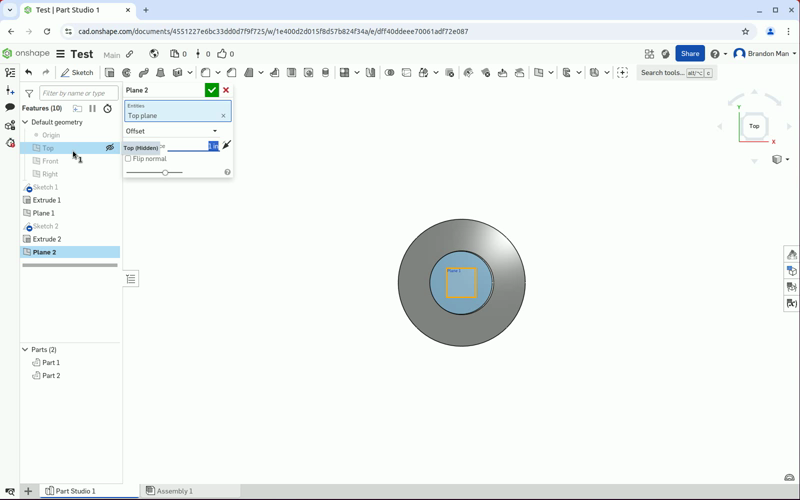
text(23.108)
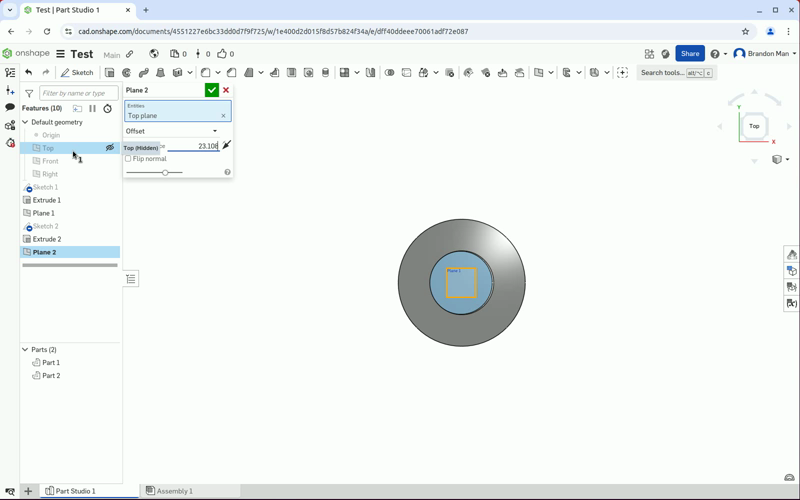
key(enter, 2)
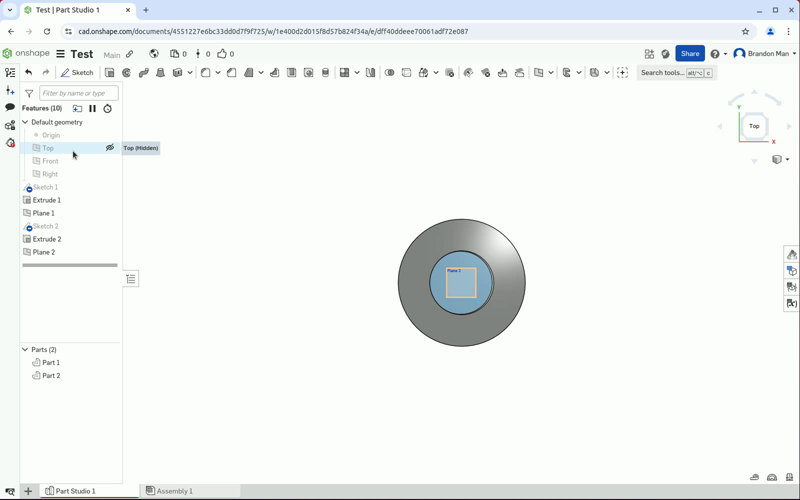
key(shift+s)
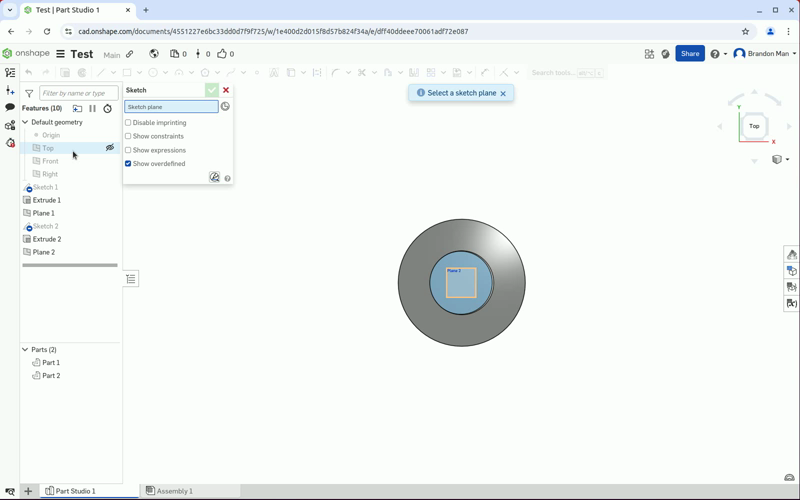
mouse_move(73, 254)
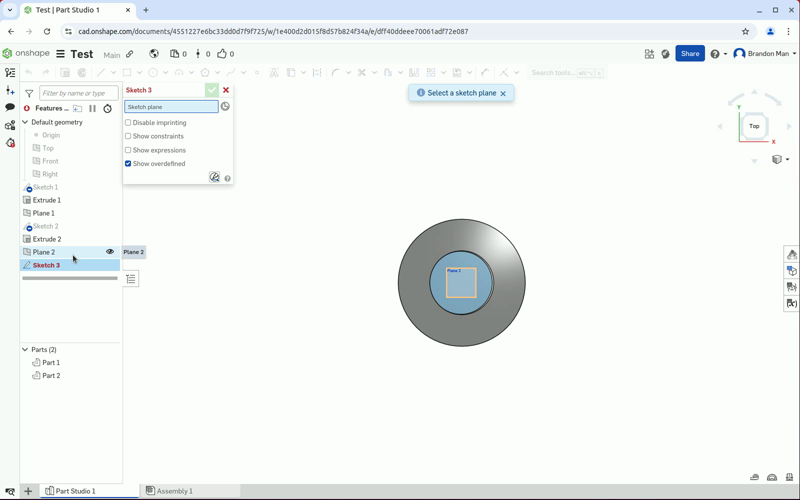
click(73, 254)
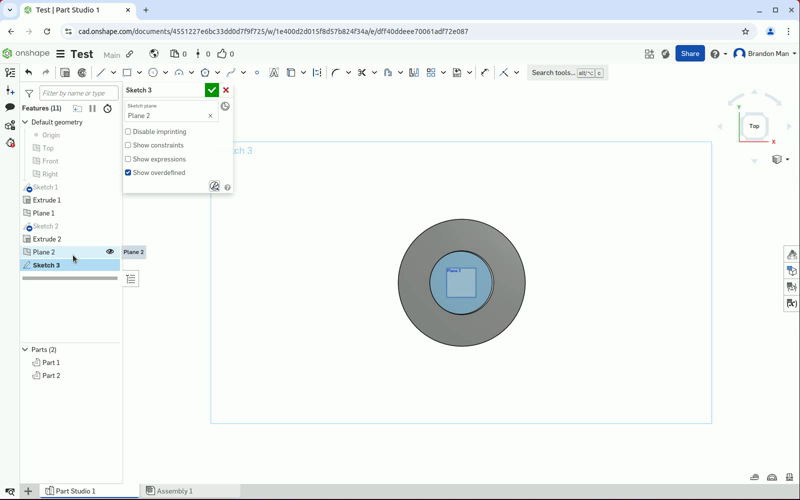
mouse_move(73, 352)
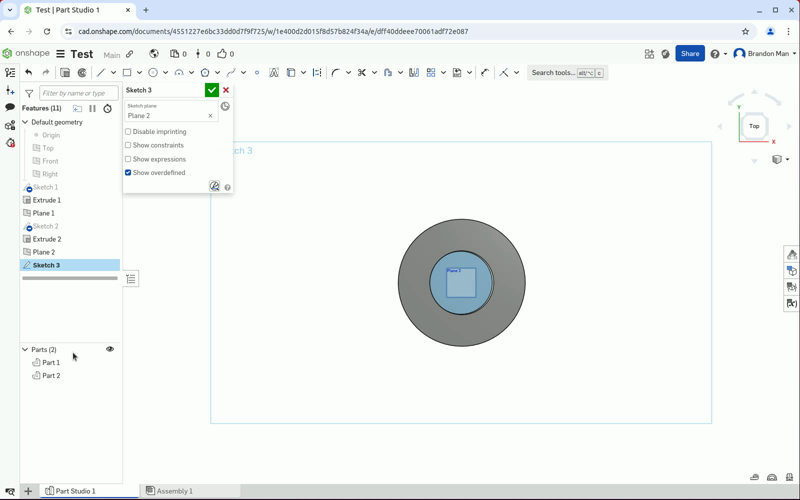
key(y)
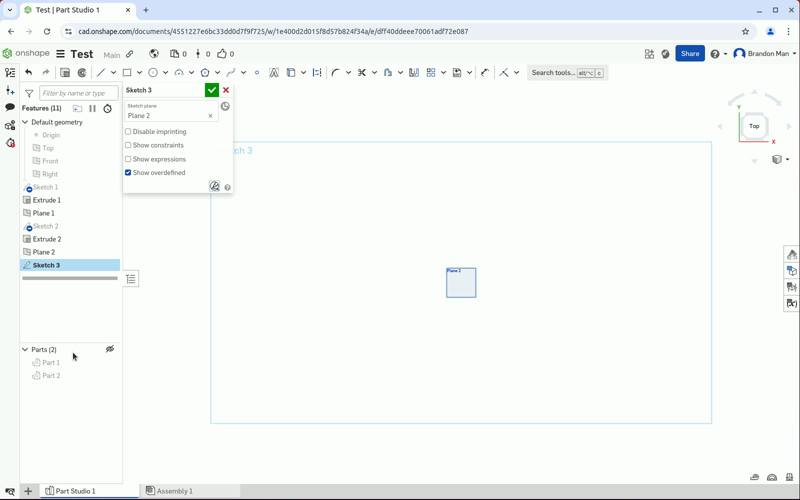
key(c)
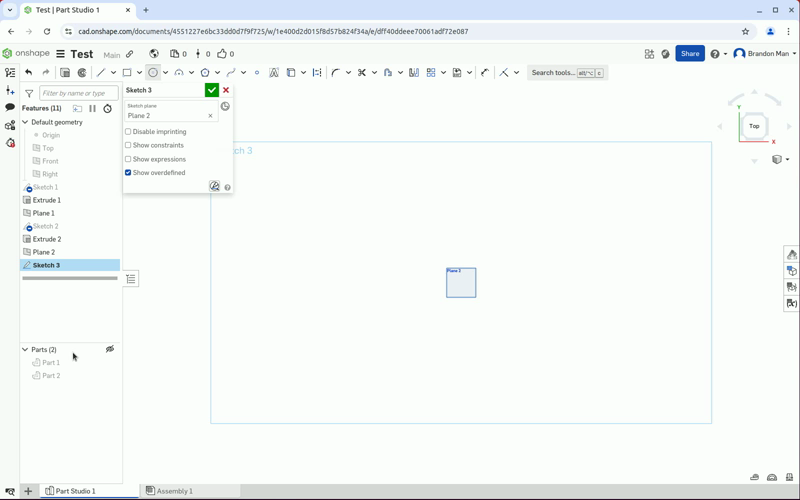
key_down(shift)
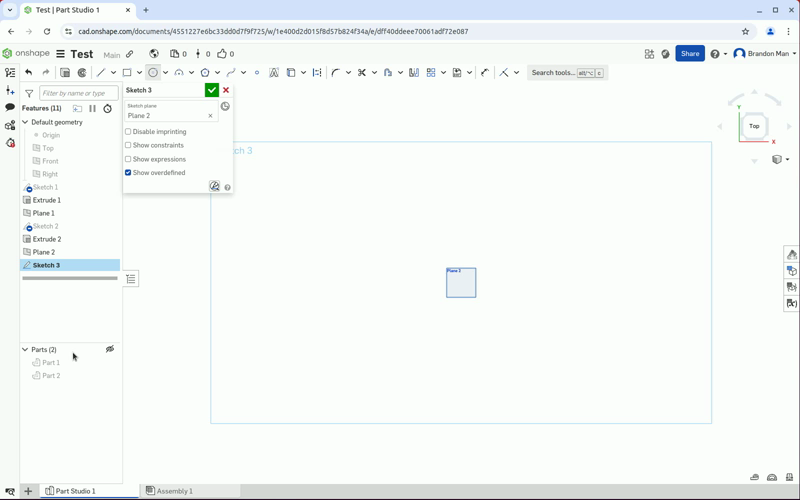
mouse_move(460, 282)
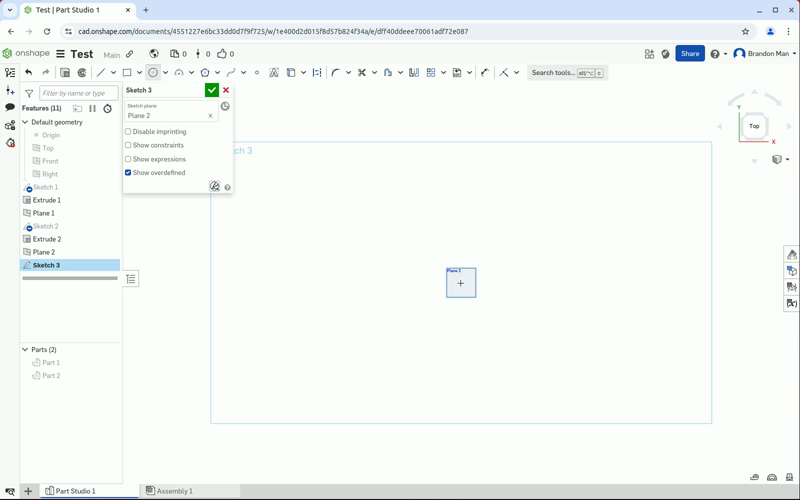
click(460, 282)
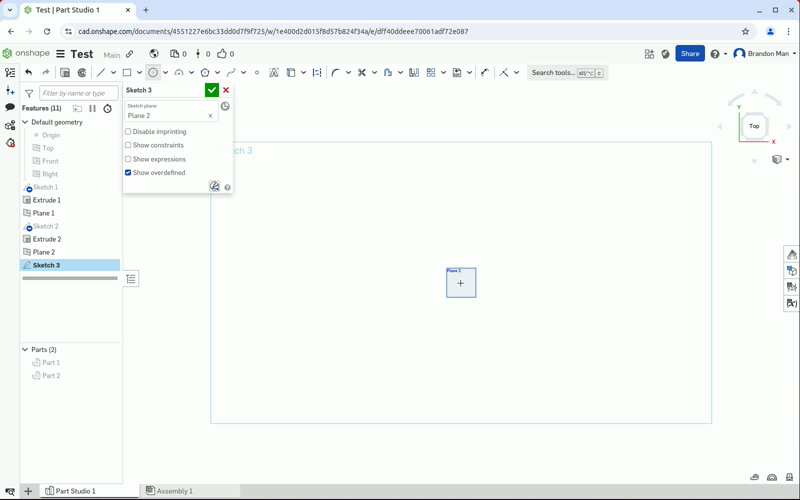
key_up(shift)
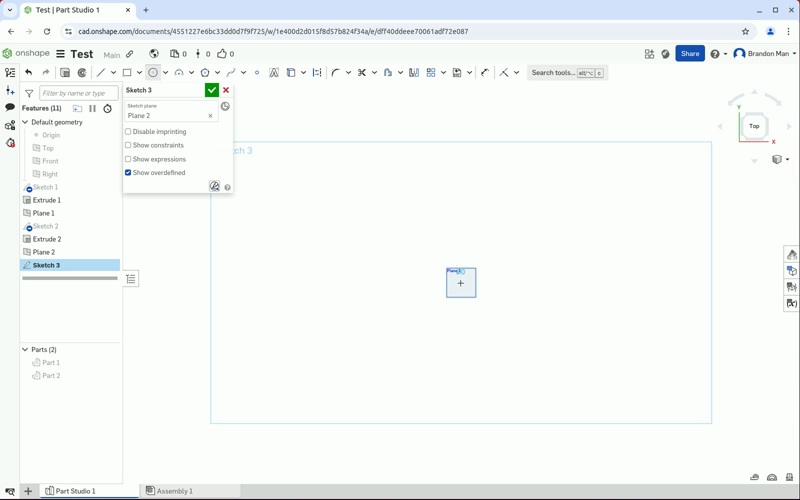
mouse_move(492, 282)
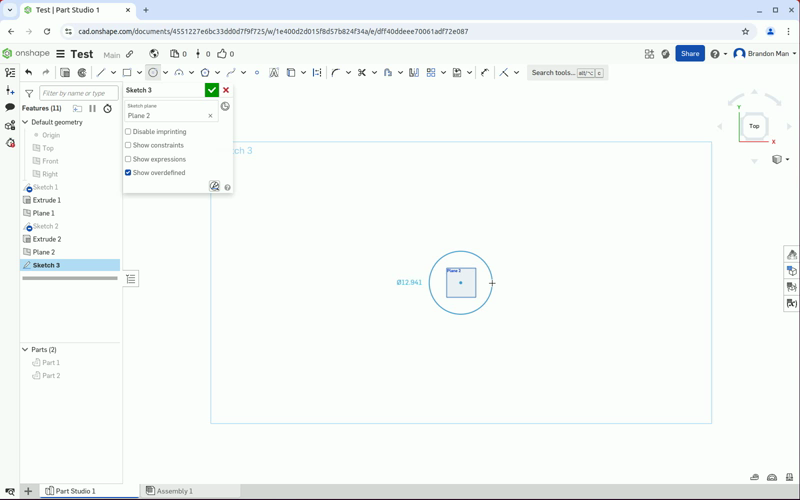
click(492, 282)
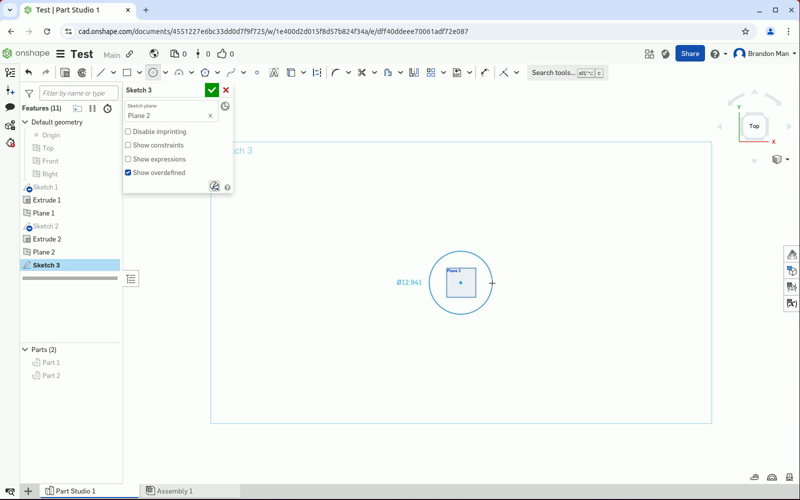
key(esc)
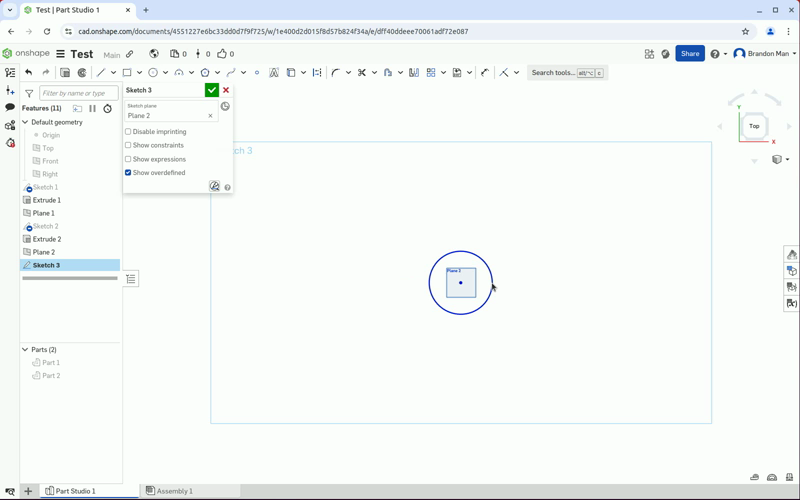
mouse_move(455, 285)
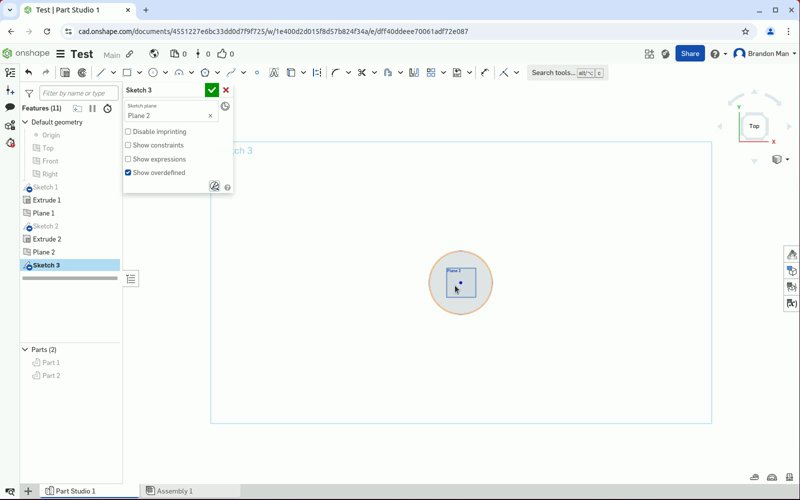
click(455, 285)
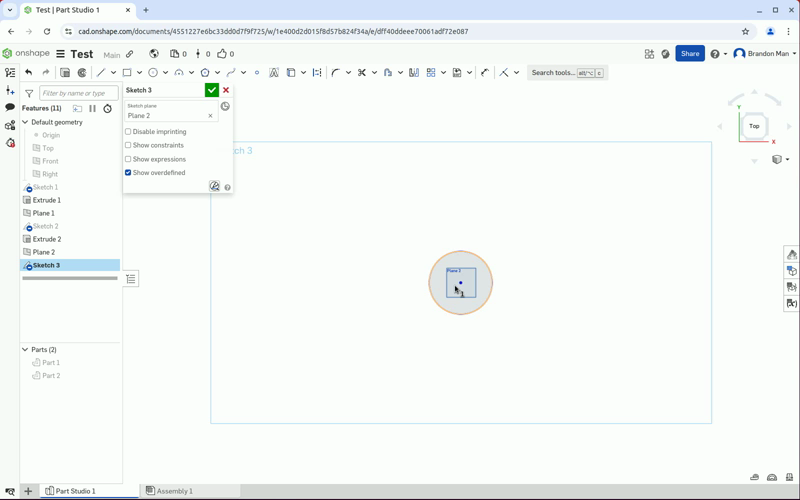
mouse_move(73, 352)
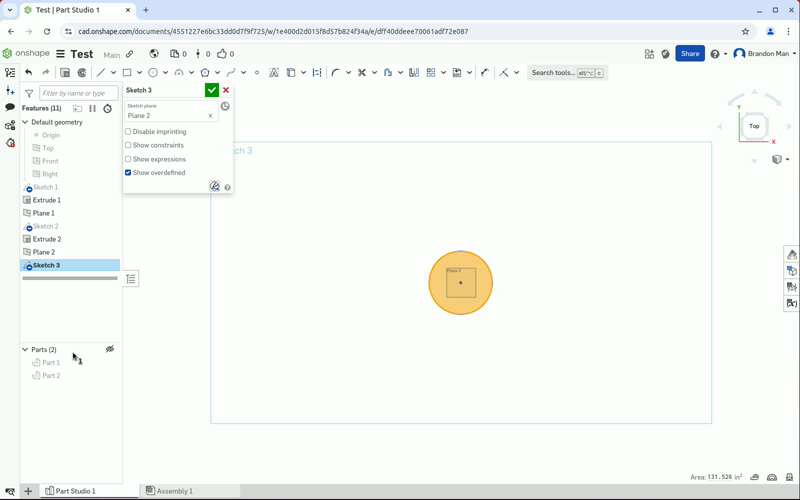
key(shift+y)
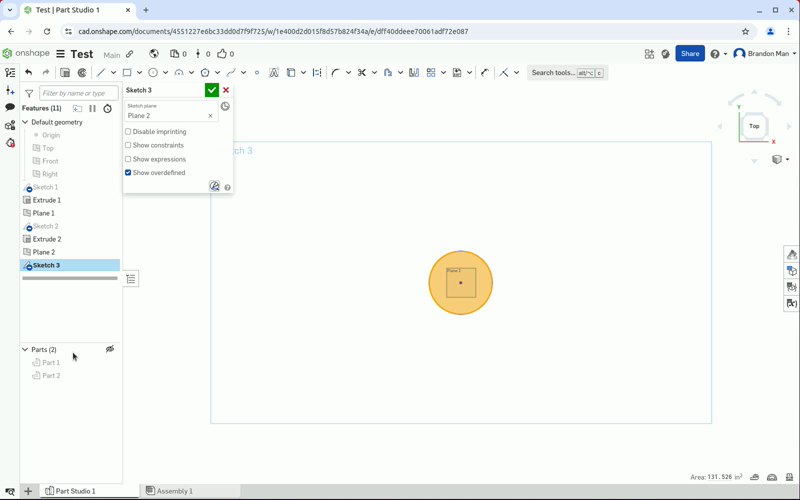
key(shift+e)
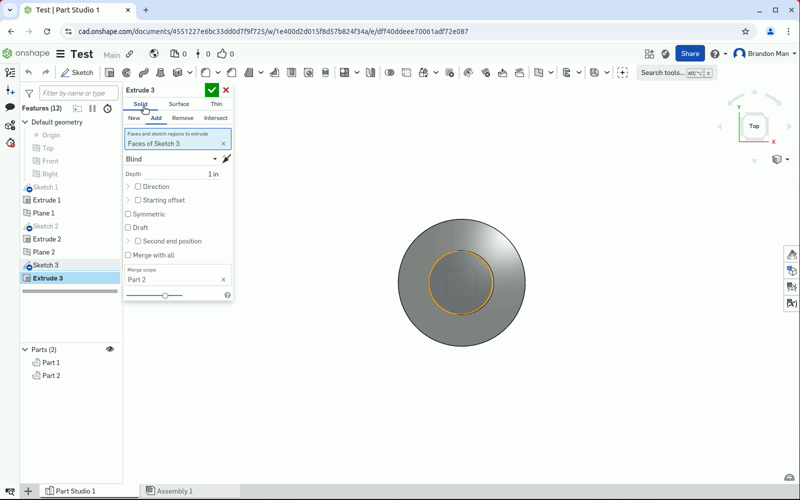
mouse_move(143, 106)
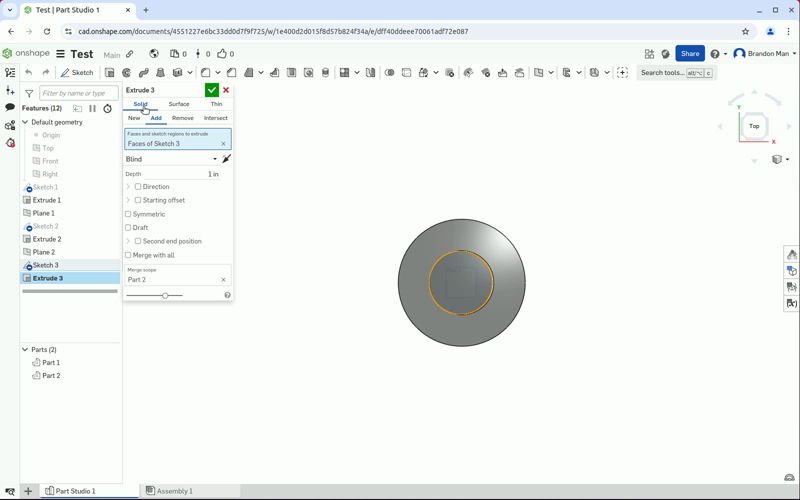
click(143, 106)
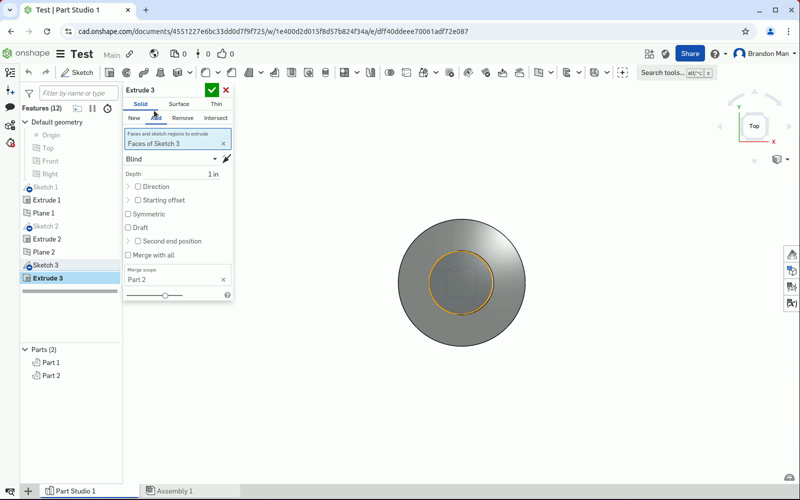
mouse_move(186, 120)
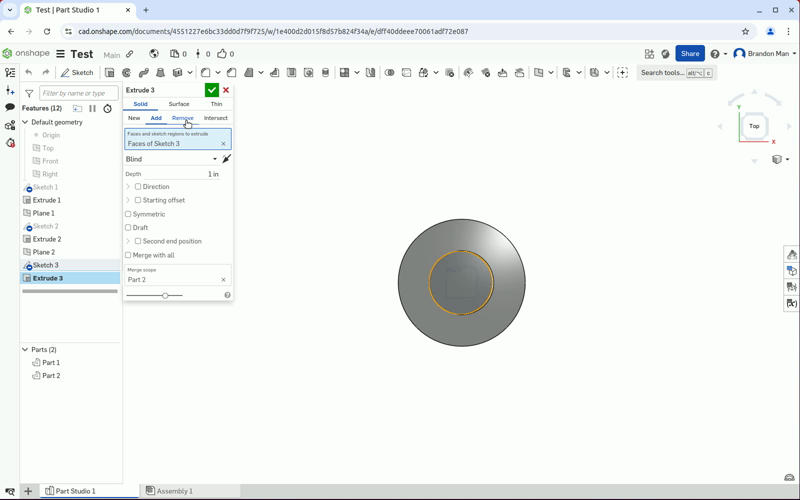
click(186, 120)
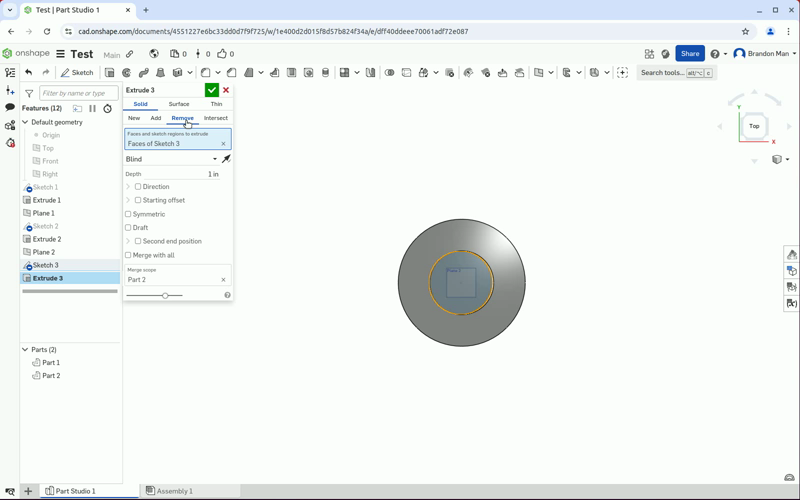
key(tab, 4)
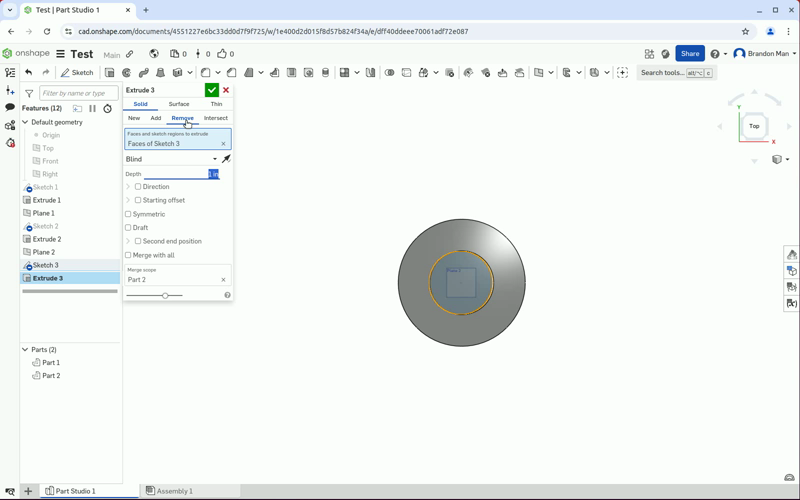
text(19.257)
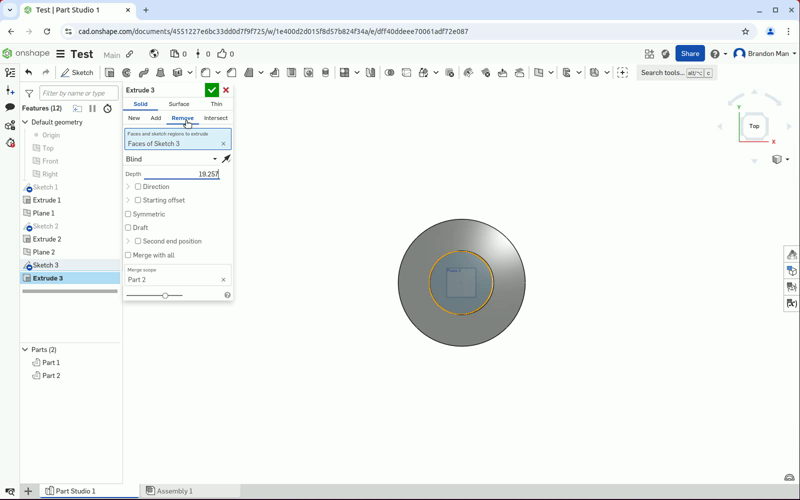
key(tab, 6)
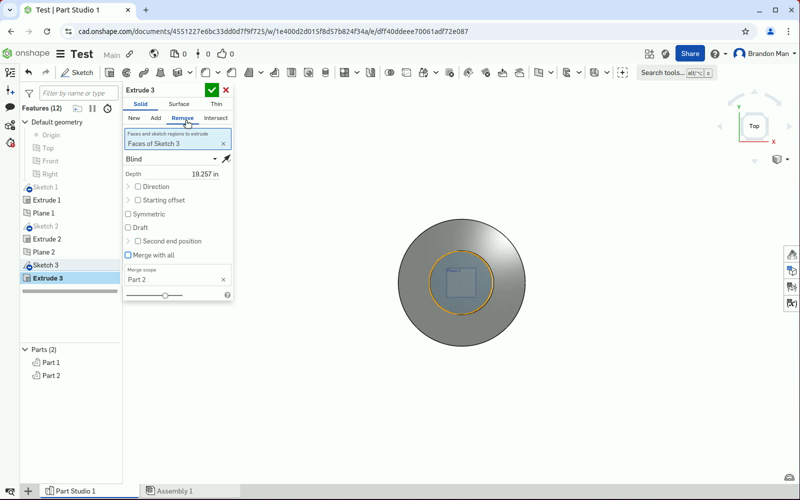
key(space)
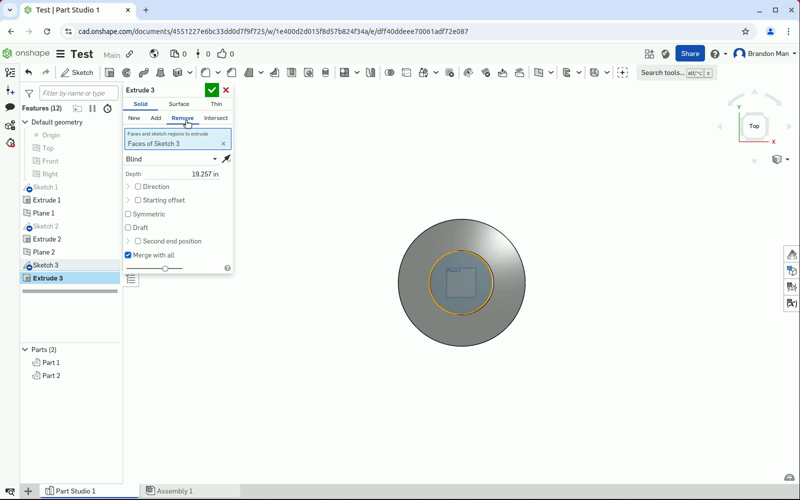
key(enter)
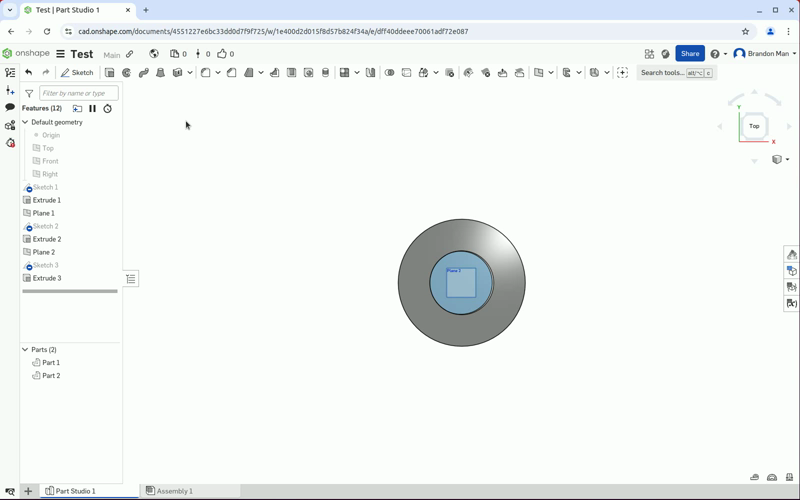
key(shift+h)
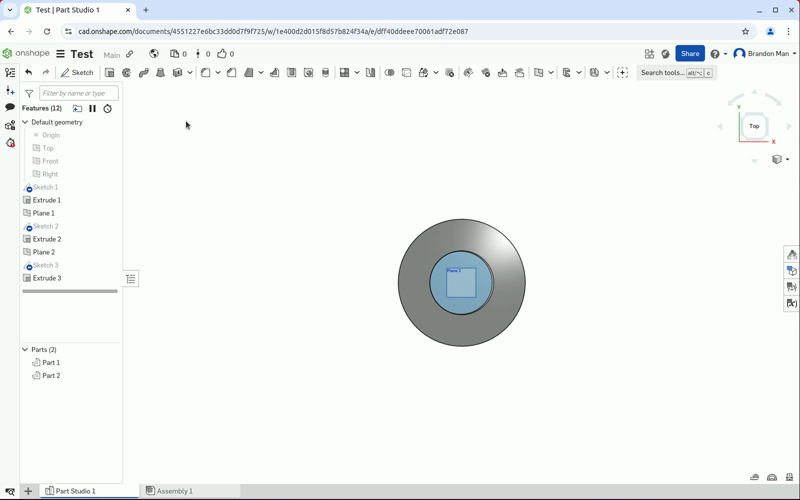
key(shift+h)
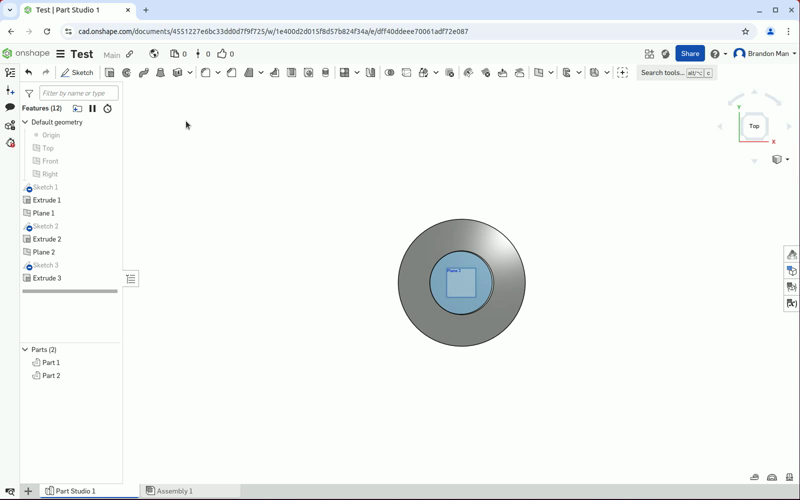
mouse_move(73, 189)
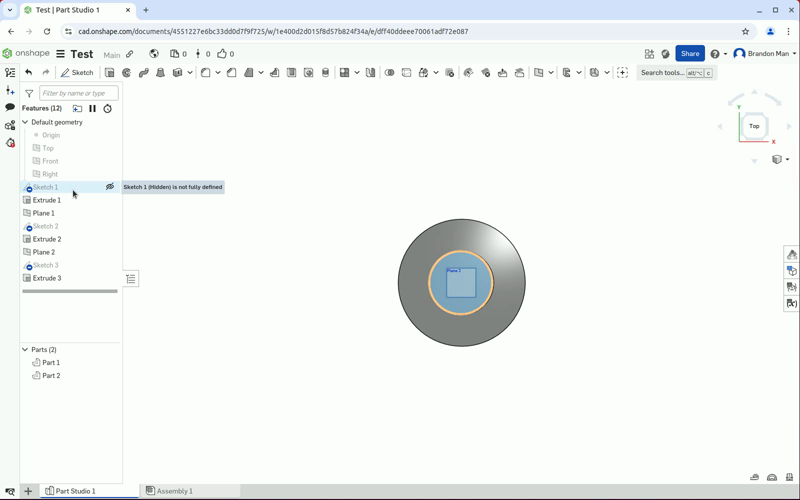
click(73, 189)
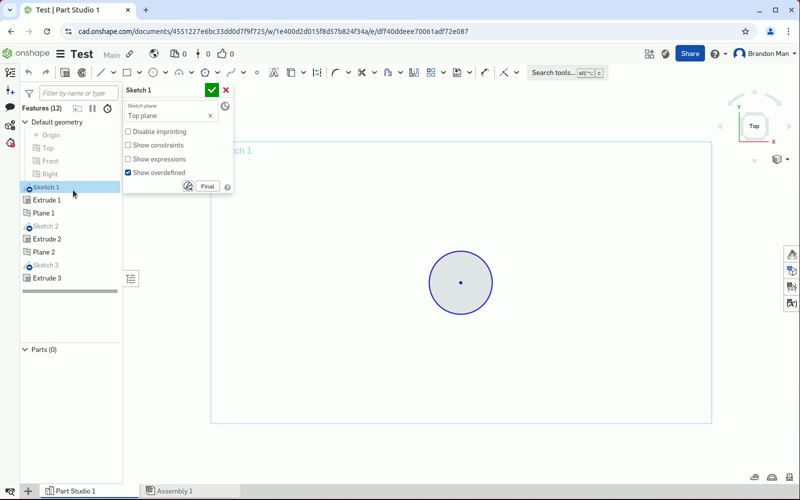
mouse_move(229, 92)
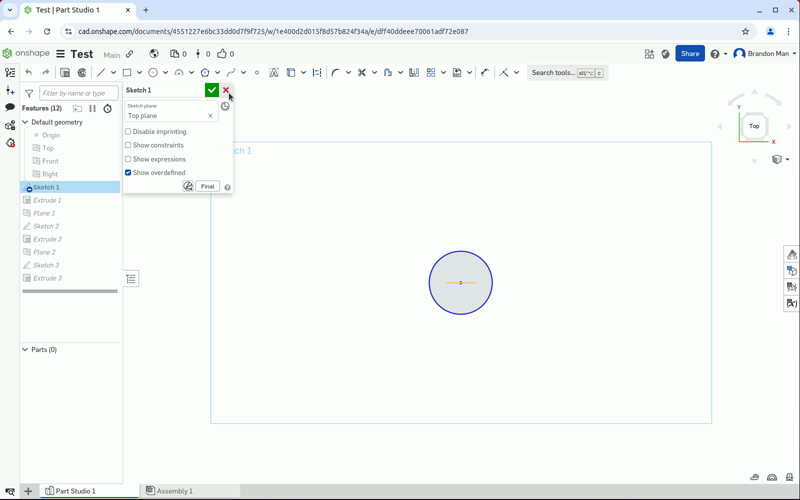
click(229, 92)
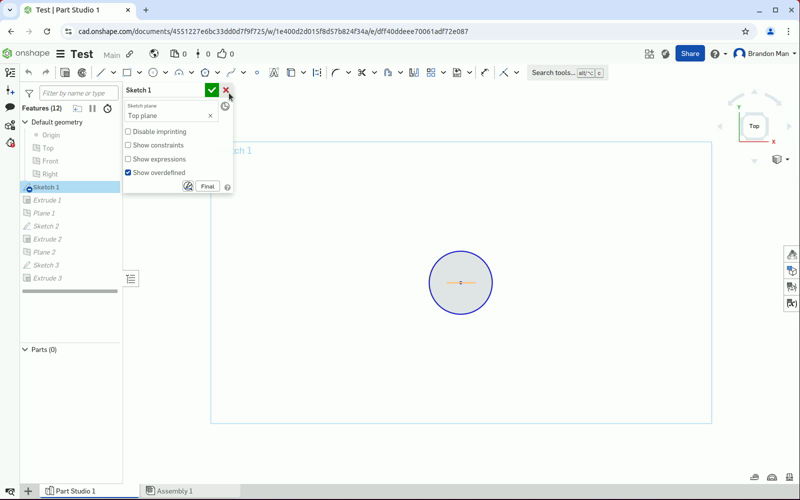
key(shift+s)
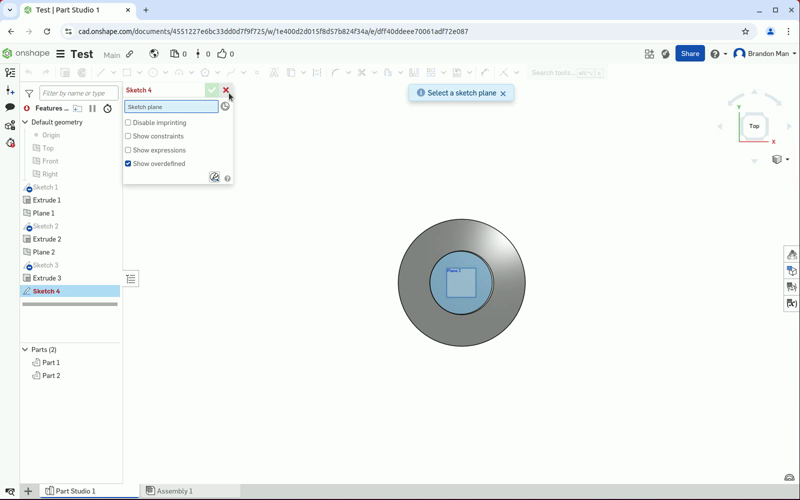
mouse_move(73, 254)
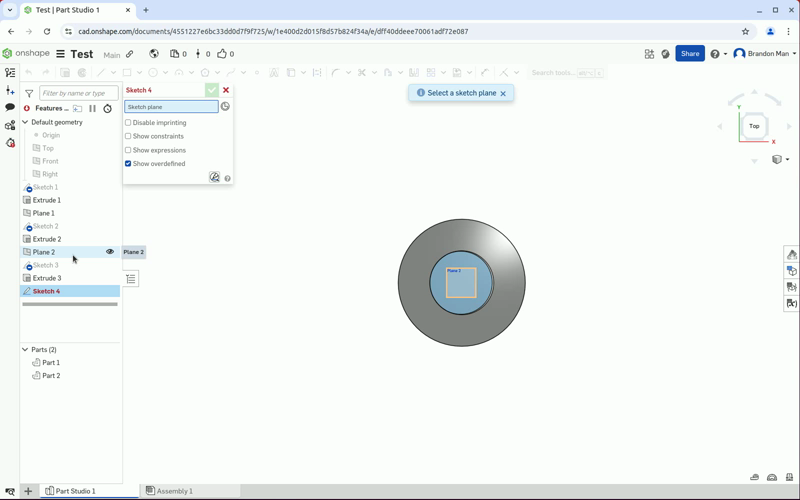
click(73, 254)
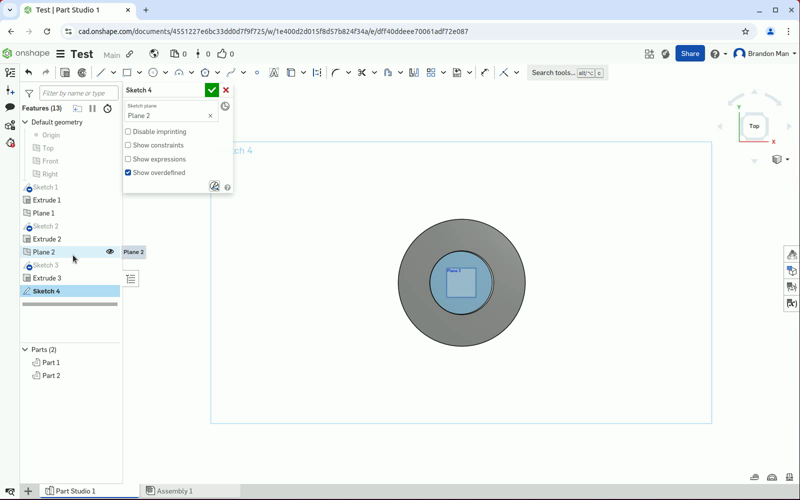
mouse_move(73, 352)
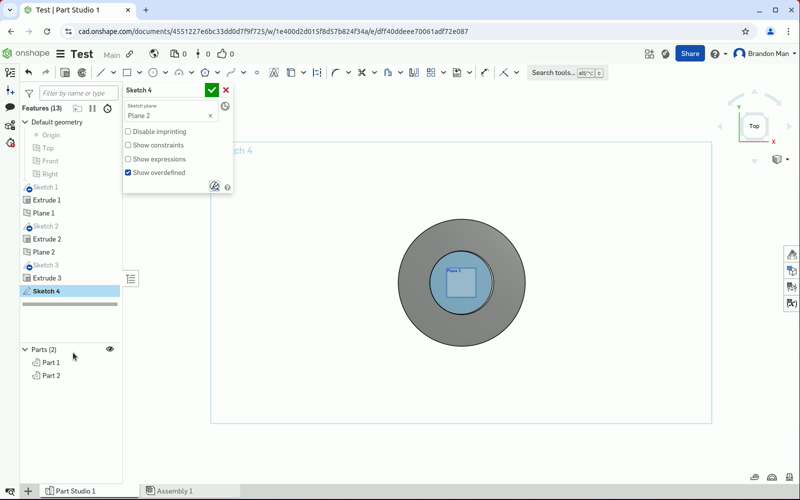
key(y)
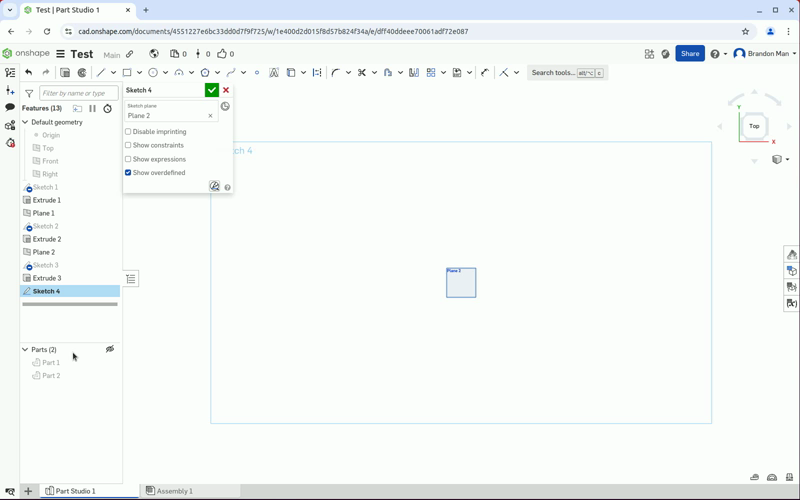
key(c)
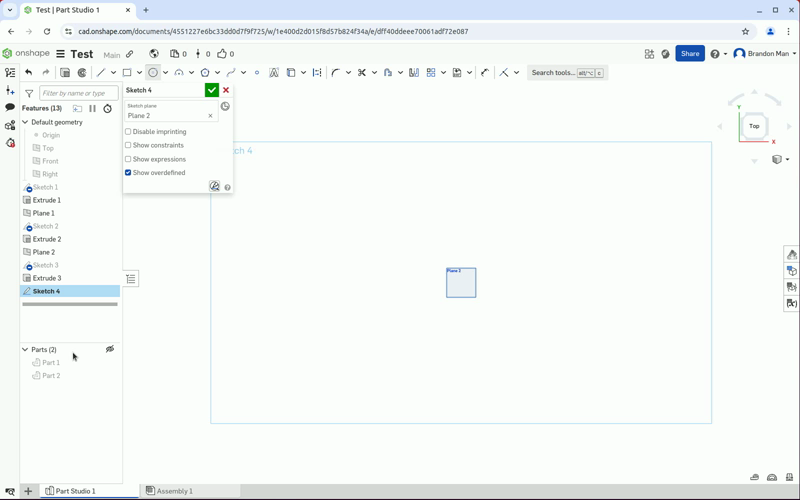
key_down(shift)
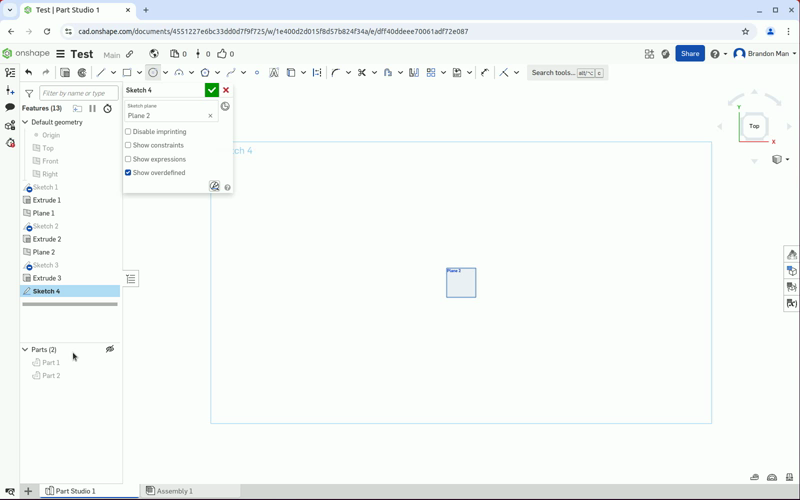
mouse_move(461, 282)
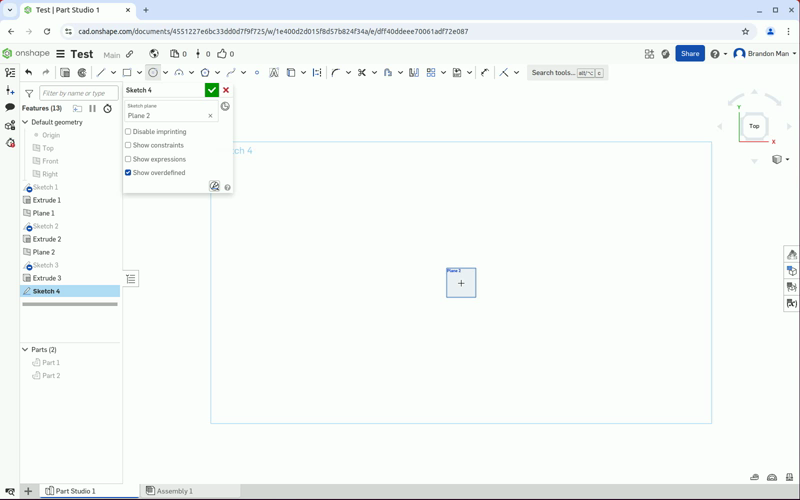
click(461, 282)
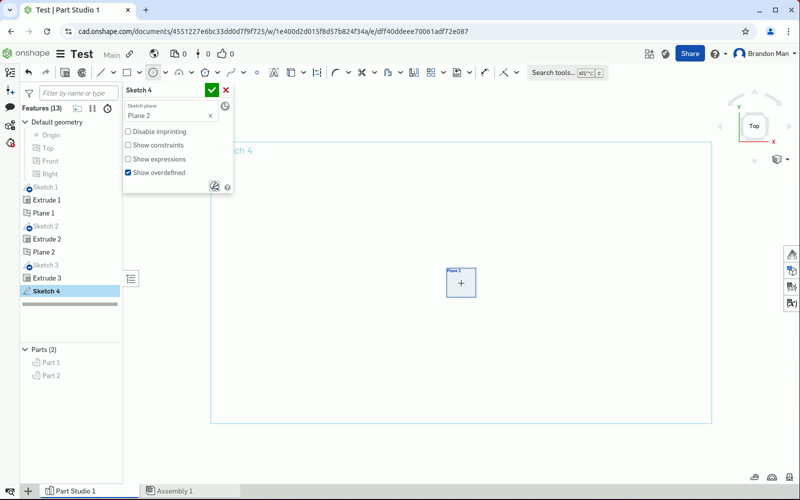
key_up(shift)
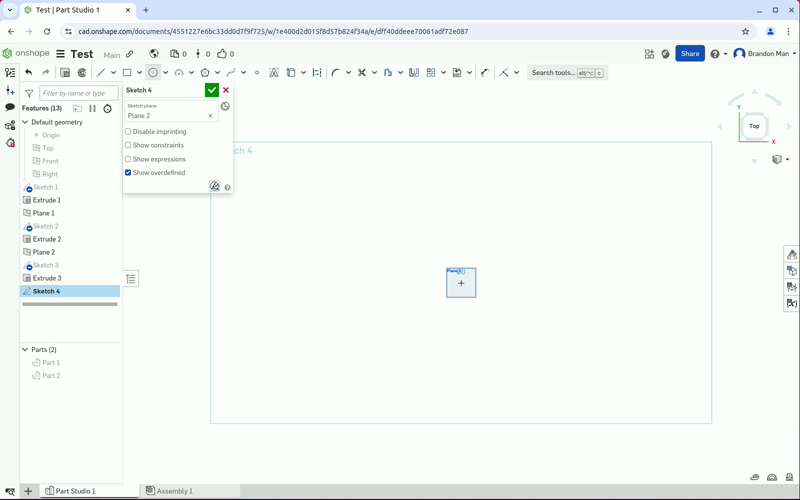
mouse_move(524, 282)
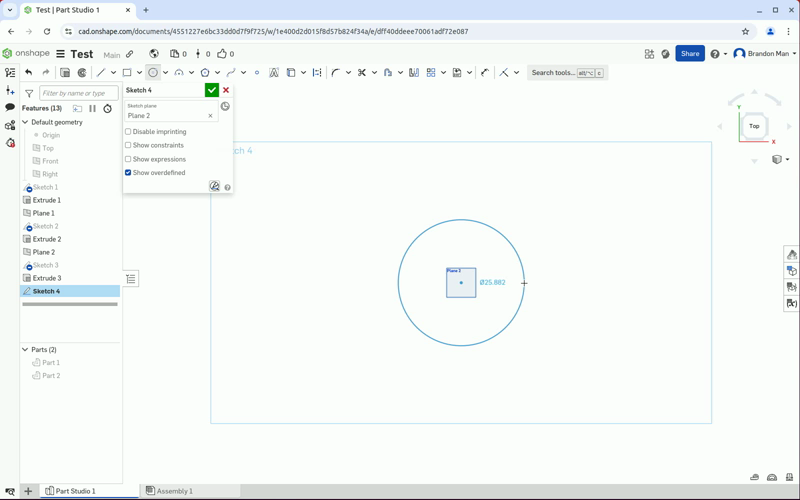
click(524, 282)
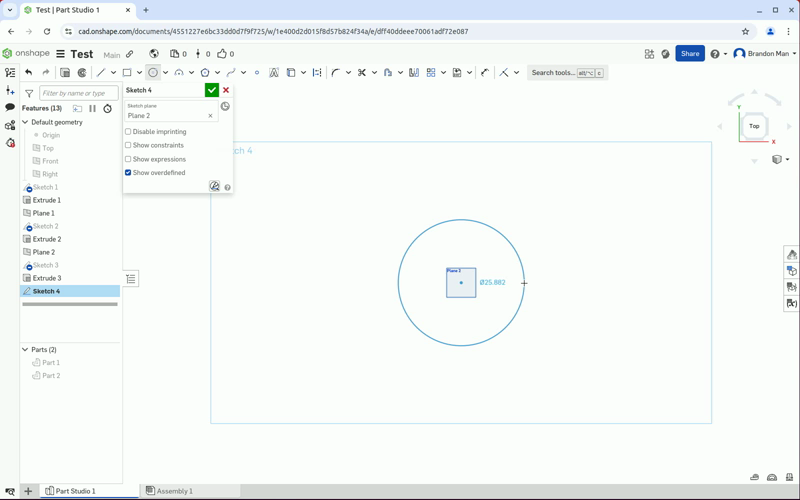
key(esc)
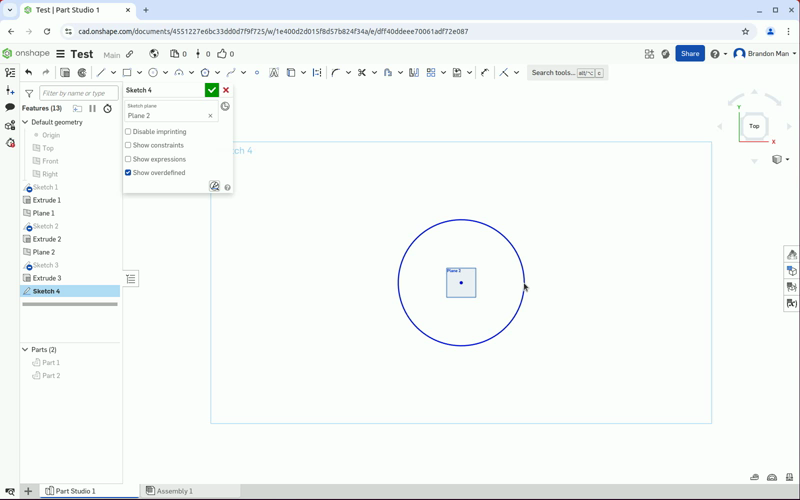
key(c)
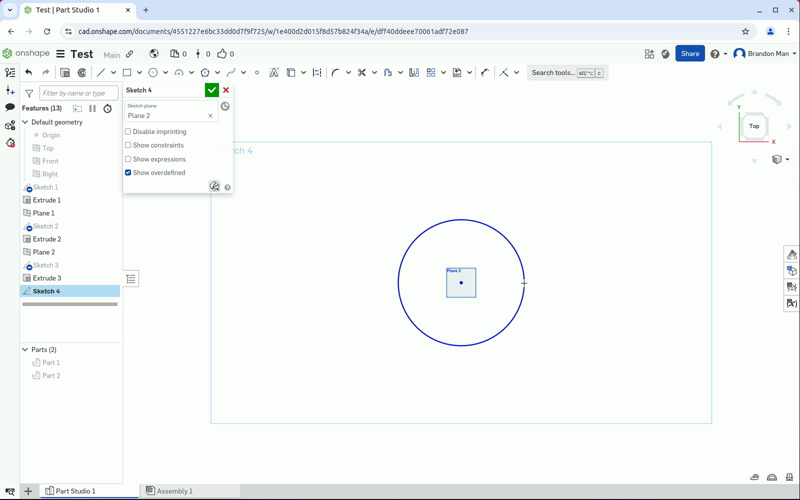
key_down(shift)
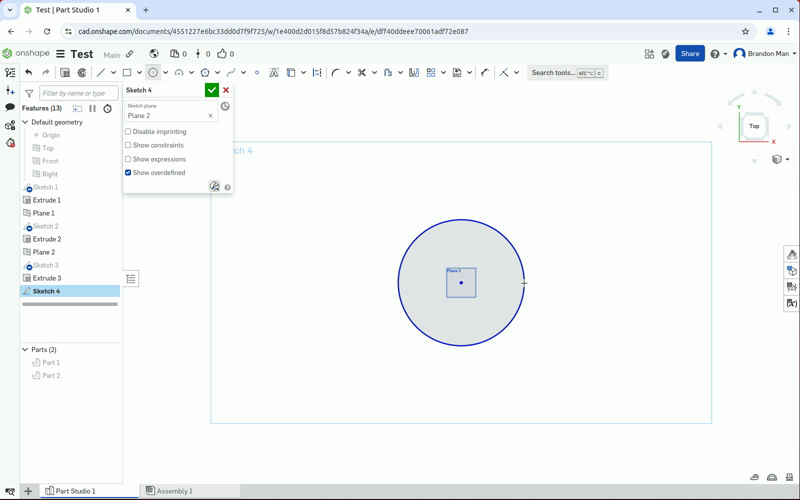
mouse_move(461, 282)
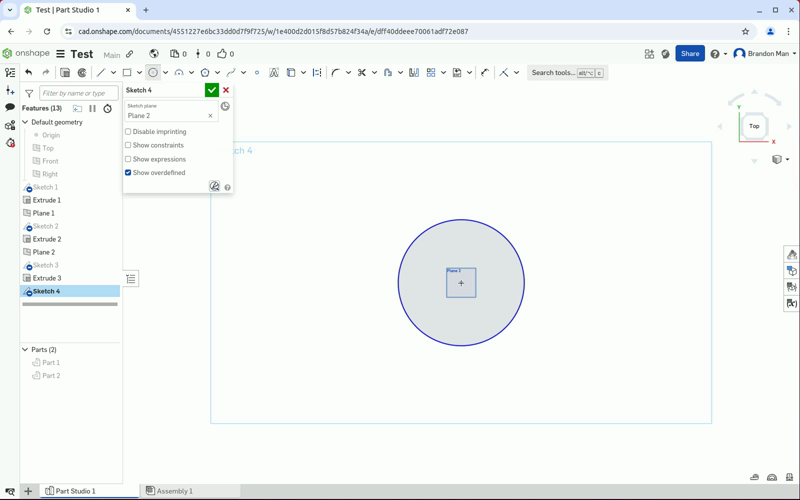
click(461, 282)
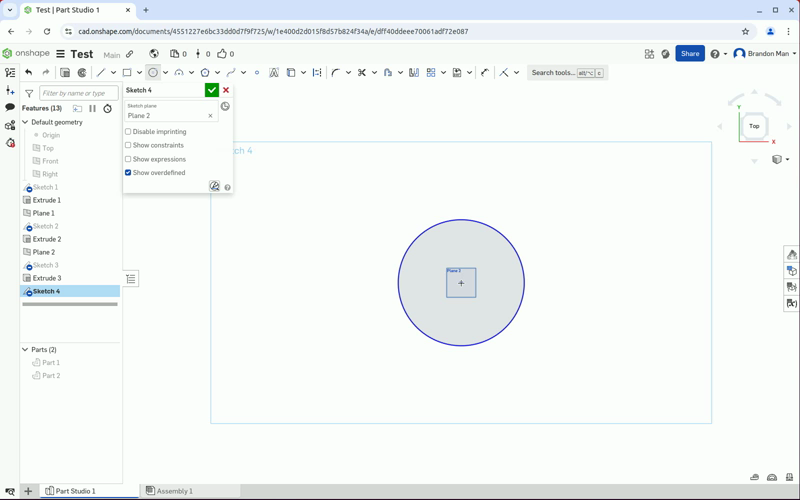
key_up(shift)
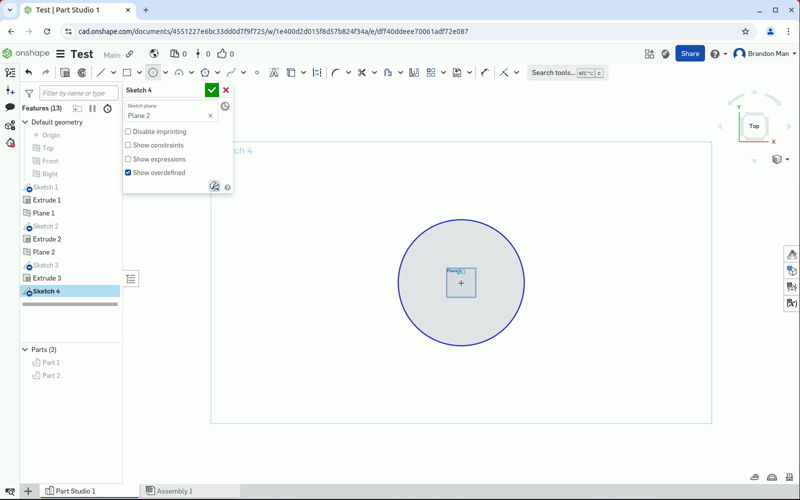
mouse_move(492, 282)
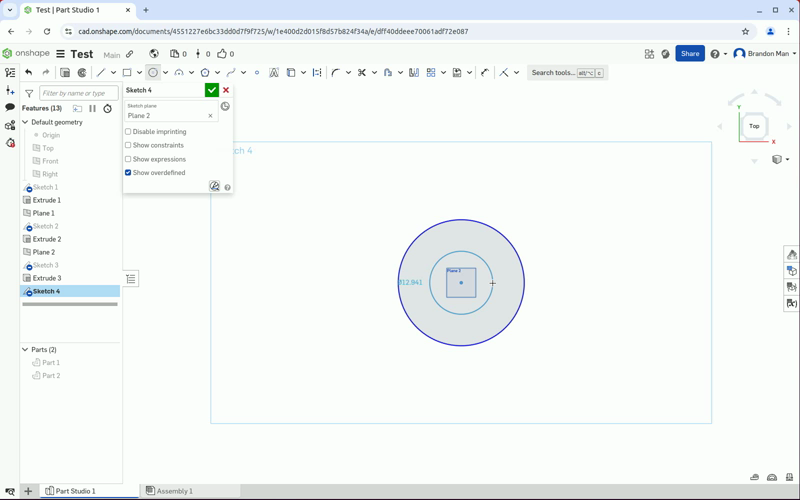
click(492, 282)
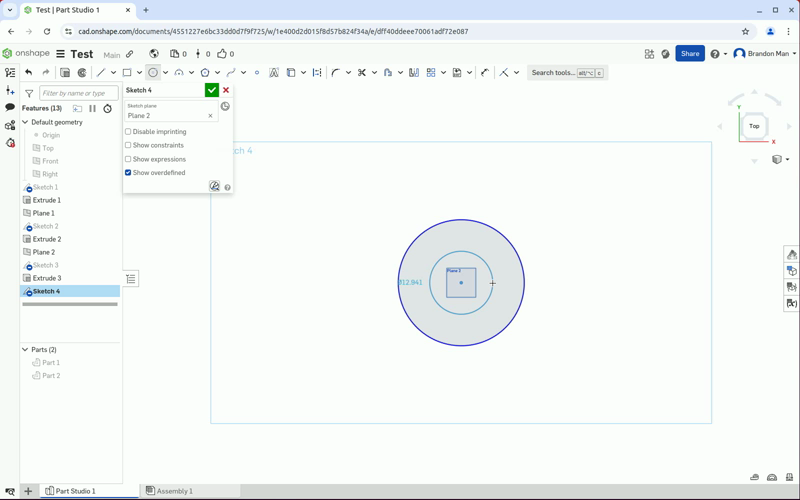
key(esc)
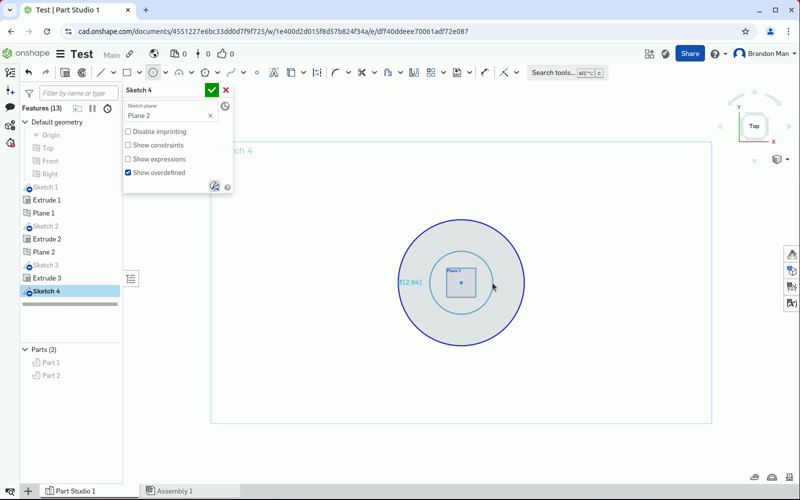
mouse_move(415, 279)
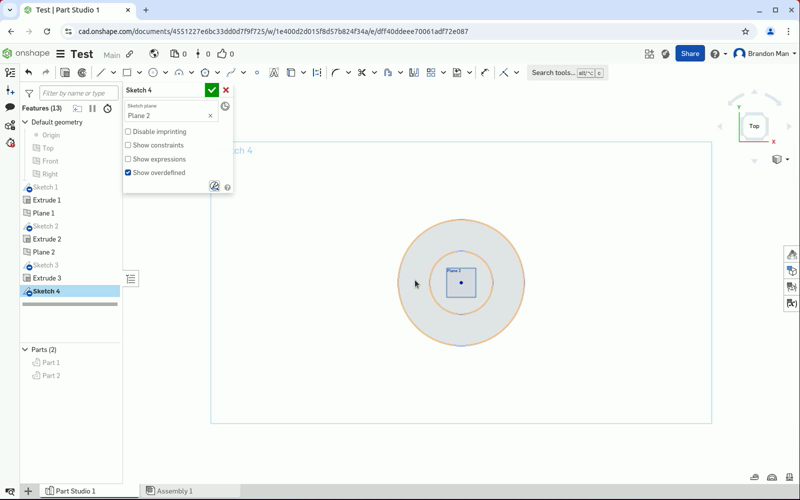
click(415, 279)
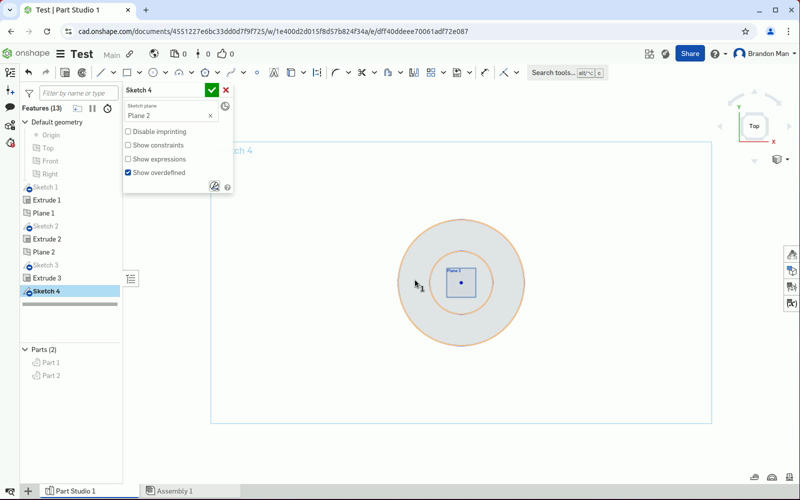
mouse_move(73, 352)
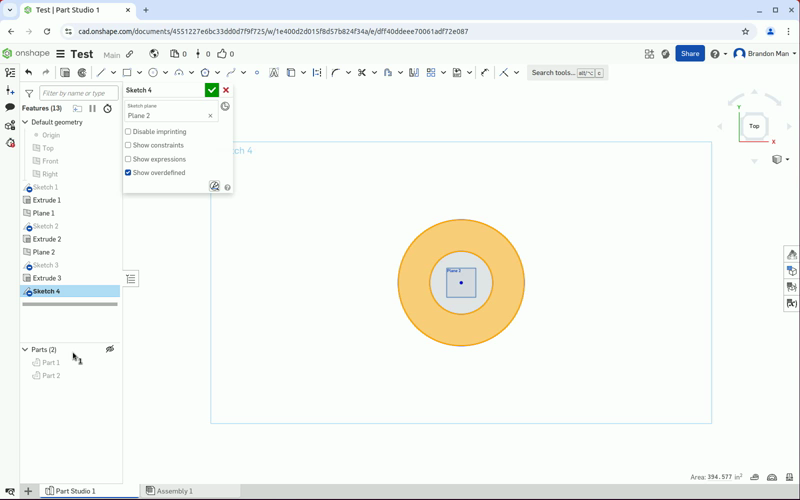
key(shift+y)
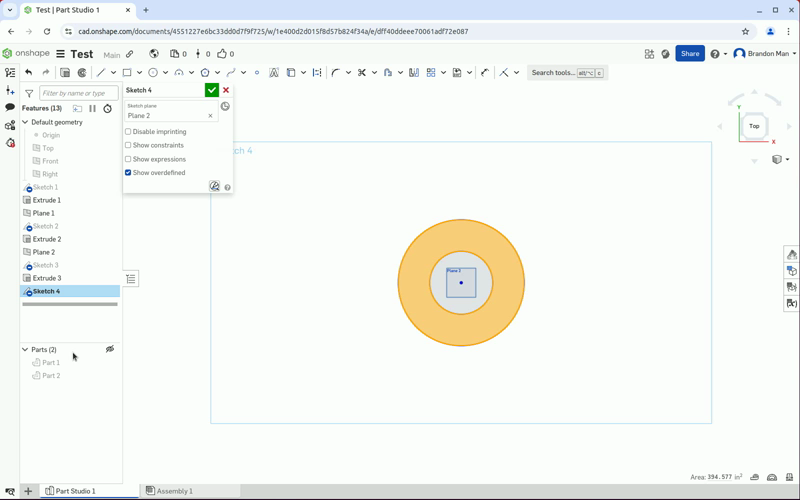
key(shift+e)
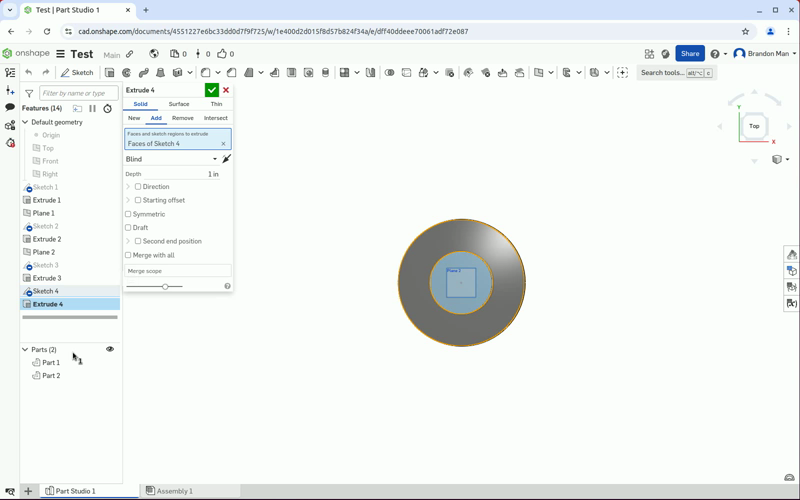
mouse_move(143, 106)
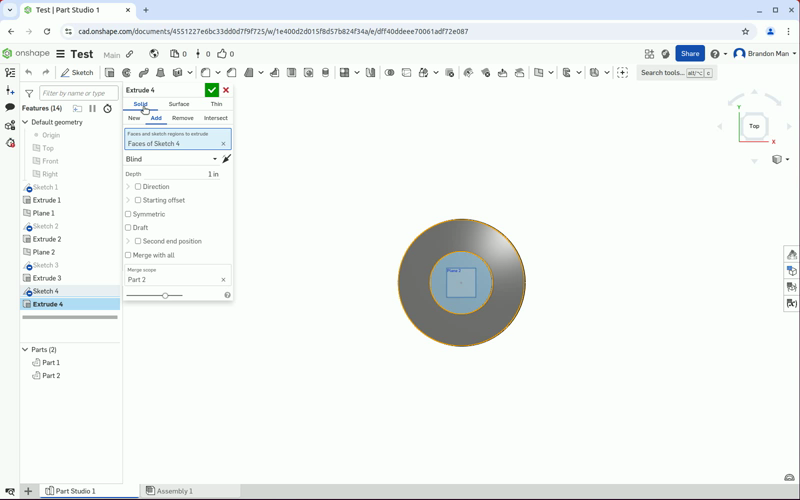
click(143, 106)
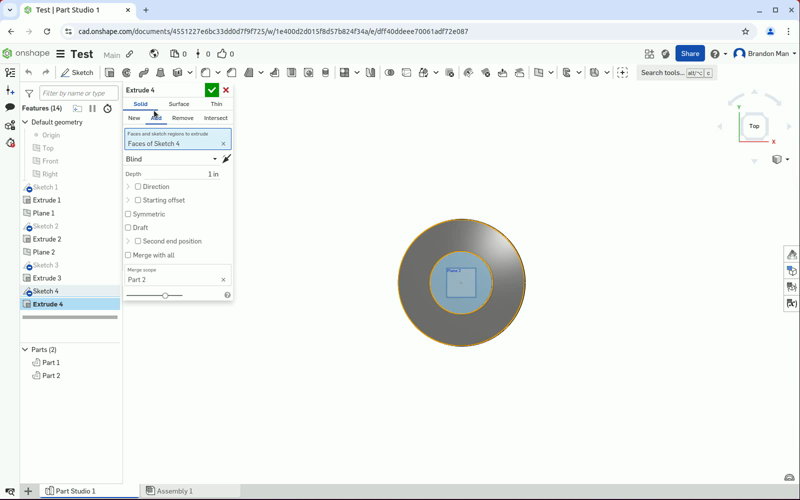
mouse_move(186, 120)
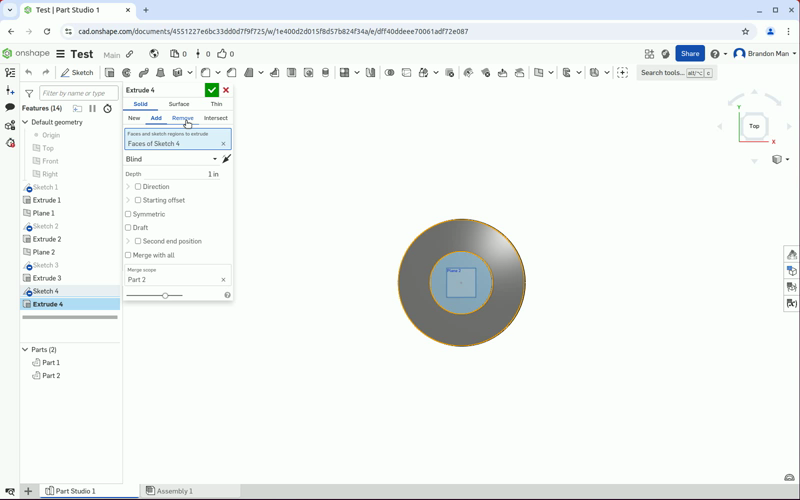
click(186, 120)
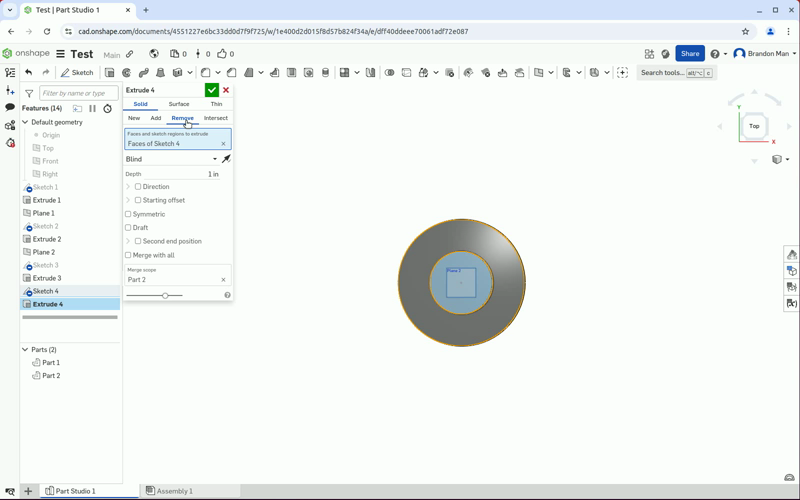
key(tab, 4)
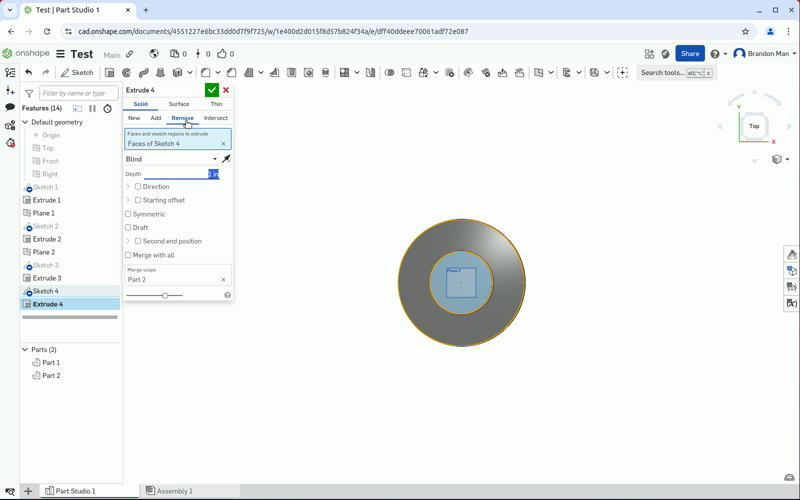
text(19.257)
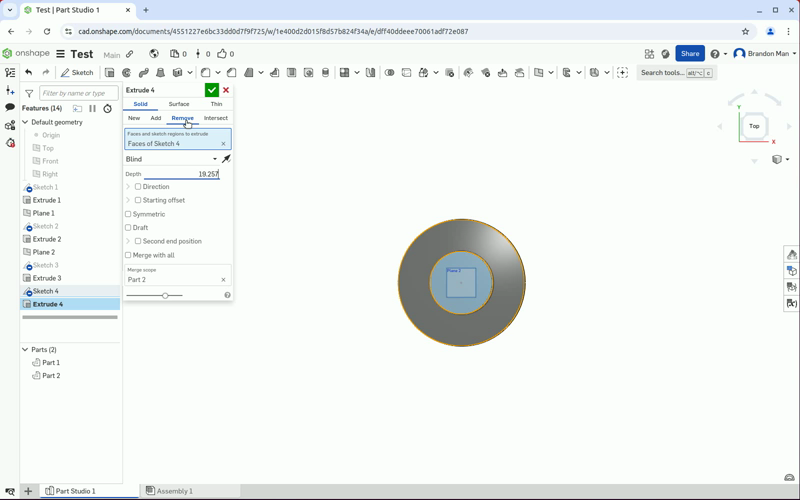
key(tab, 6)
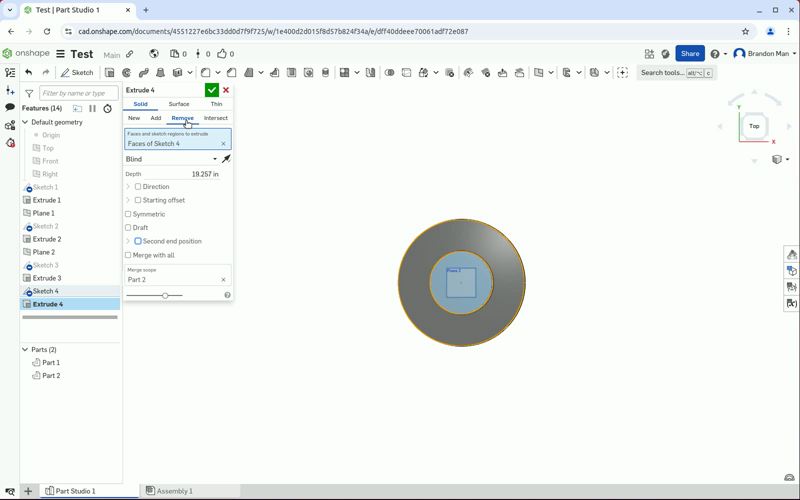
key(space)
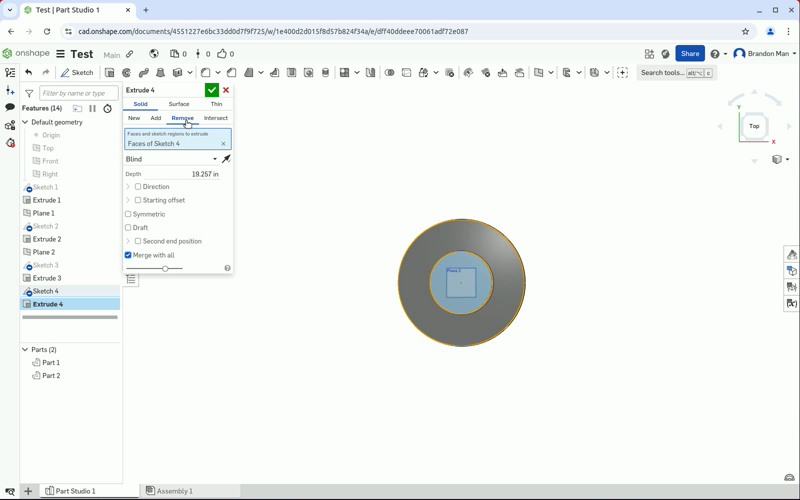
key(enter)
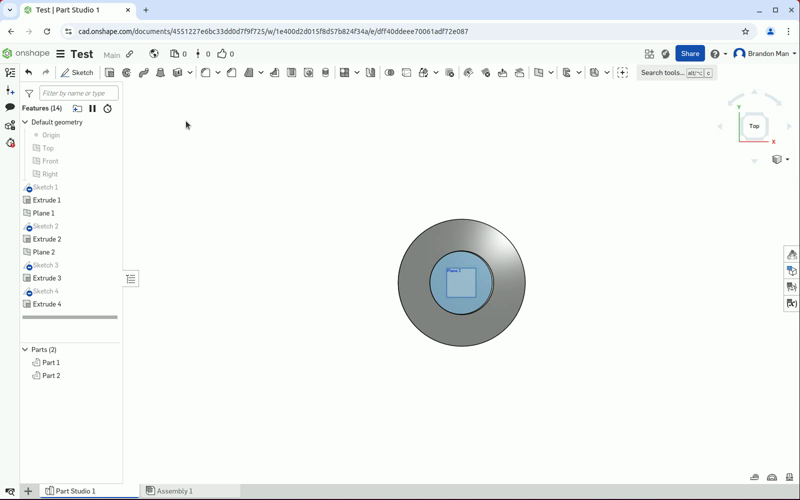
key(shift+h)
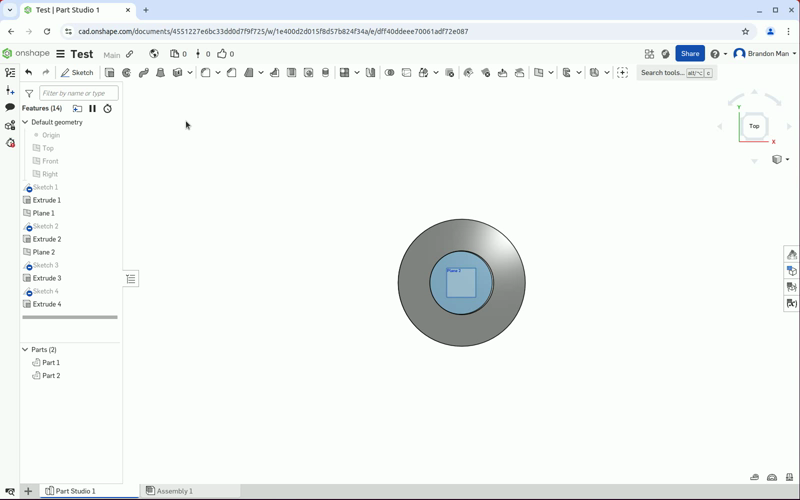
key(shift+h)
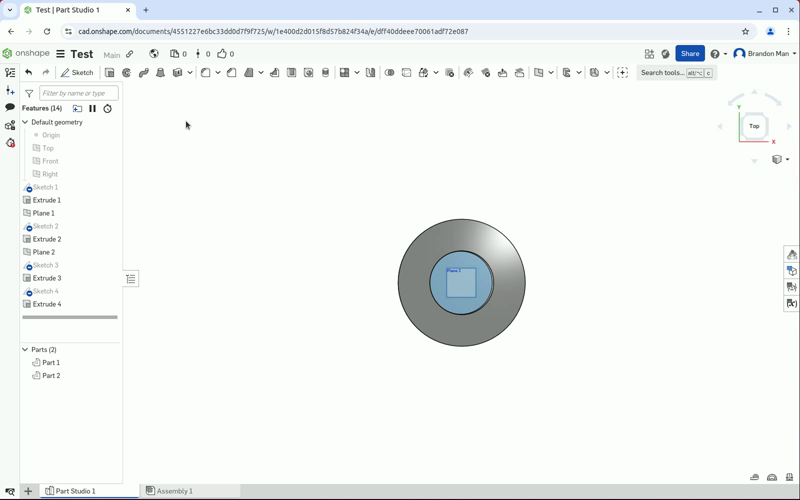
mouse_move(73, 189)
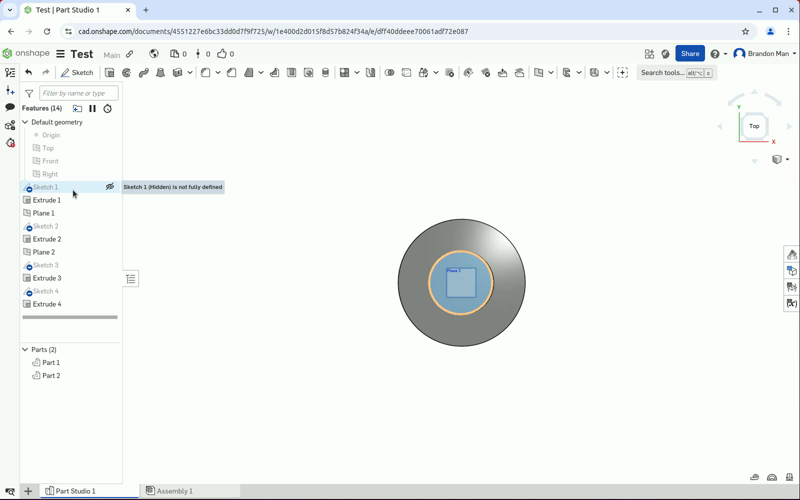
click(73, 189)
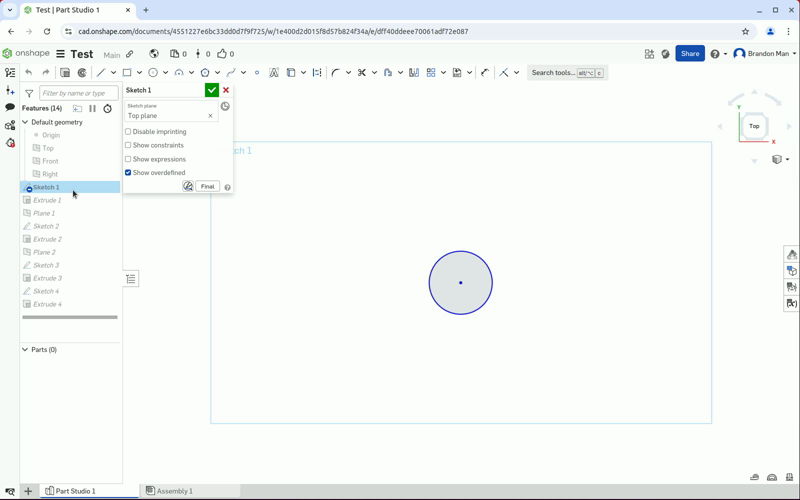
mouse_move(229, 92)
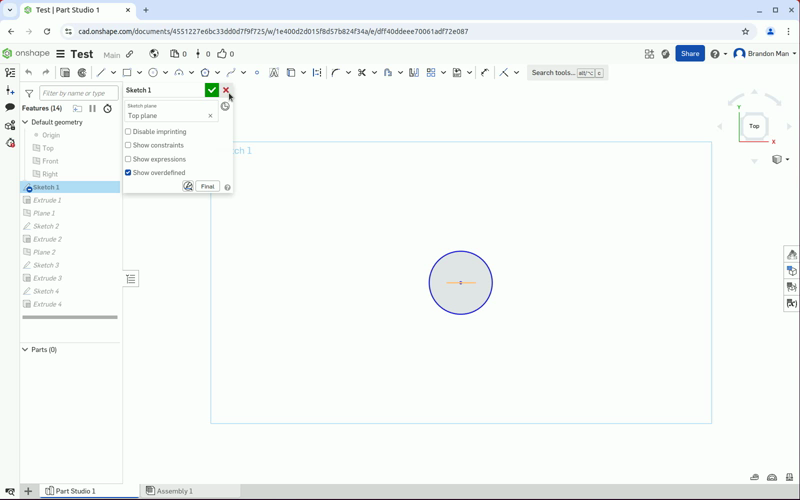
click(229, 92)
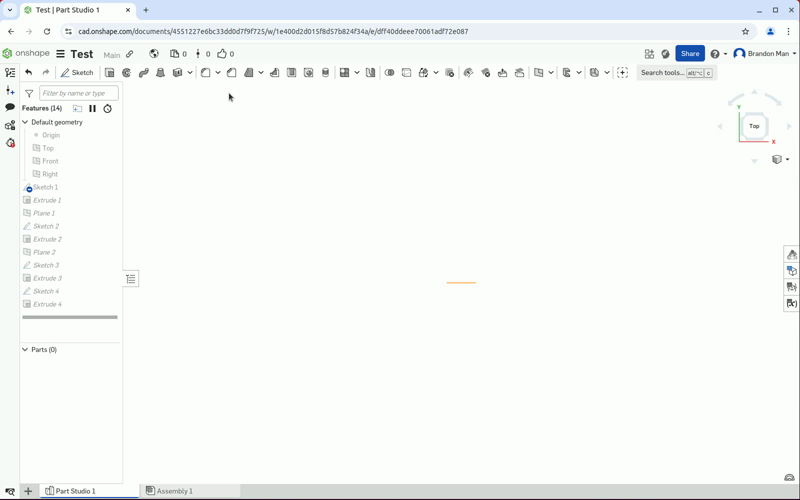
mouse_move(73, 352)
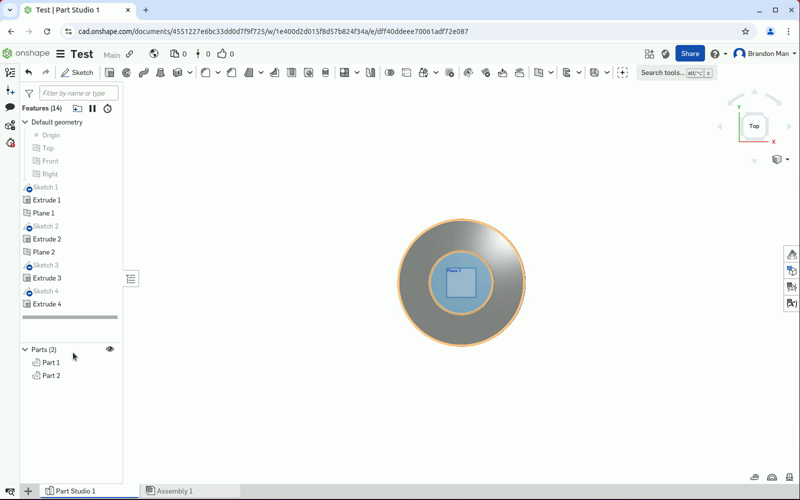
key(y)
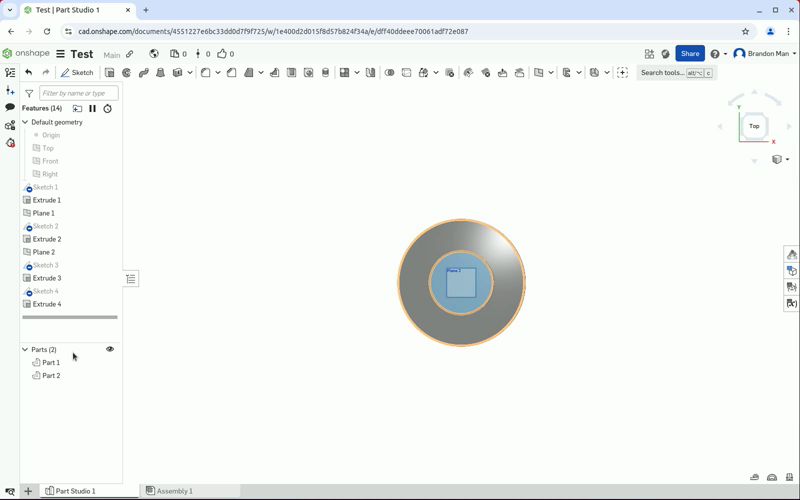
key(shift+p)
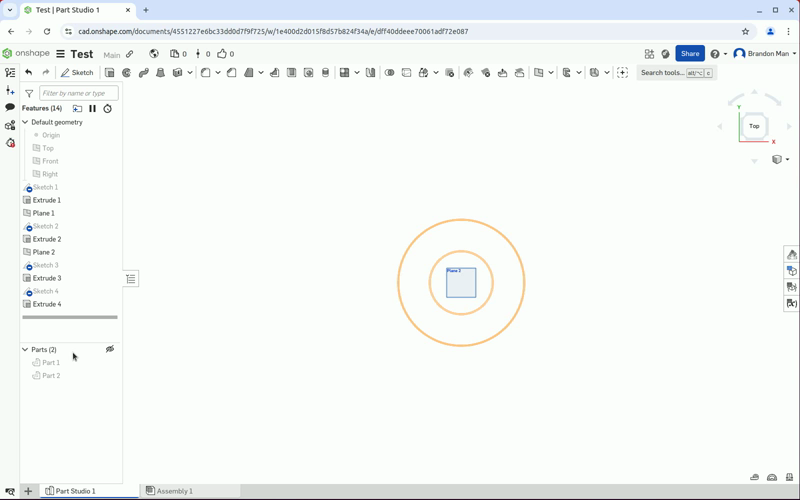
key(space)
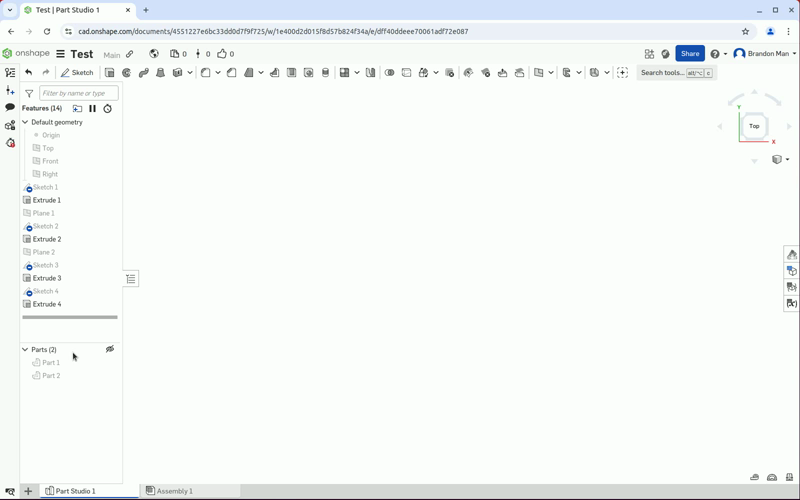
key_down(shift)
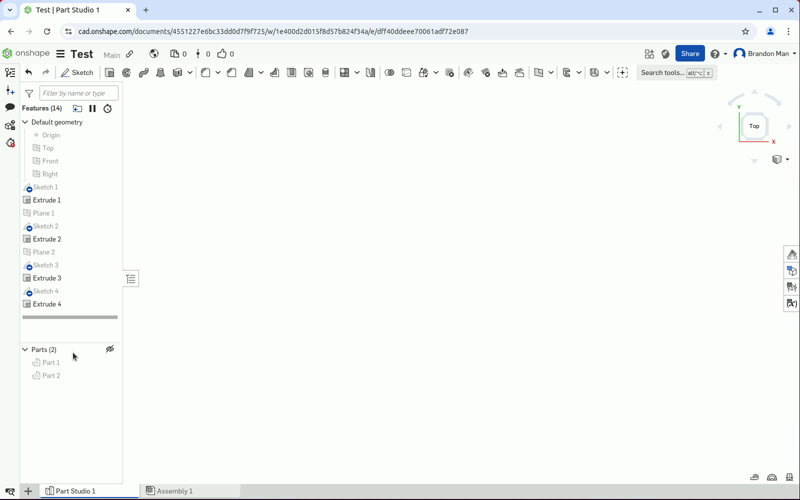
key(up)
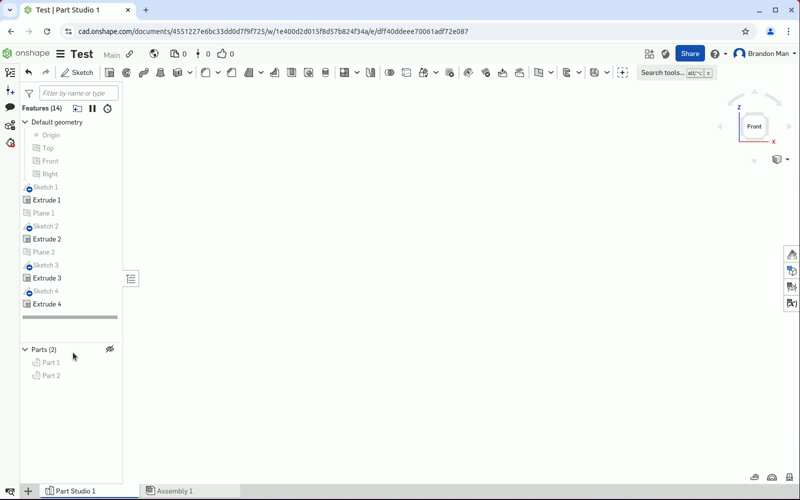
key_up(shift)
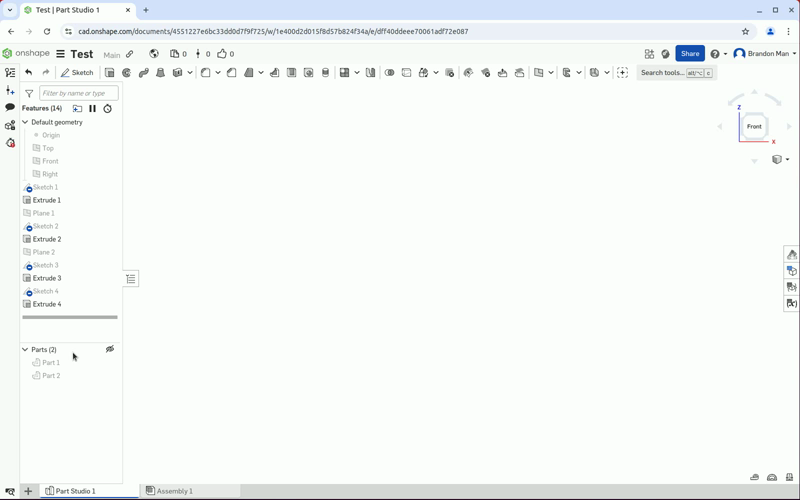
mouse_move(73, 352)
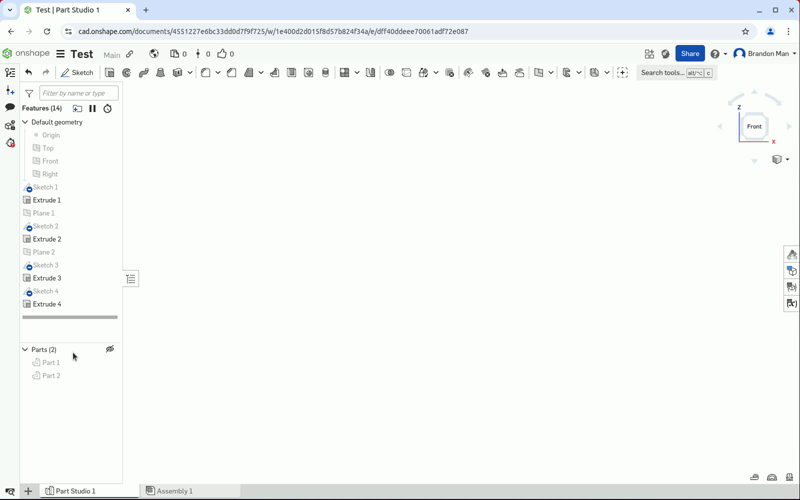
key(shift+y)
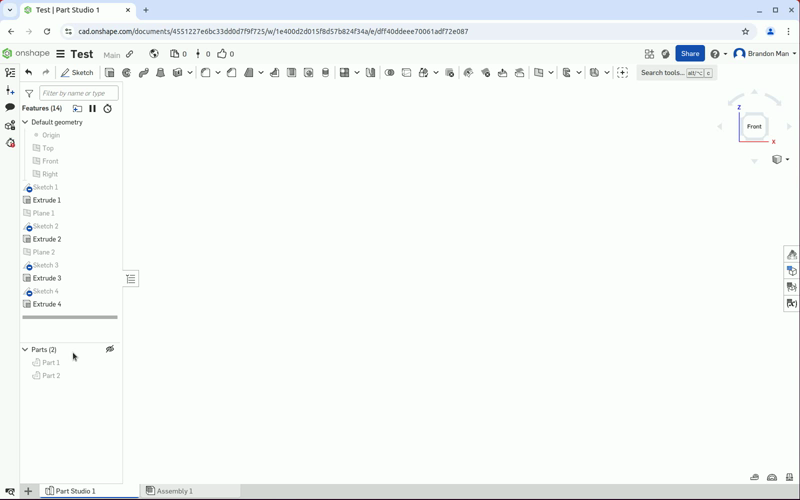
key(shift+s)
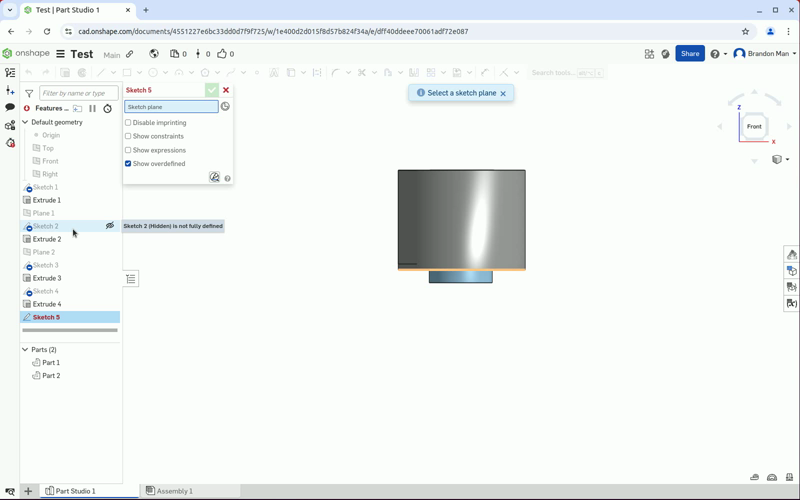
scroll(3)
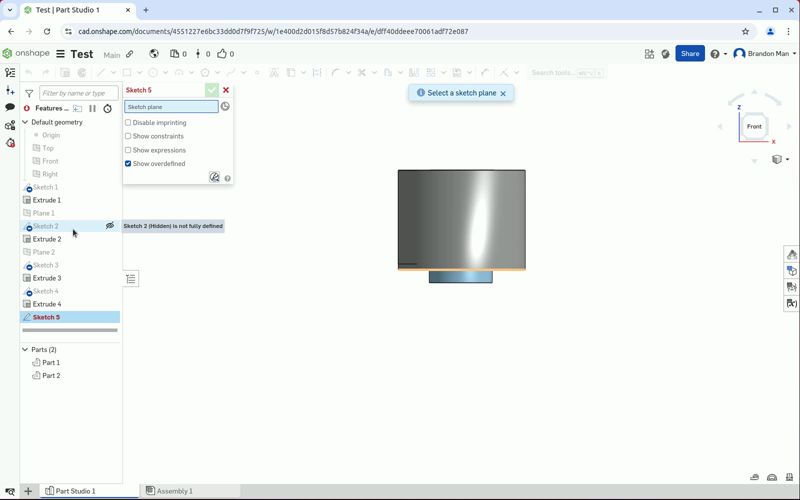
mouse_move(73, 163)
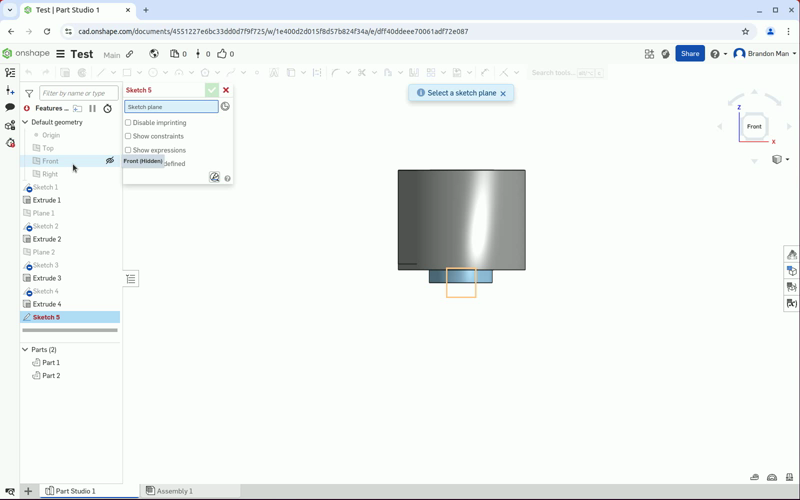
click(73, 163)
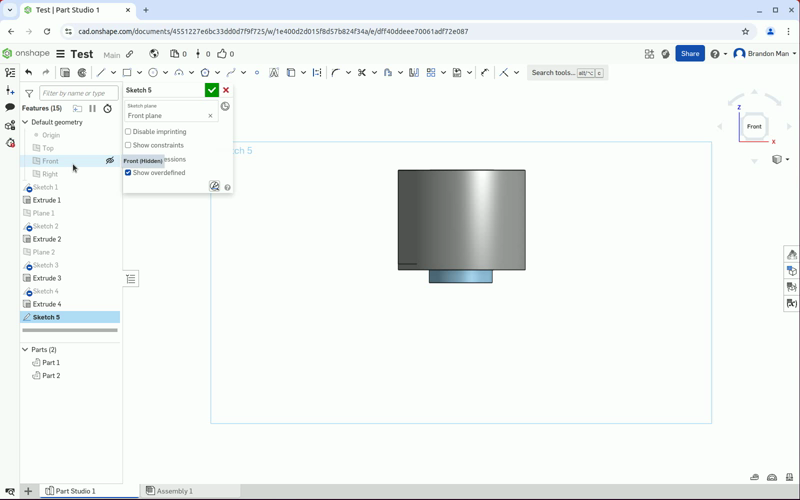
mouse_move(73, 352)
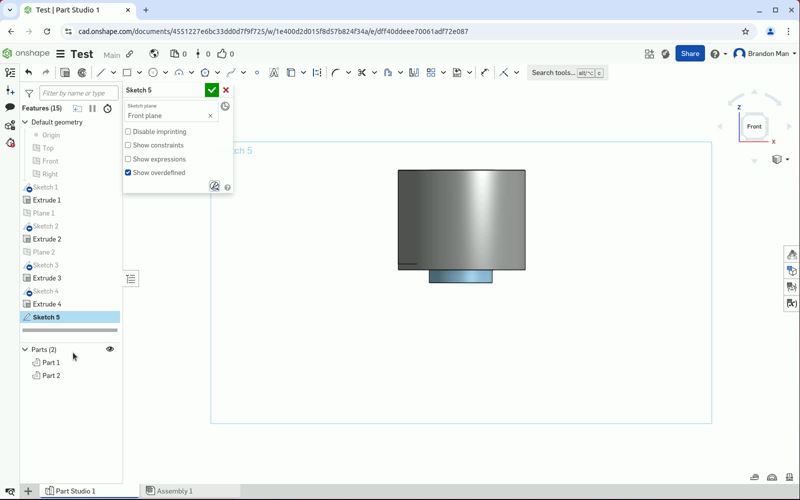
key(y)
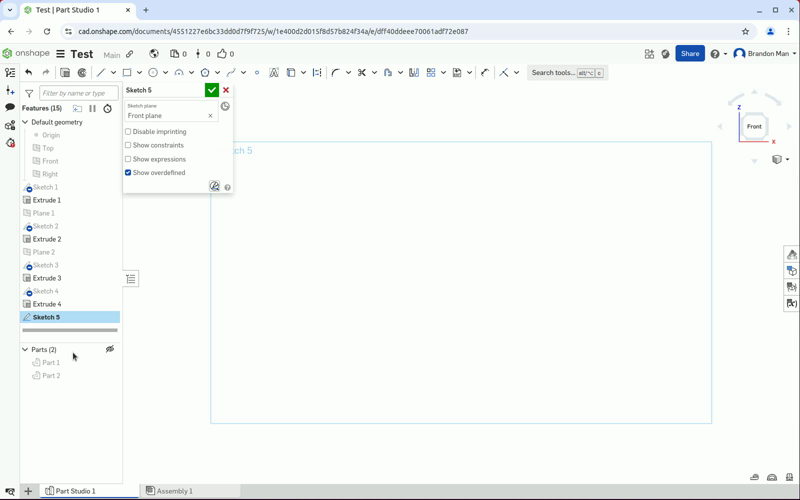
key(a)
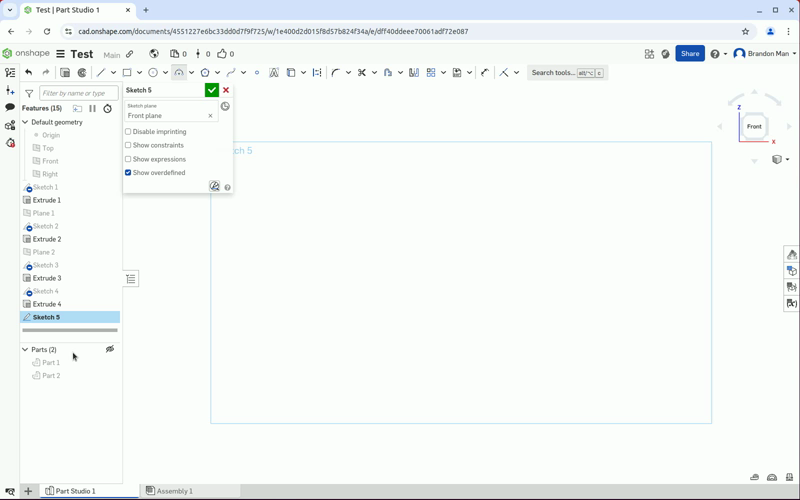
key_down(shift)
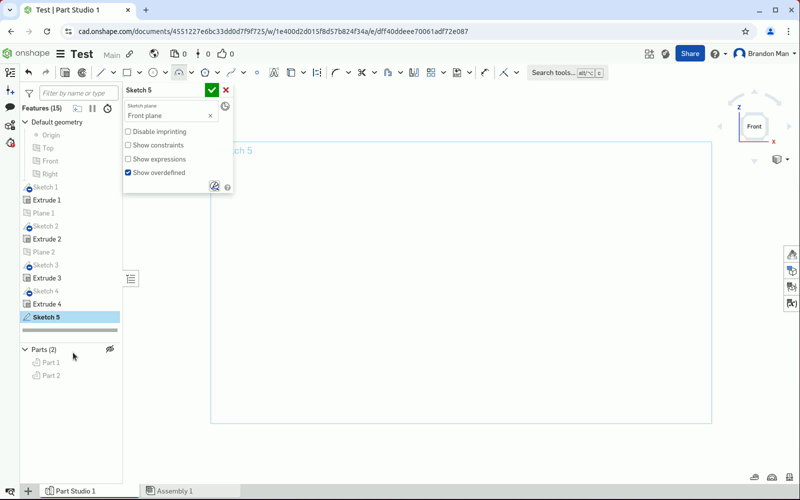
mouse_move(406, 201)
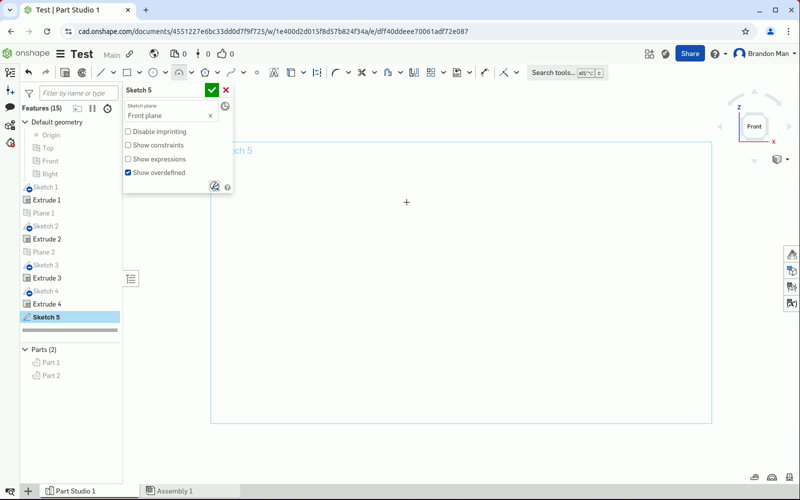
click(406, 201)
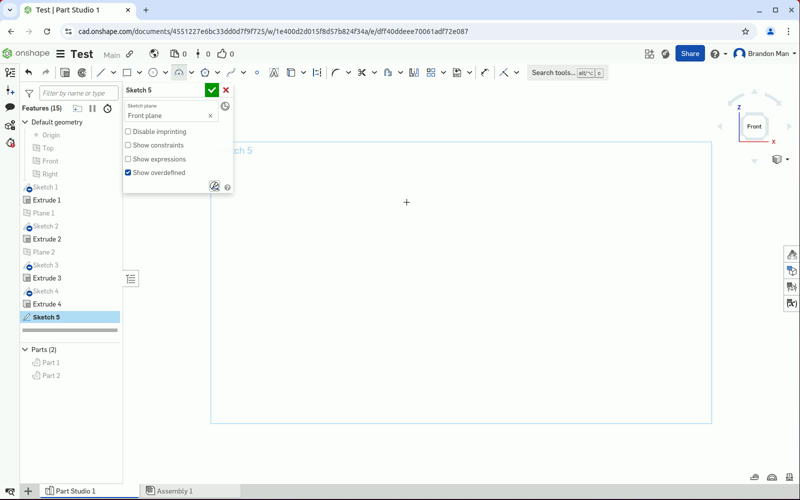
key_up(shift)
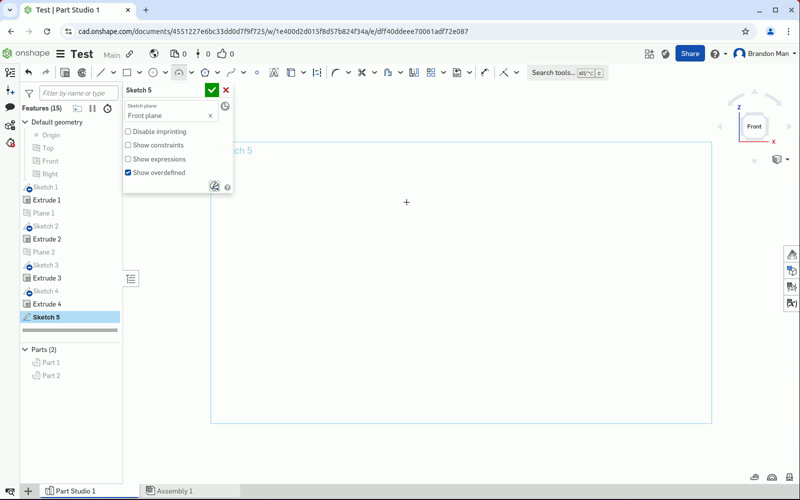
key_down(shift)
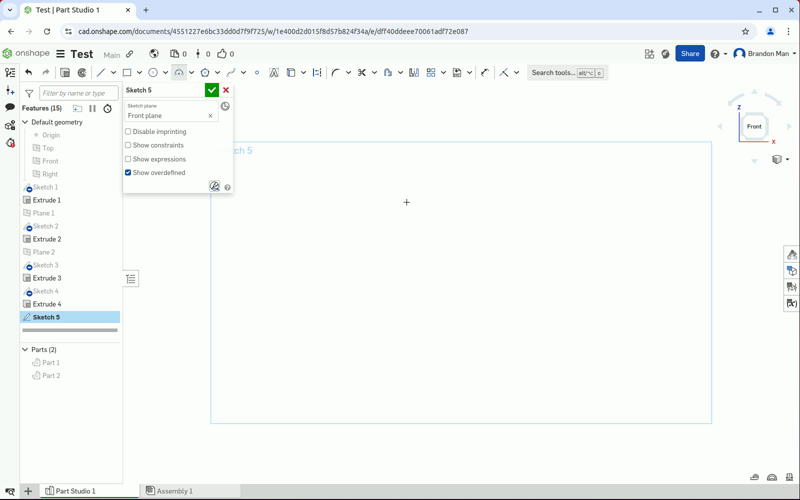
mouse_move(448, 201)
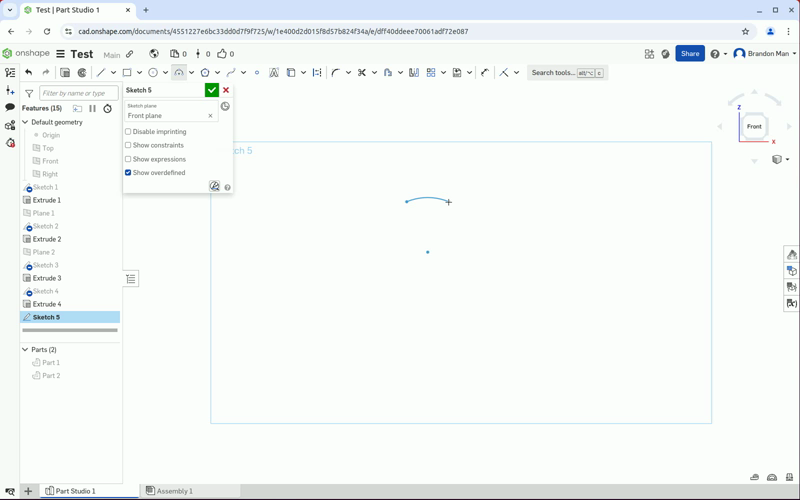
click(448, 201)
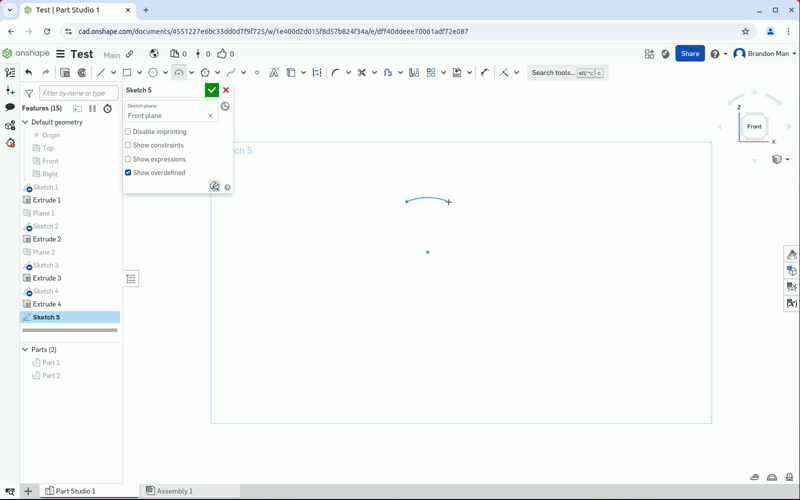
mouse_move(427, 208)
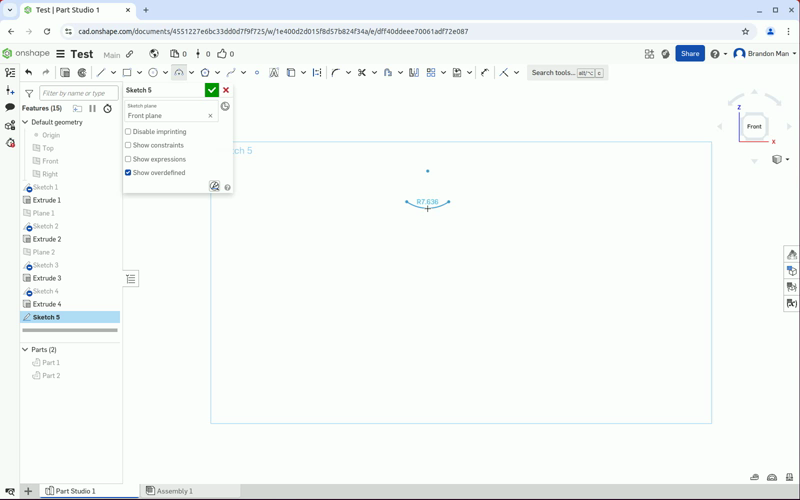
click(427, 208)
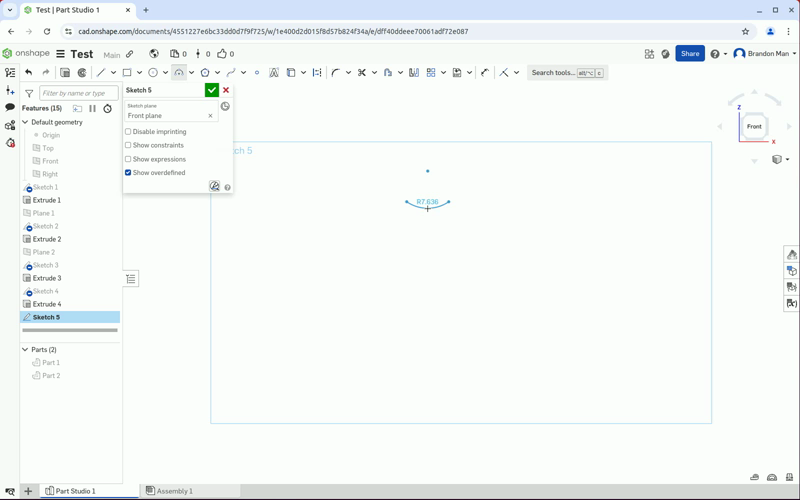
key_up(shift)
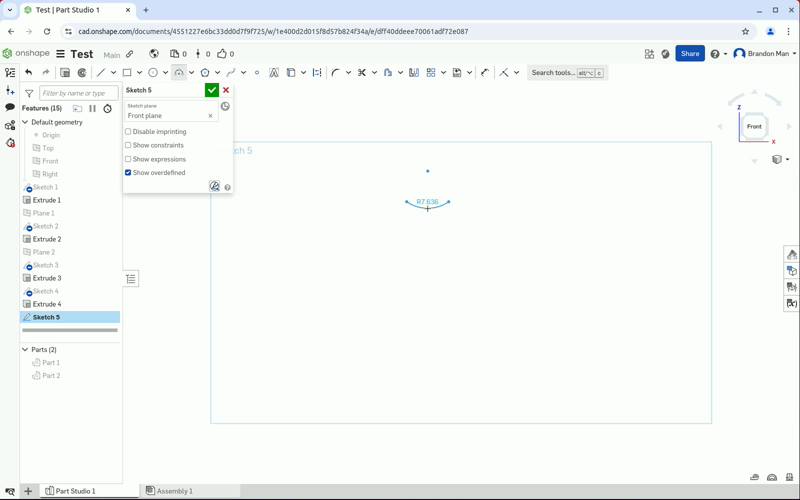
mouse_move(448, 201)
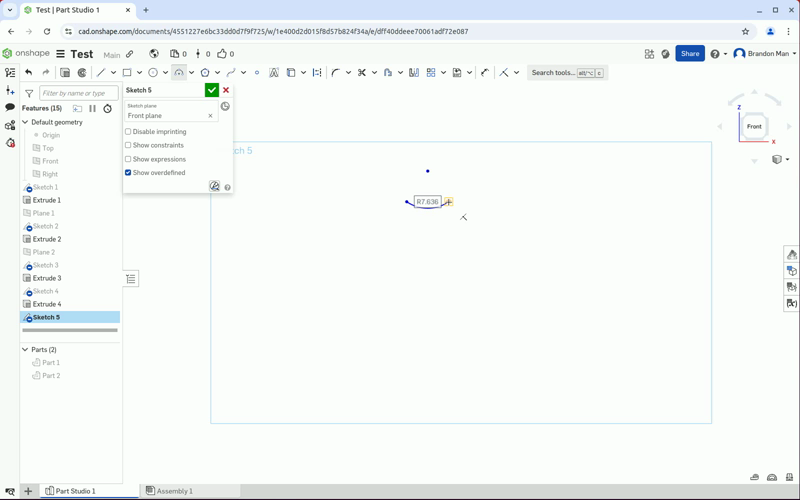
click(448, 201)
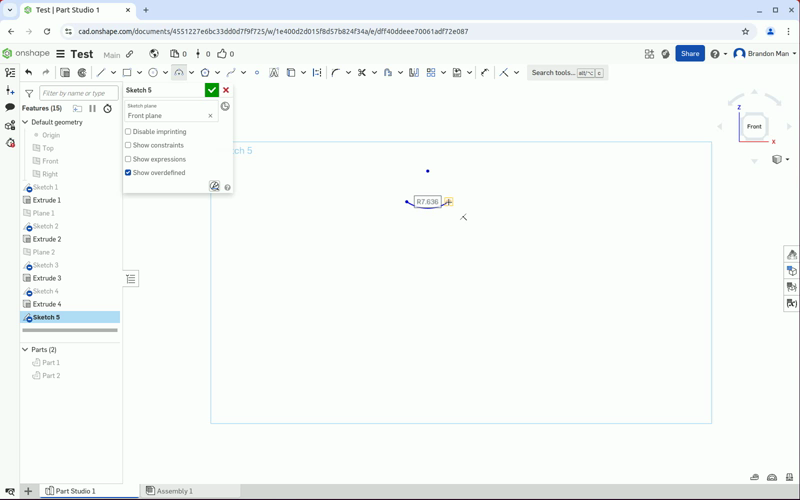
mouse_move(406, 201)
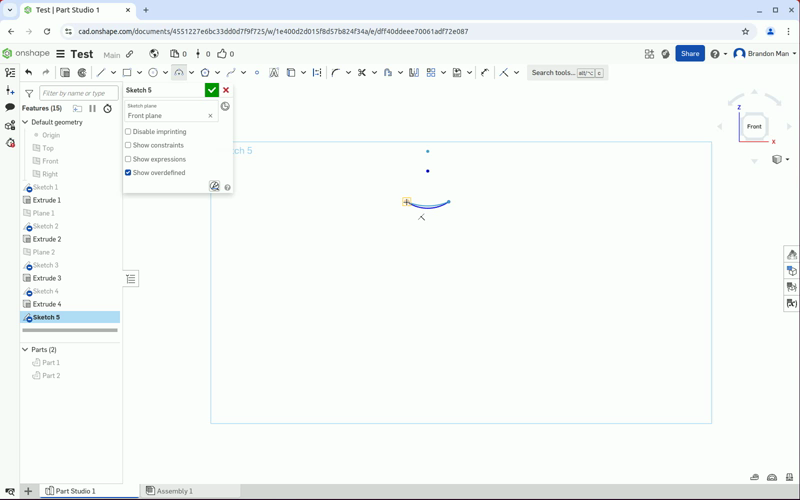
click(406, 201)
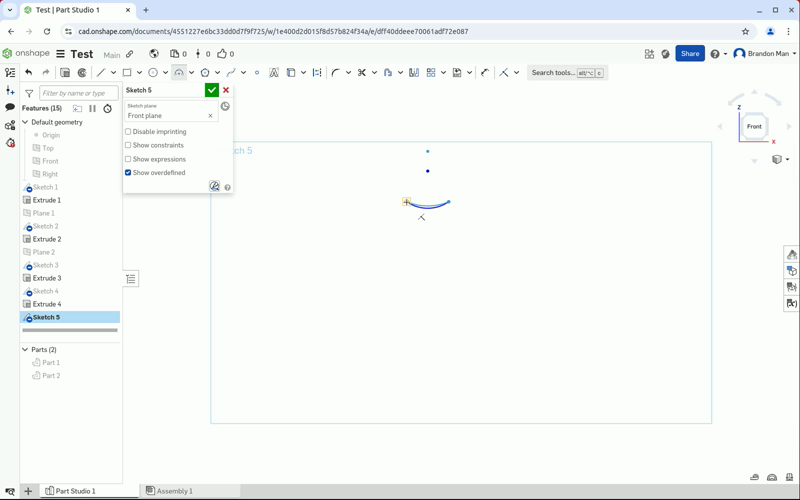
key_down(shift)
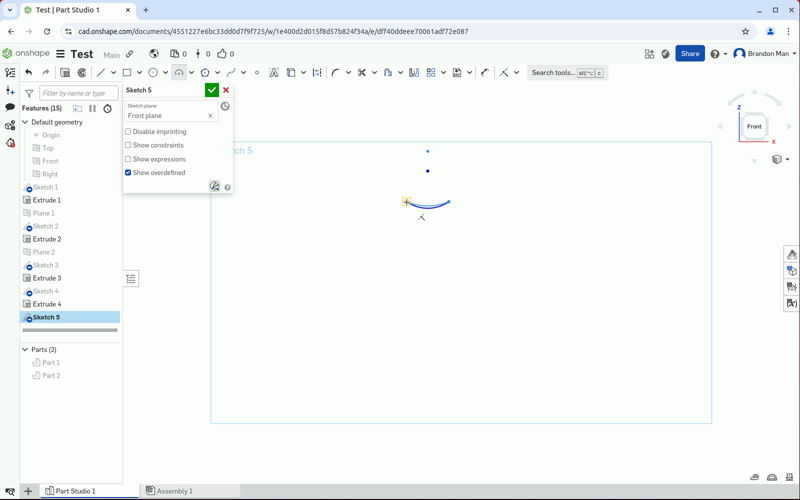
mouse_move(427, 189)
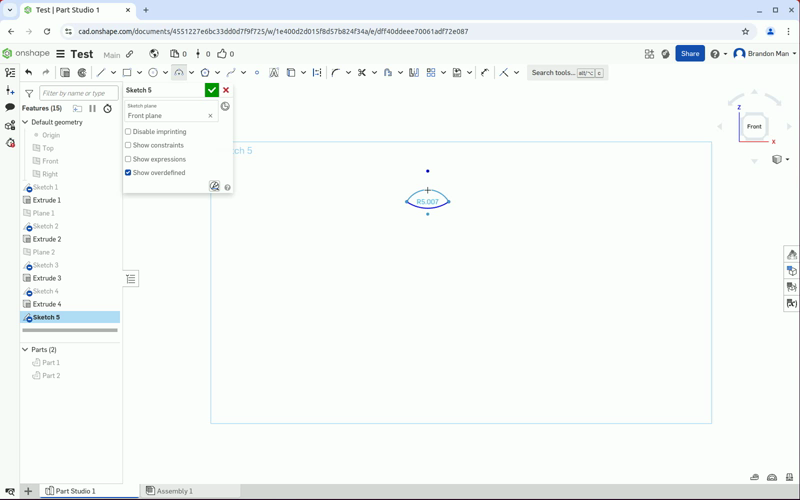
click(427, 189)
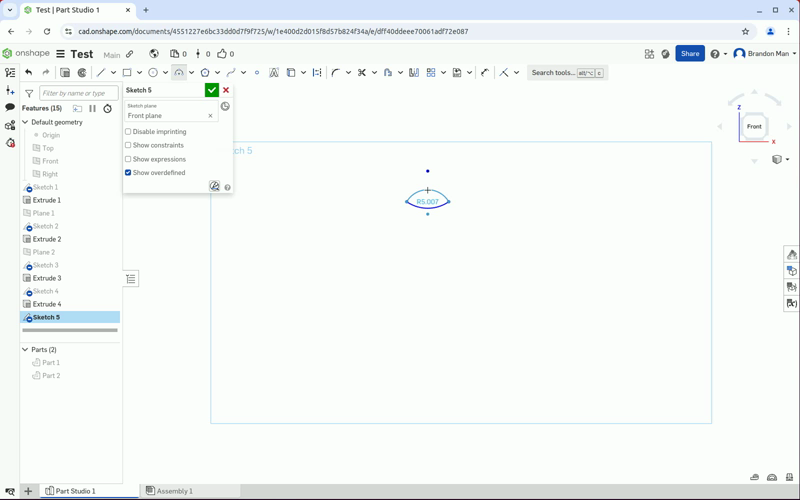
key_up(shift)
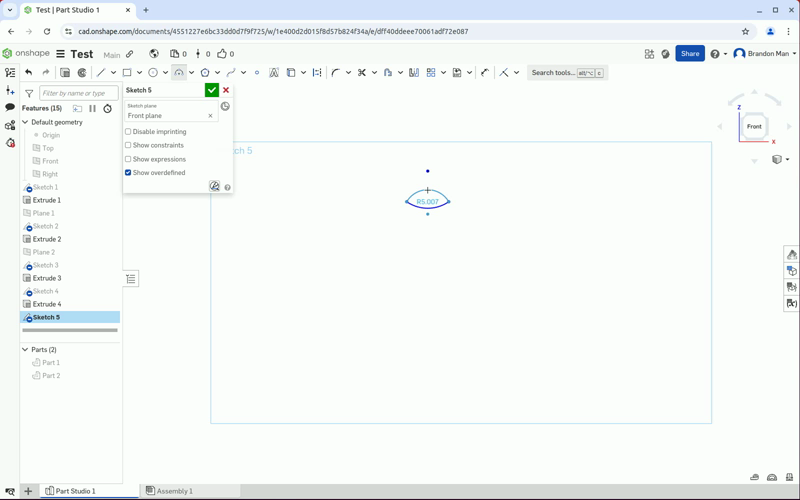
key(esc)
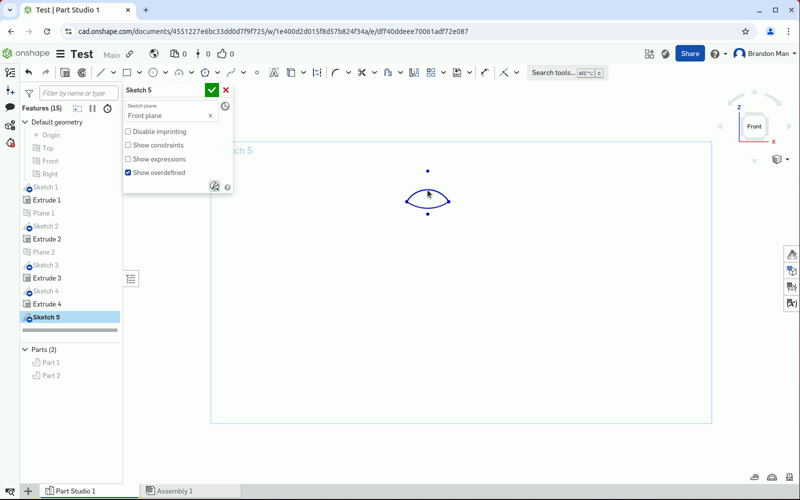
mouse_move(430, 205)
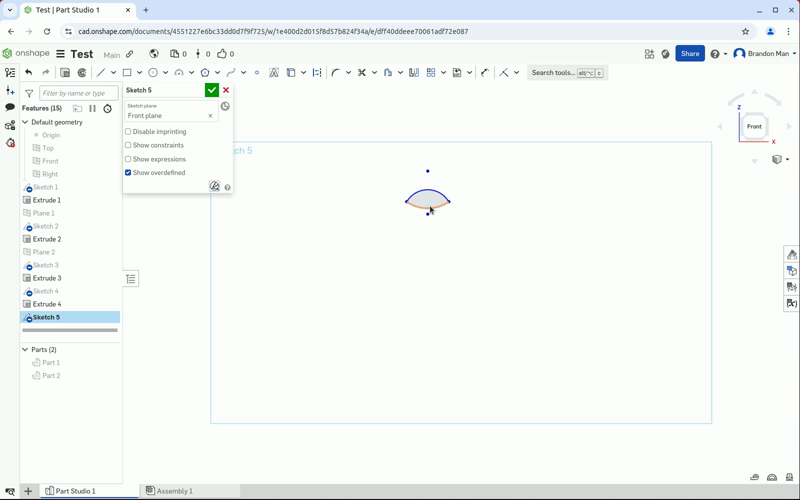
scroll(6)
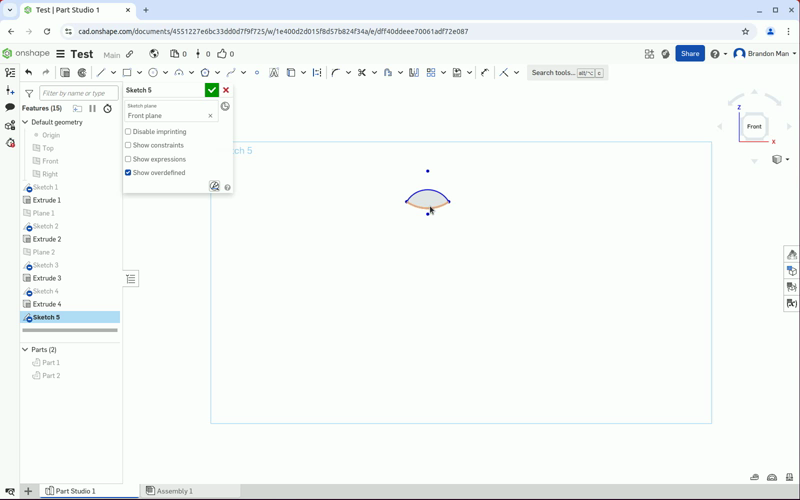
scroll(6)
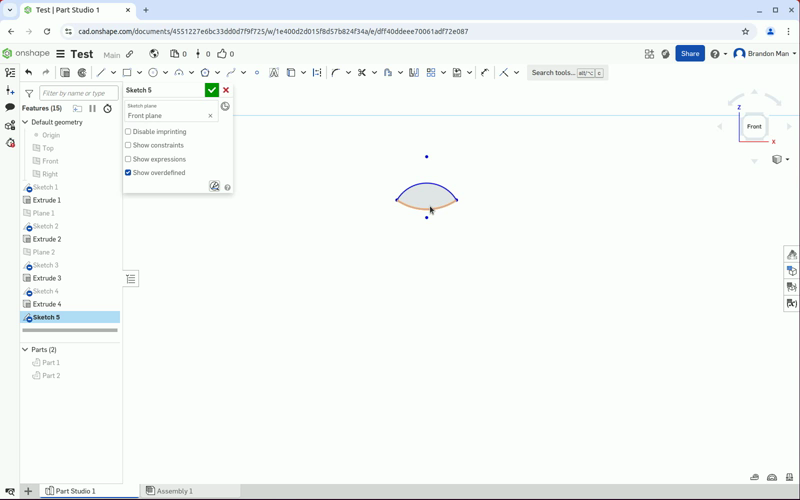
scroll(6)
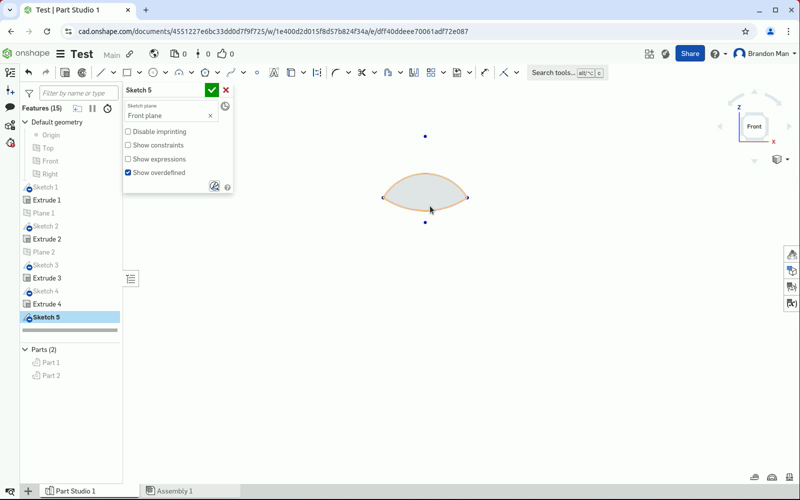
scroll(6)
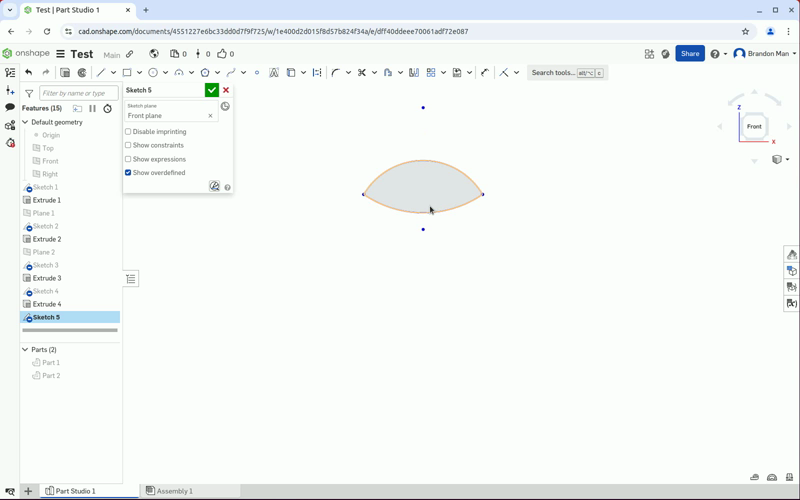
scroll(6)
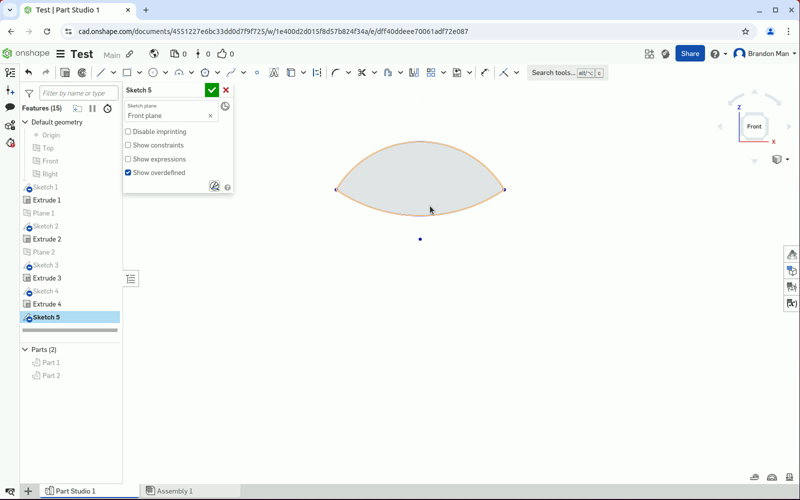
scroll(6)
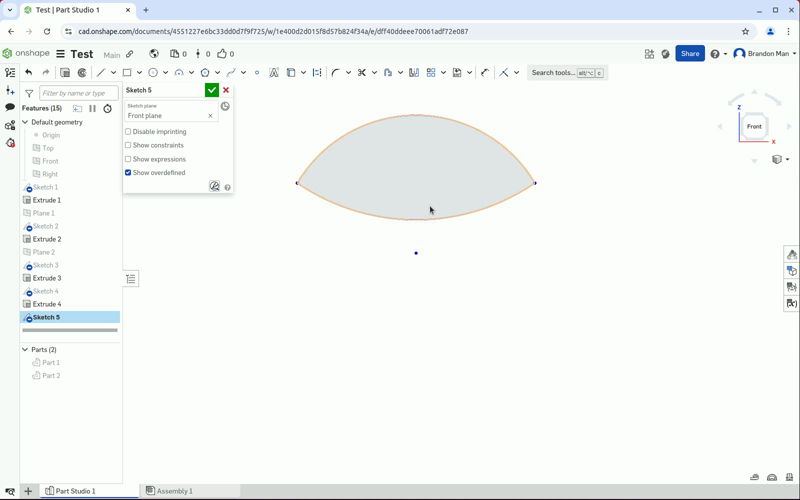
scroll(6)
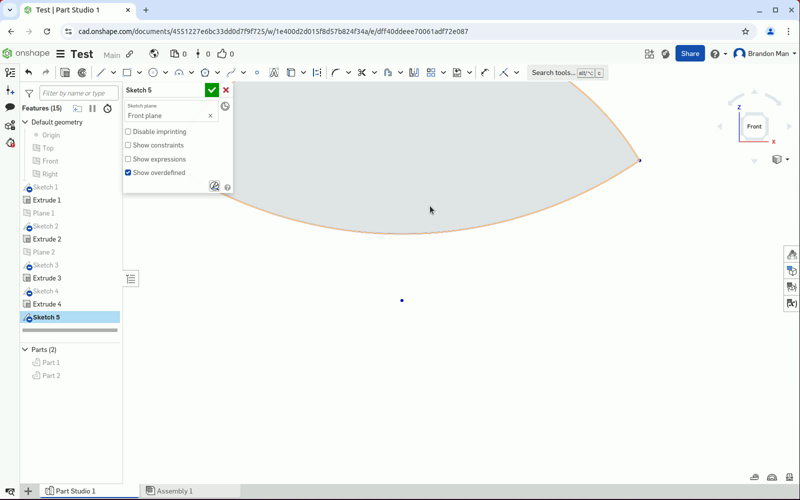
click(430, 205)
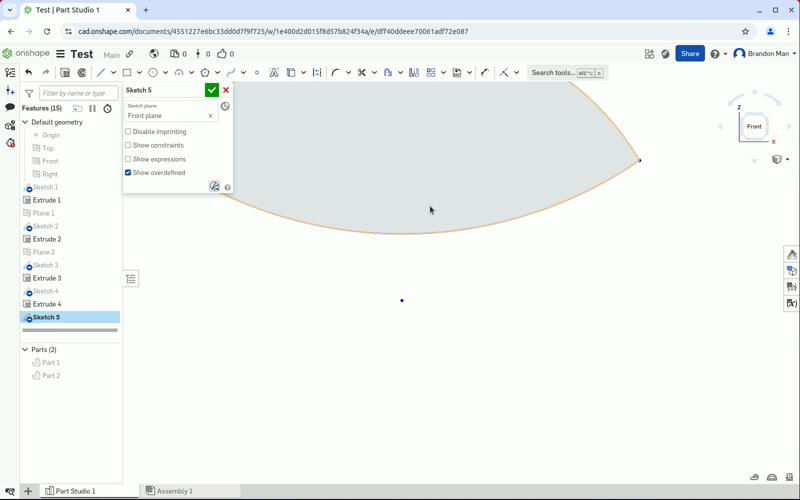
scroll(-6)
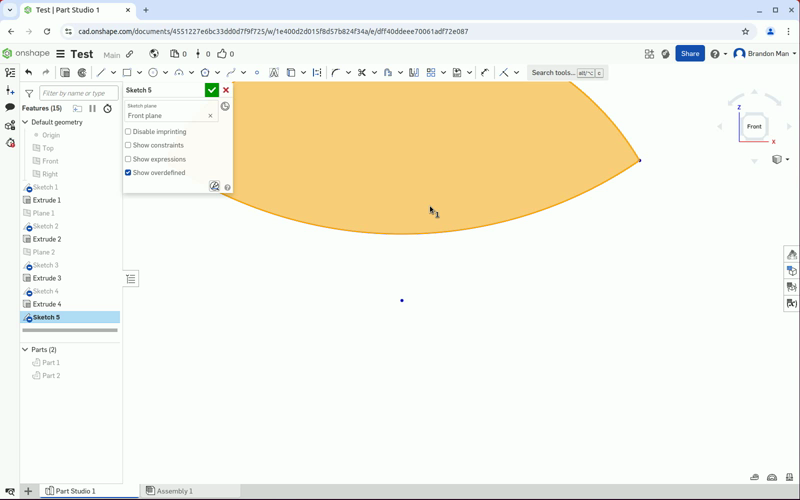
scroll(-6)
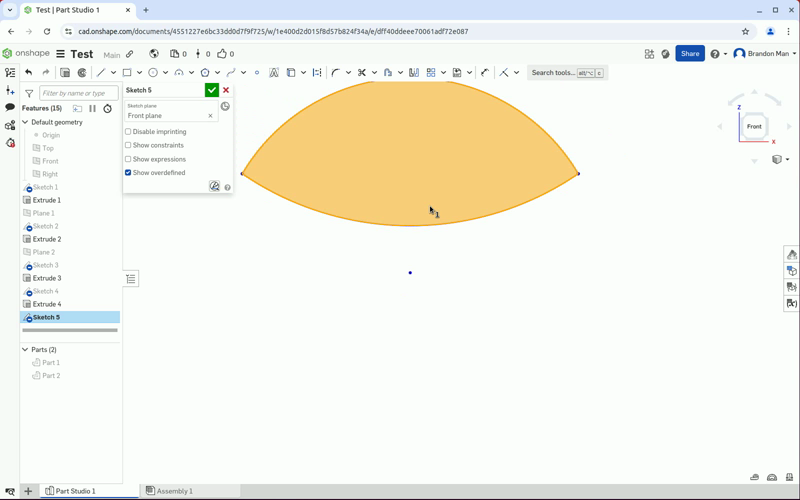
scroll(-6)
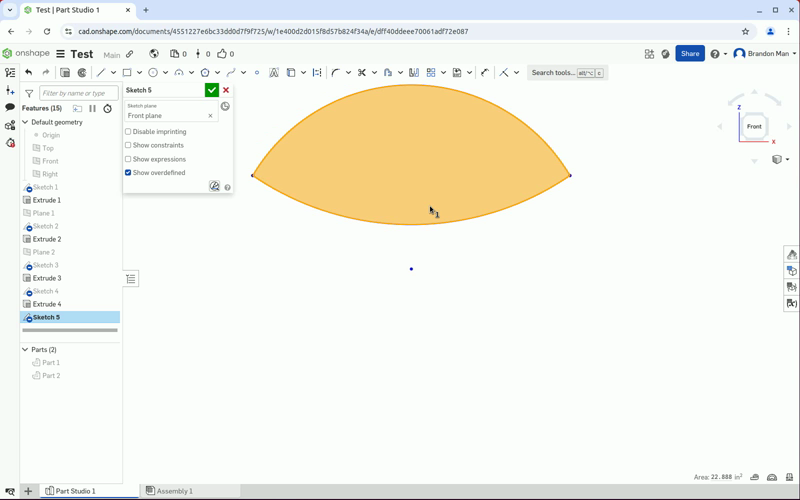
scroll(-6)
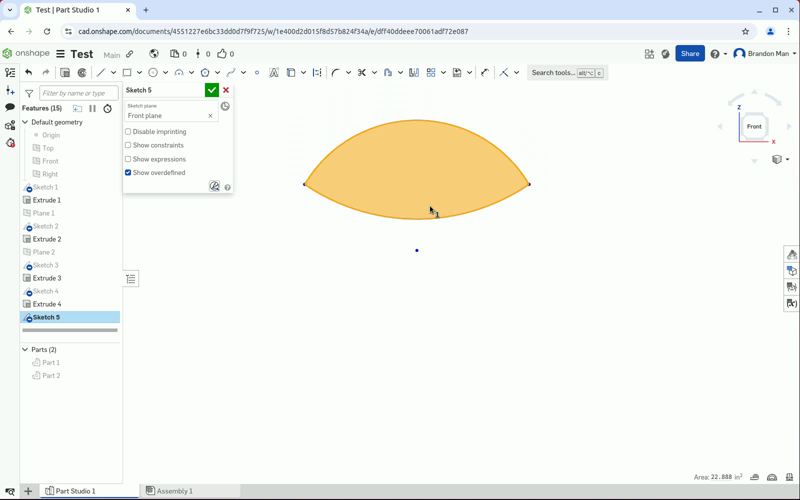
scroll(-6)
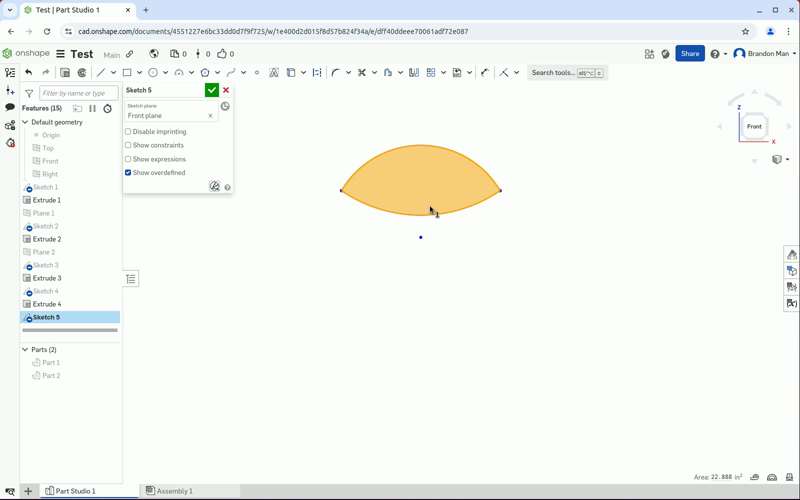
scroll(-6)
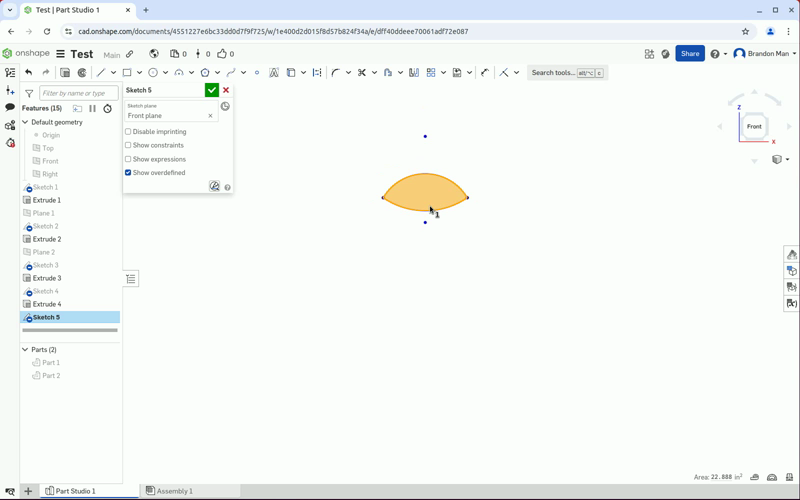
scroll(-6)
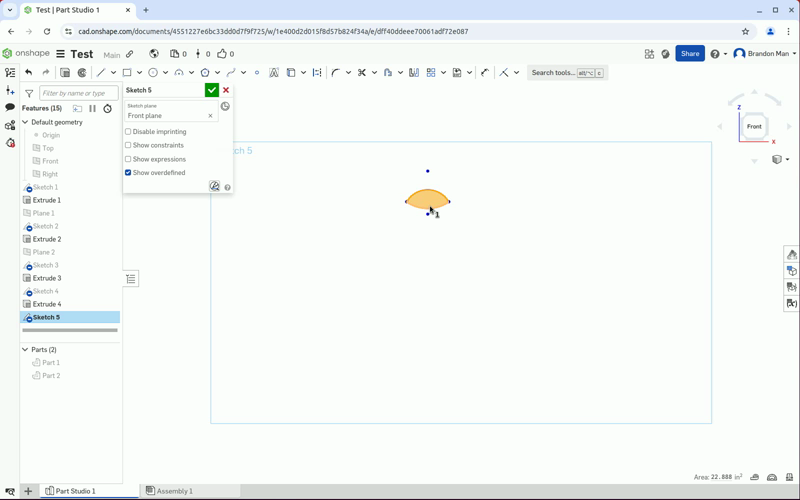
mouse_move(73, 352)
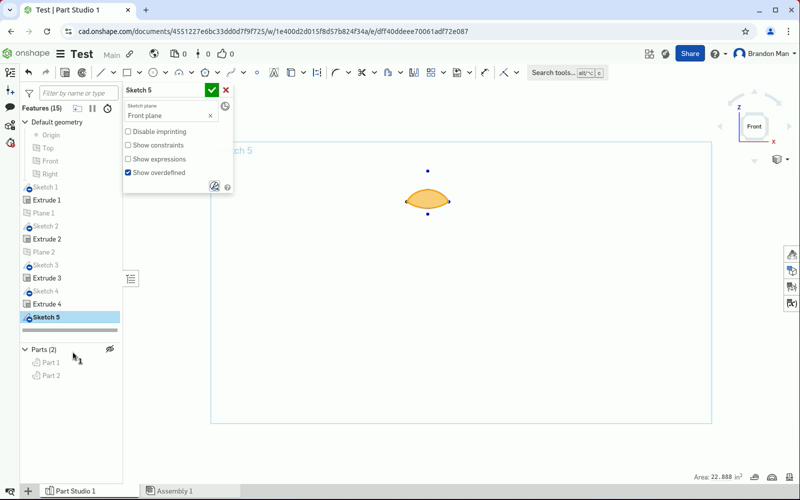
key(shift+y)
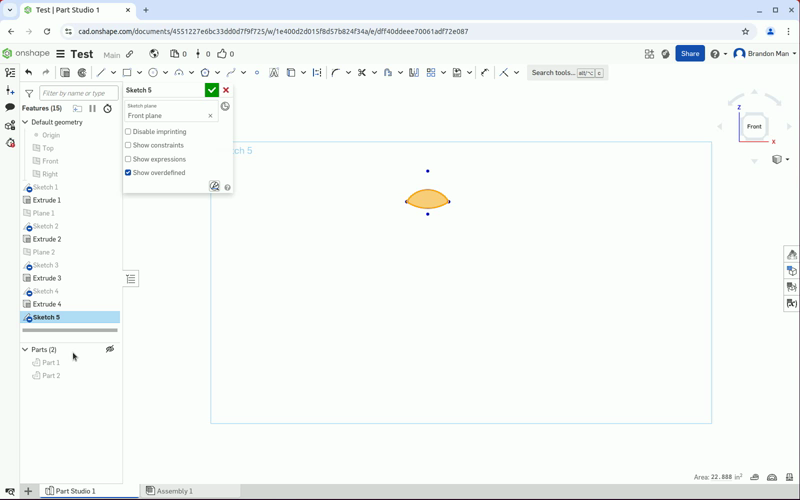
key(shift+e)
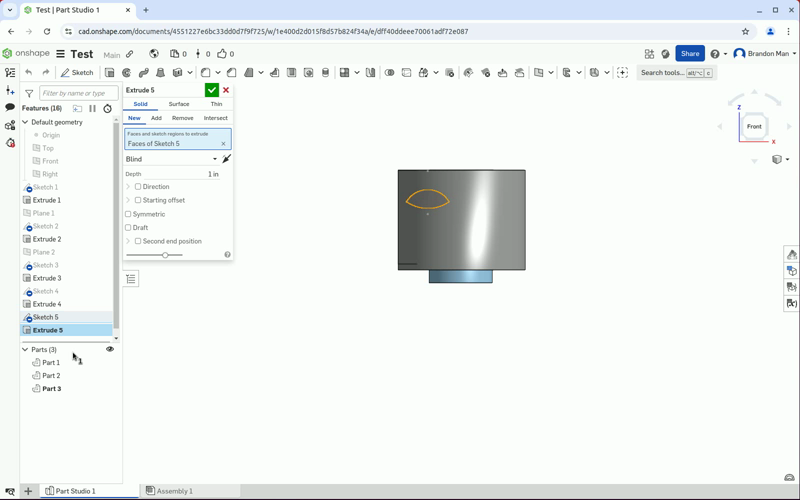
mouse_move(143, 106)
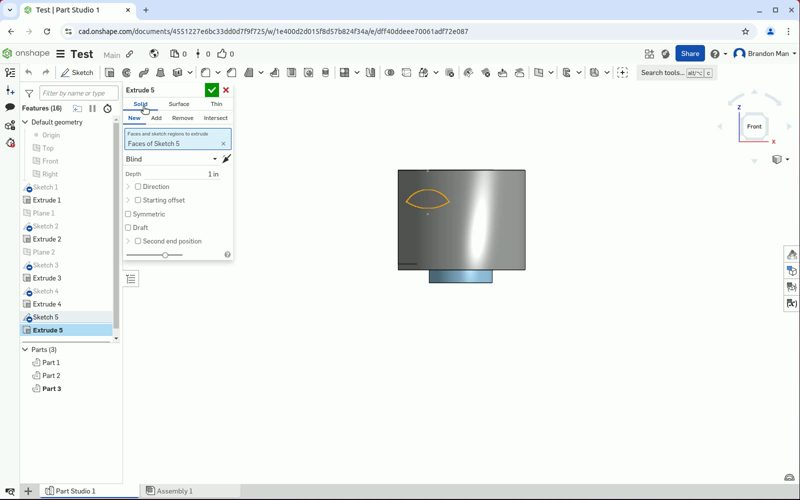
click(143, 106)
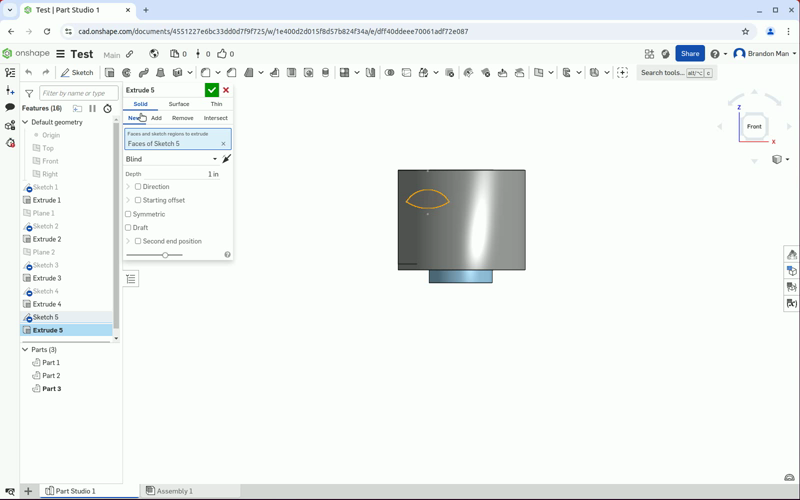
mouse_move(137, 120)
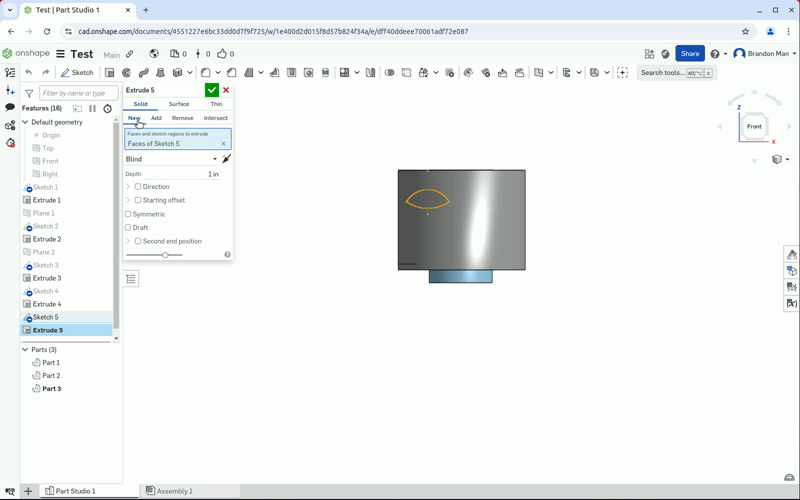
click(137, 120)
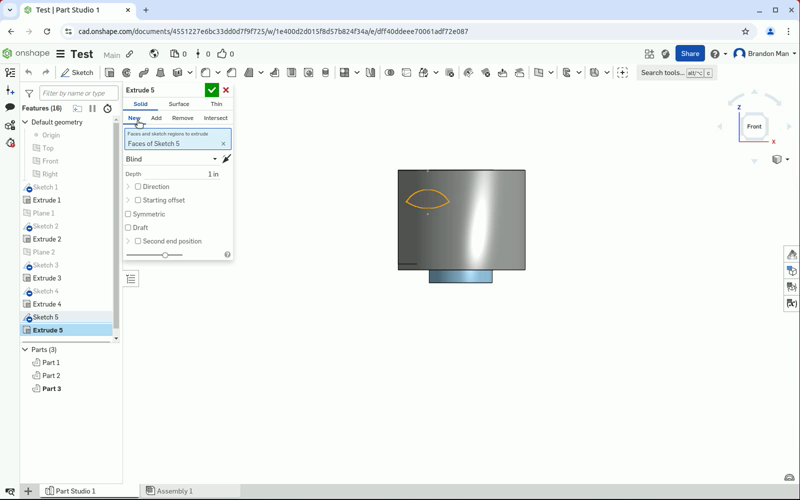
key(tab, 4)
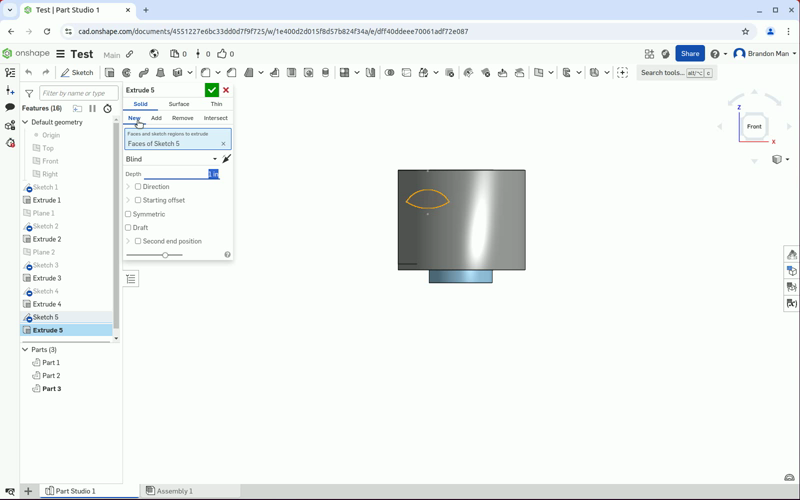
text(-12.517)
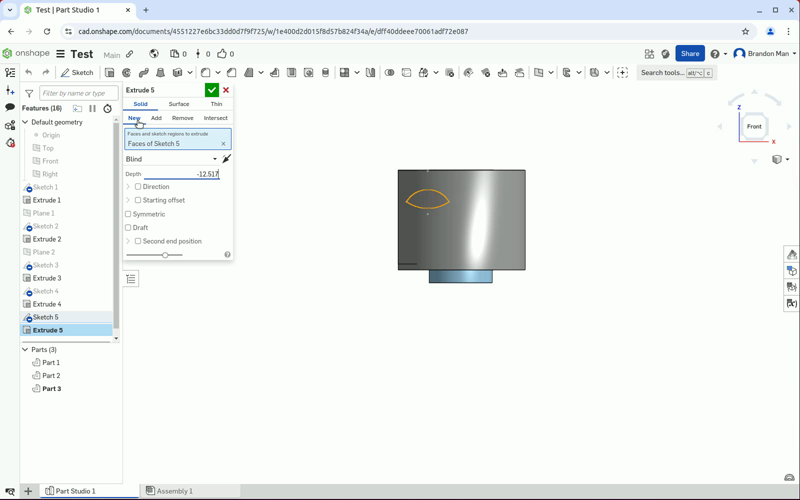
key(enter)
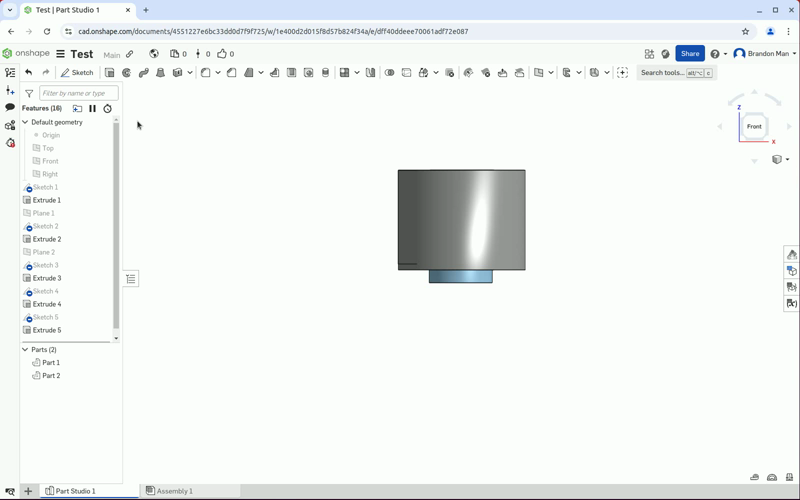
key(shift+h)
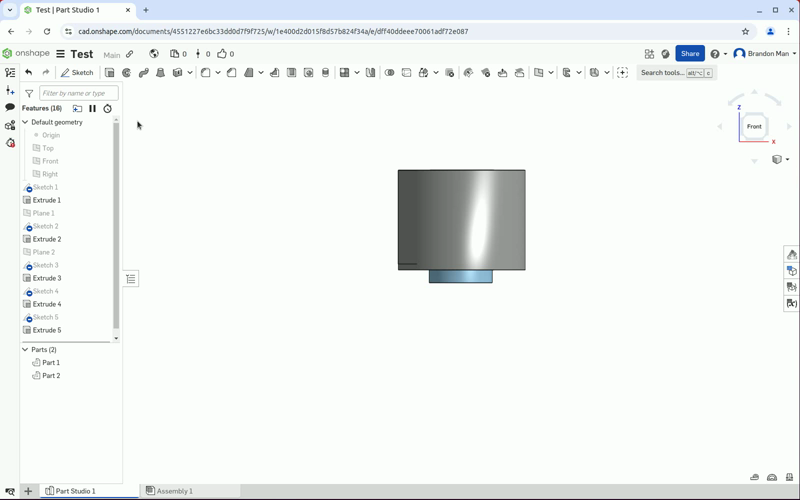
key(shift+h)
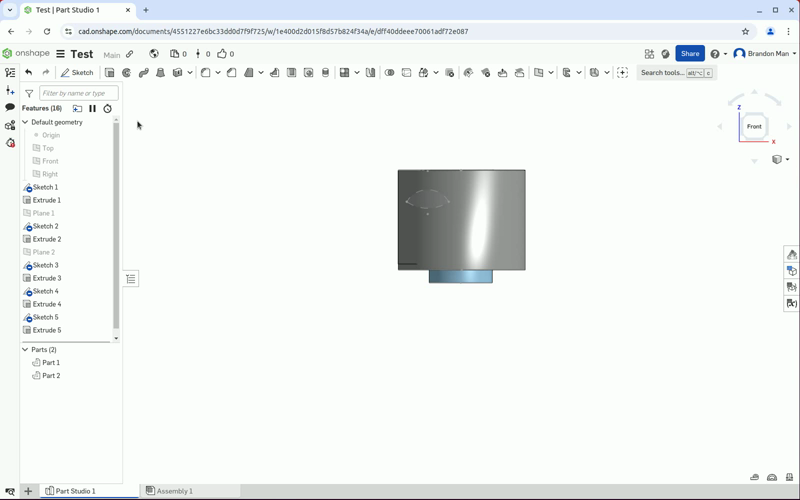
key(shift+7)
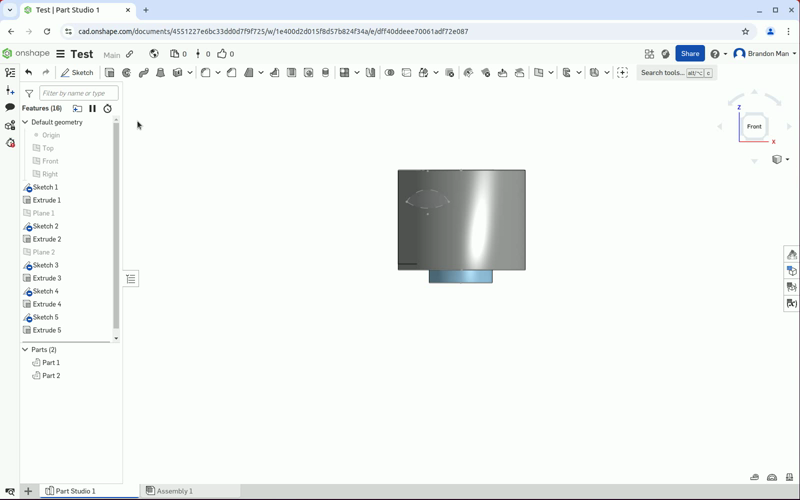
key(left, 2)
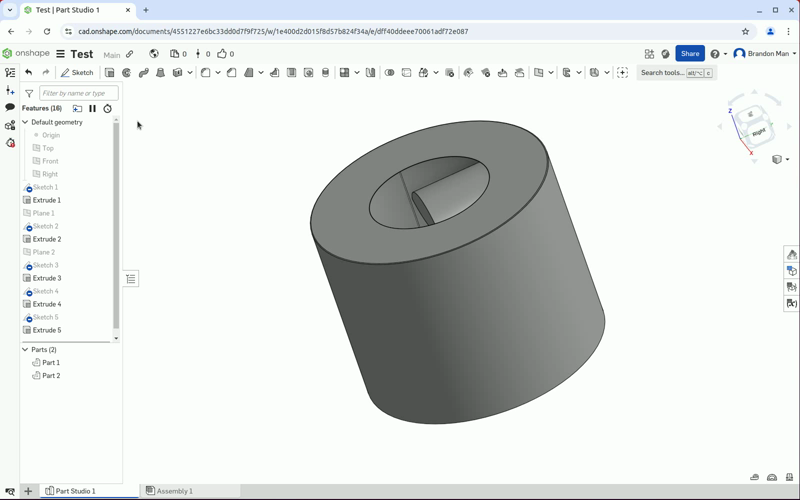
key(down, 2)
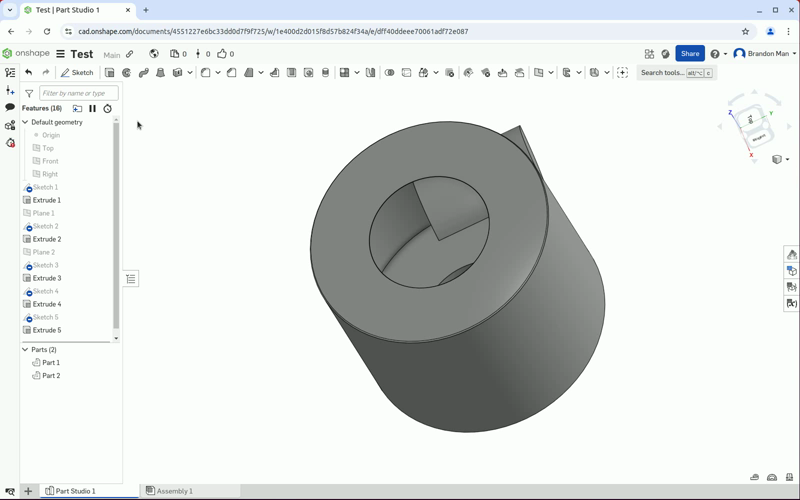
key(up, 2)
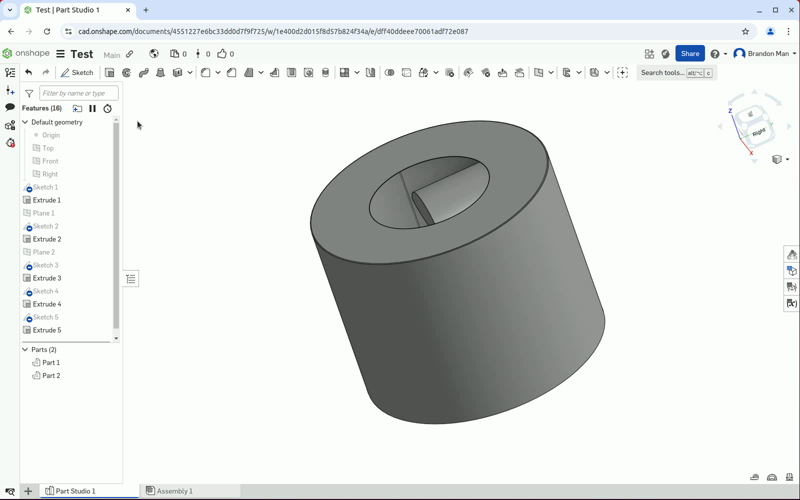
key(right, 2)
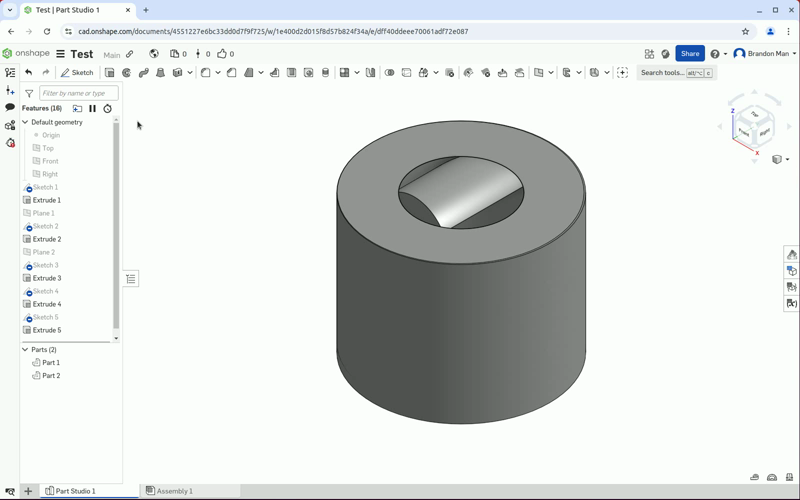
mouse_move(69, 189)
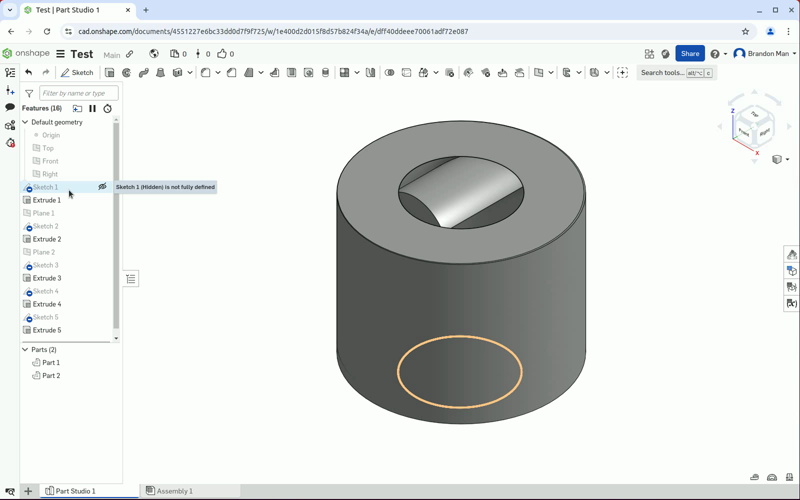
click(69, 189)